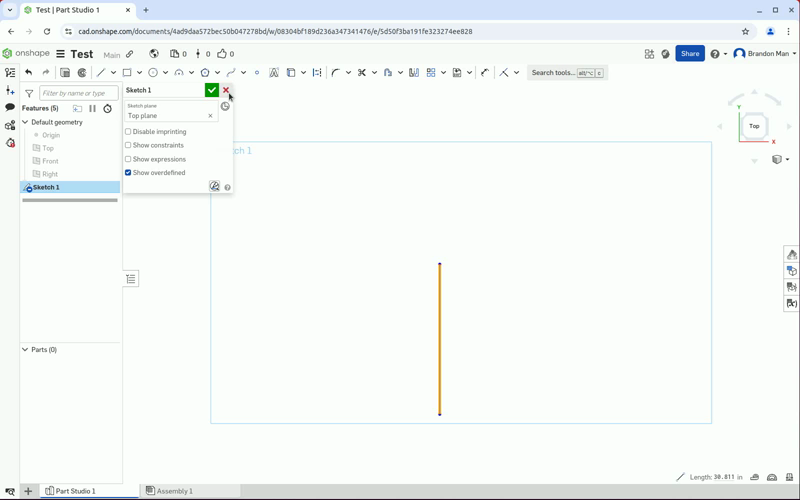
key(shift+h)
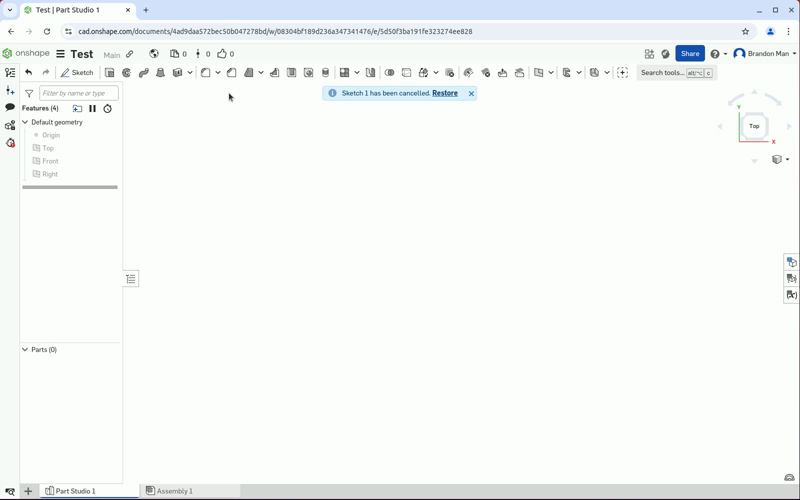
mouse_move(73, 352)
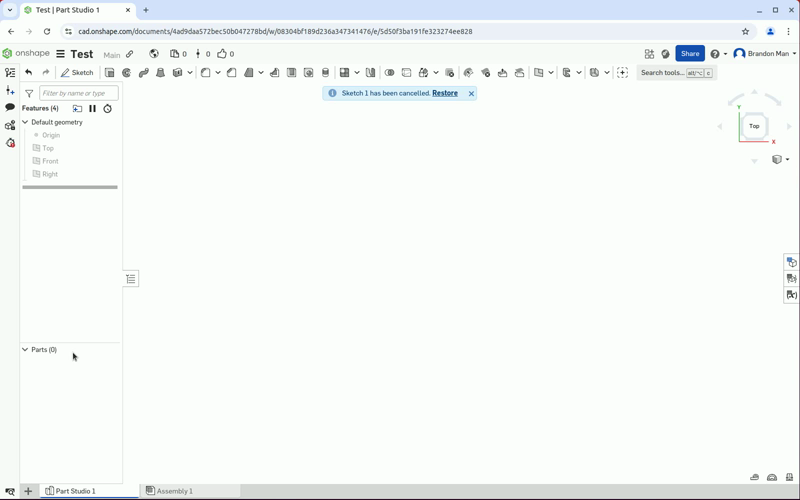
key(y)
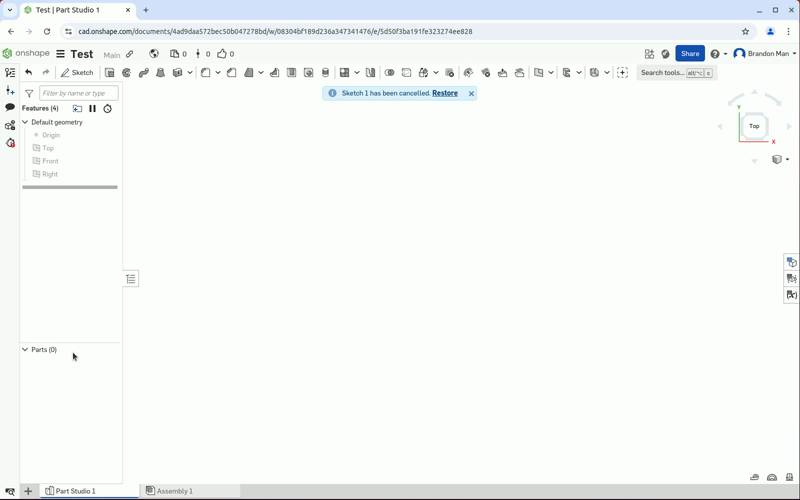
key(shift+p)
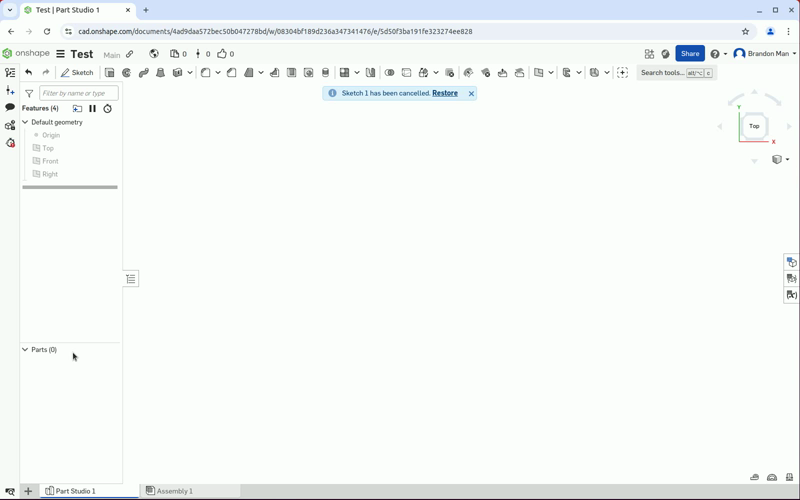
key(space)
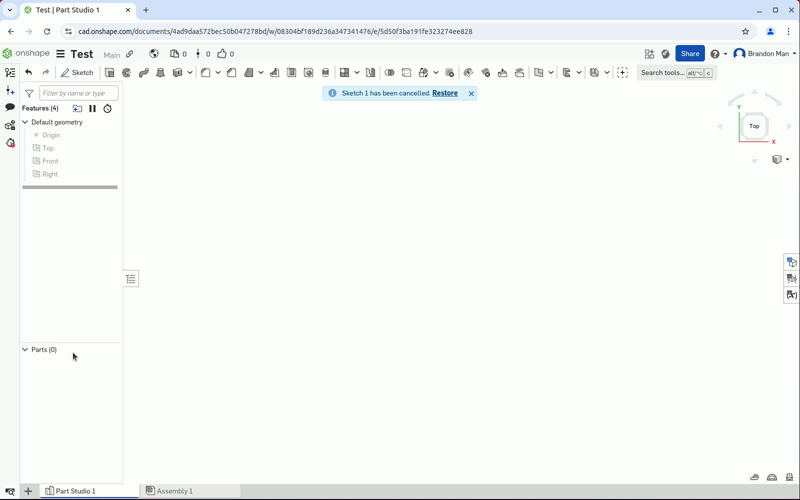
key_down(shift)
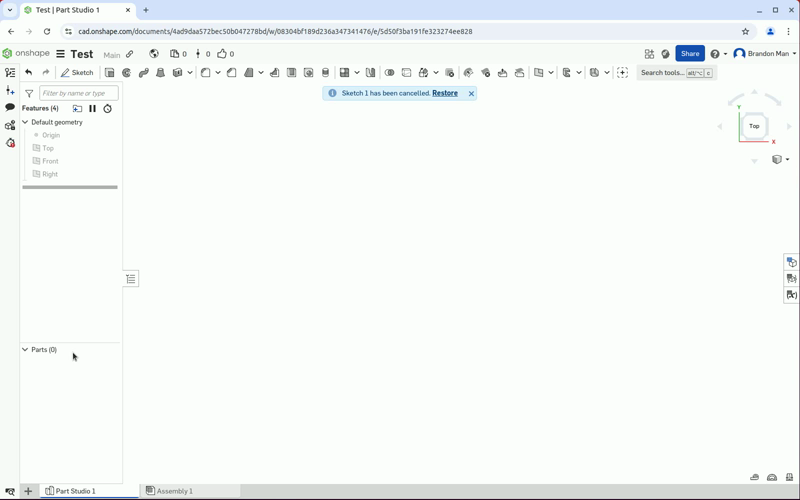
key(up)
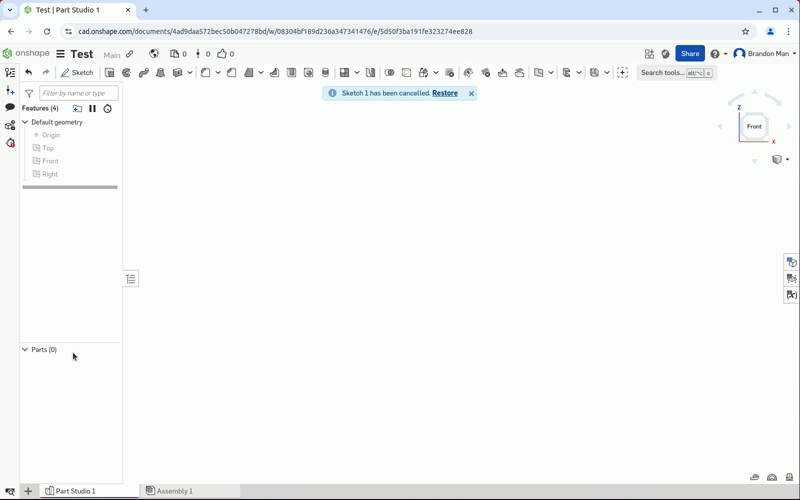
key_up(shift)
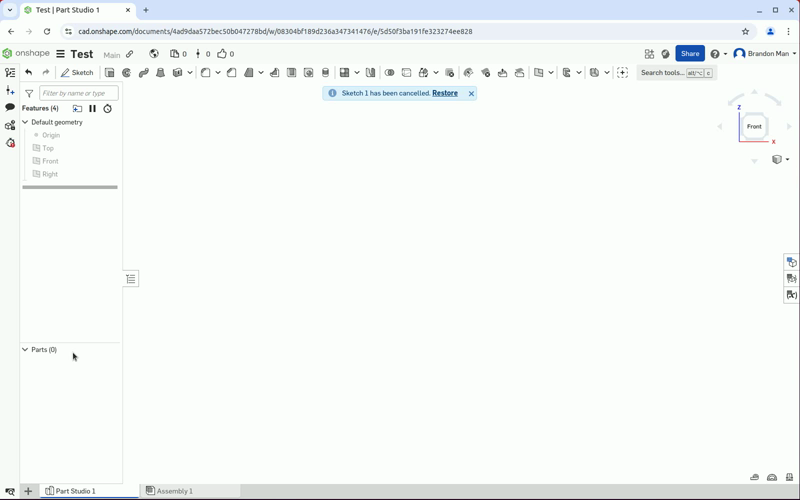
mouse_move(73, 352)
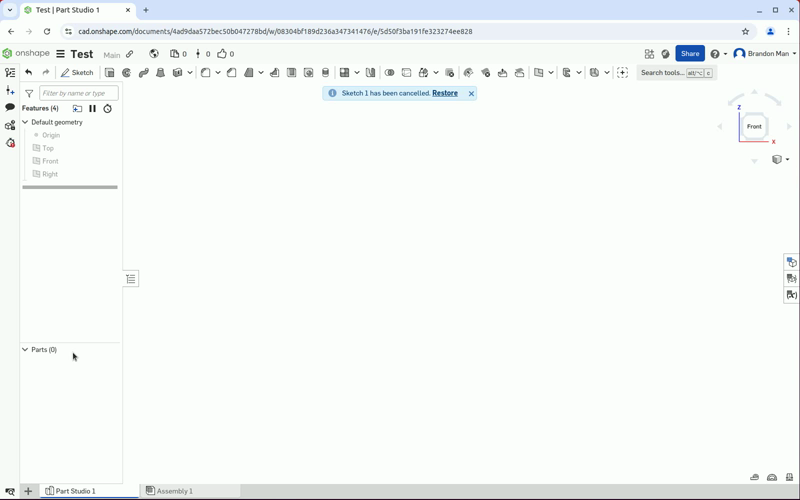
key(shift+y)
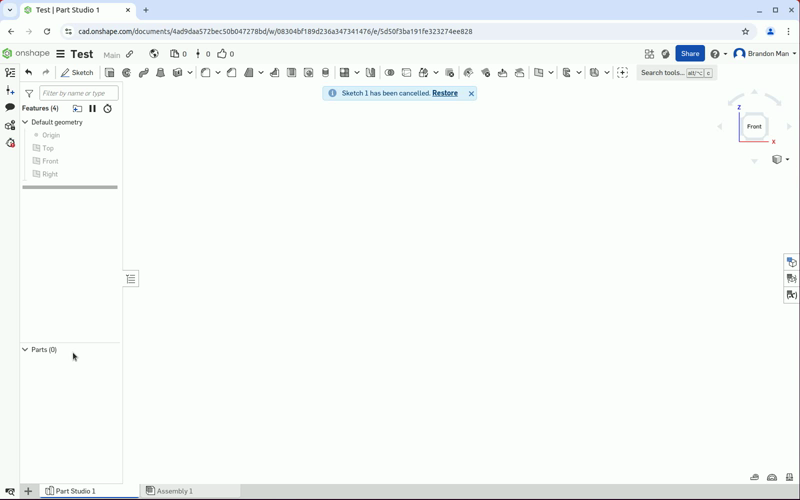
key(shift+s)
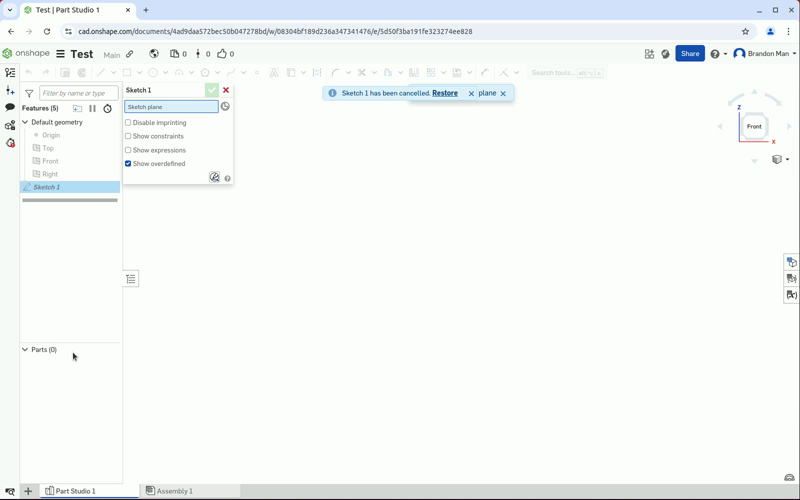
mouse_move(73, 163)
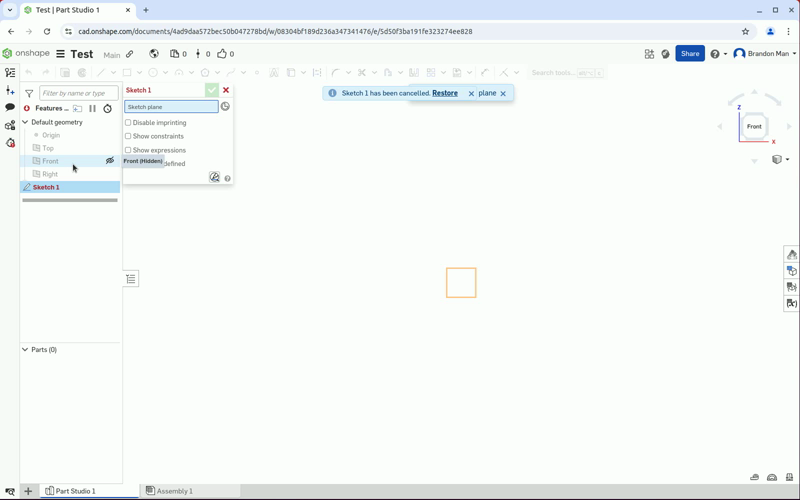
click(73, 163)
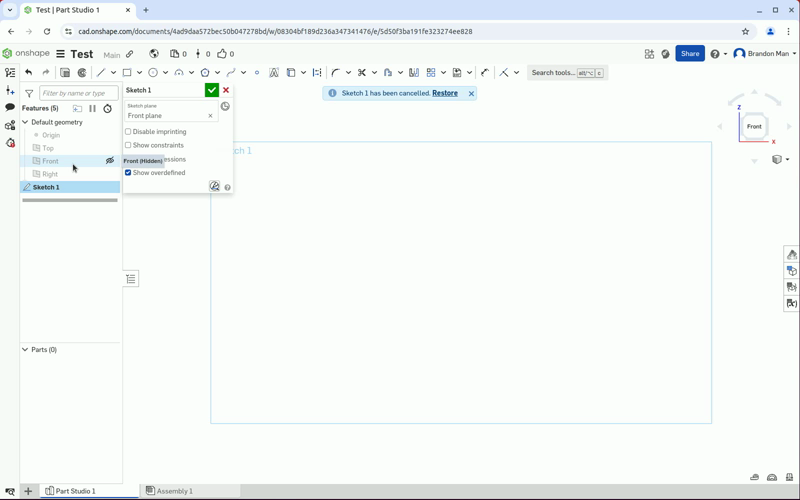
mouse_move(73, 352)
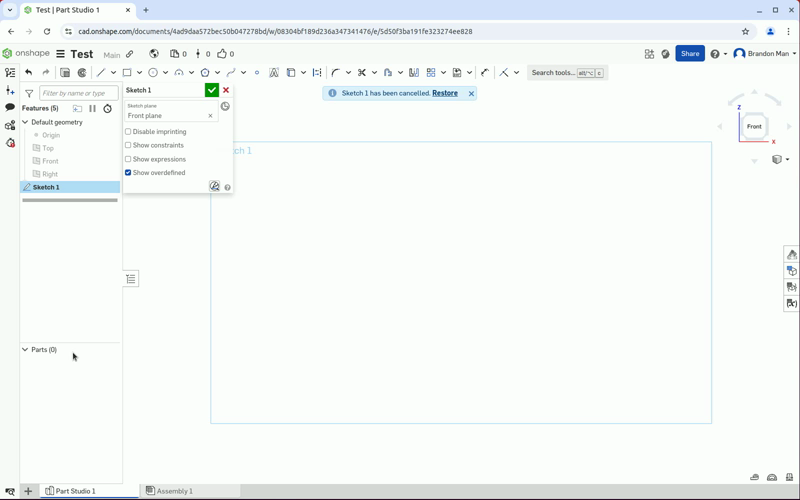
key(y)
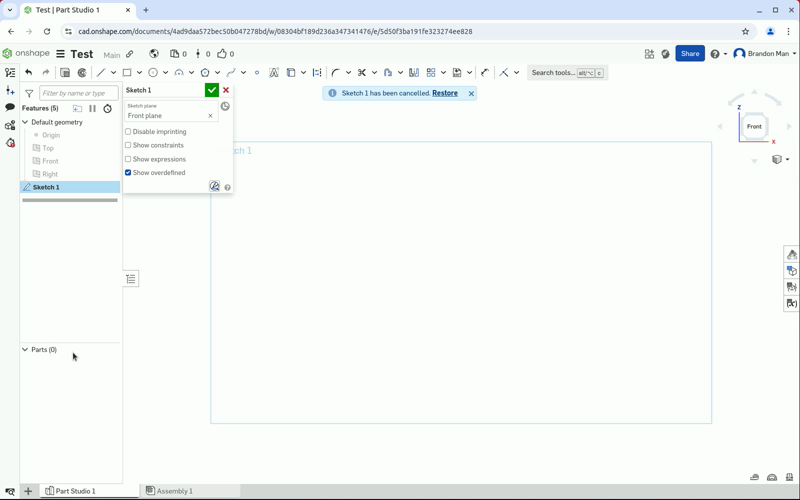
key(l)
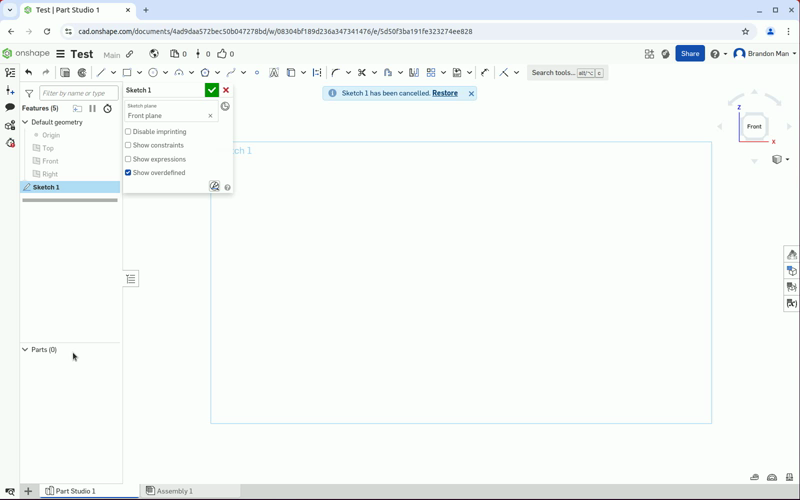
key_down(shift)
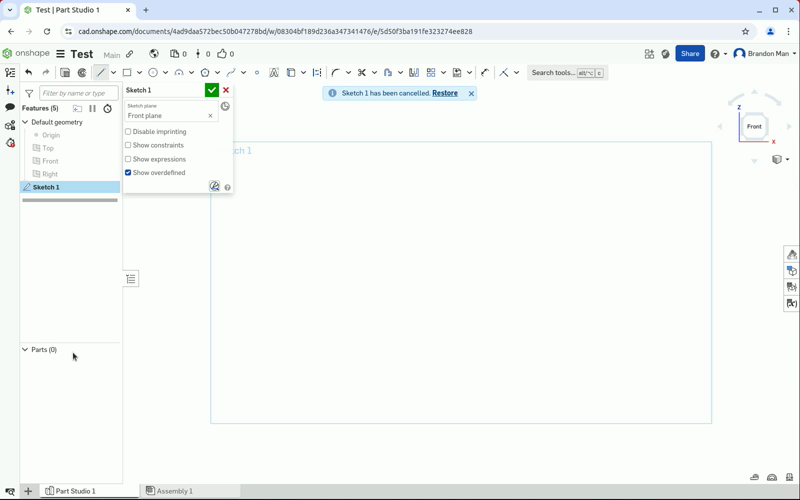
mouse_move(460, 337)
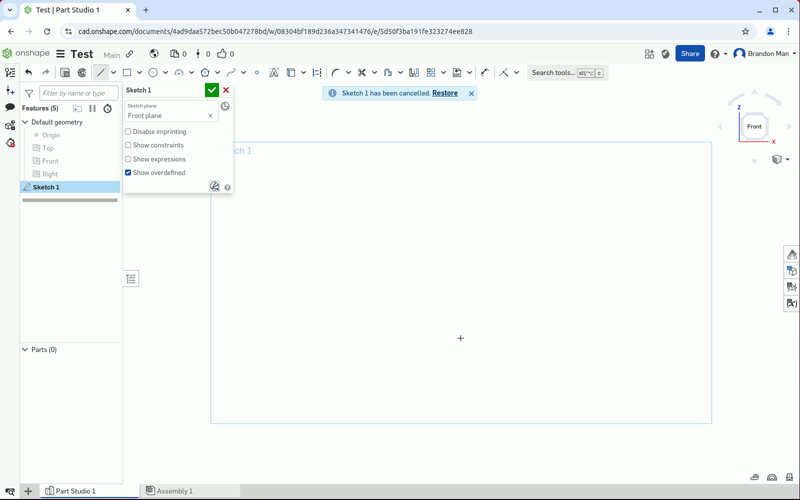
click(460, 337)
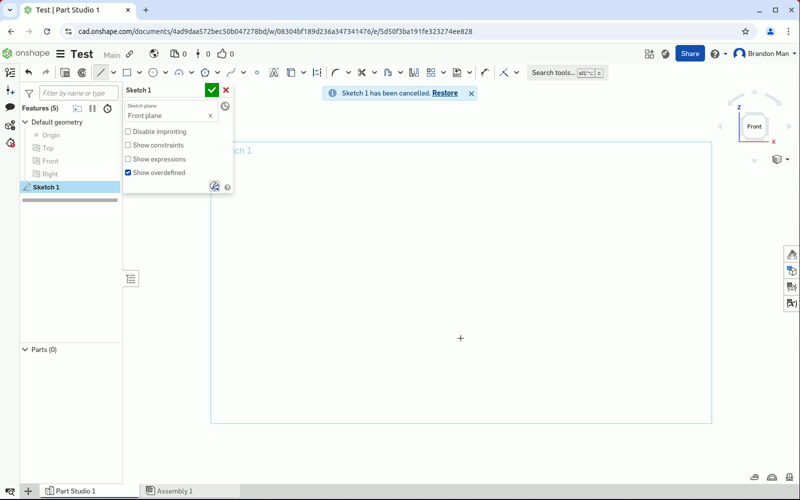
key_up(shift)
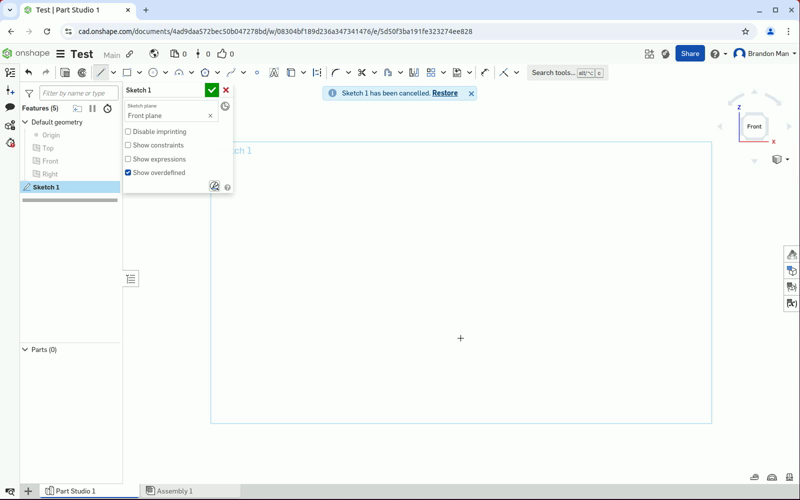
key_down(shift)
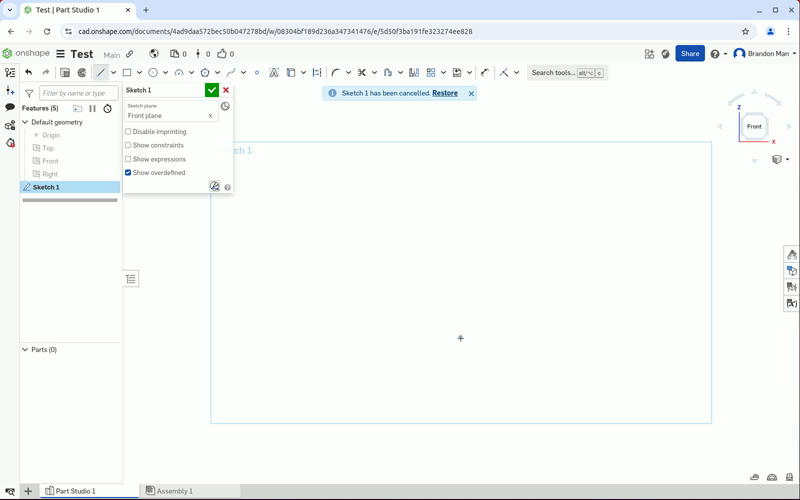
mouse_move(546, 338)
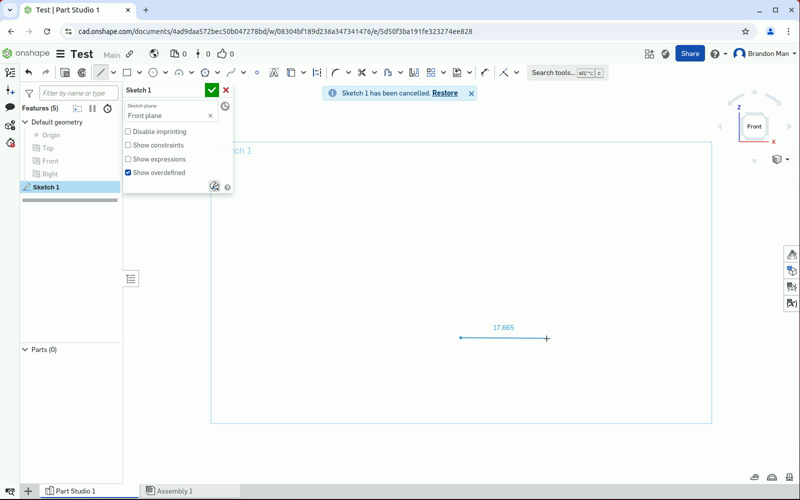
click(546, 338)
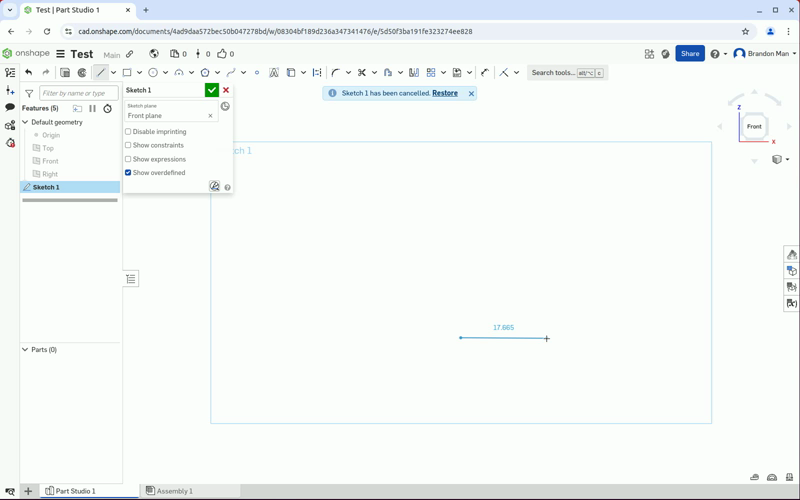
key_up(shift)
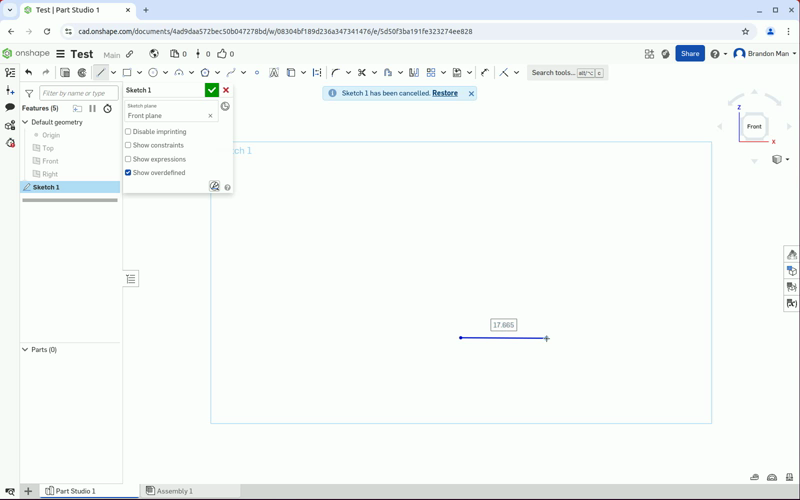
key(esc)
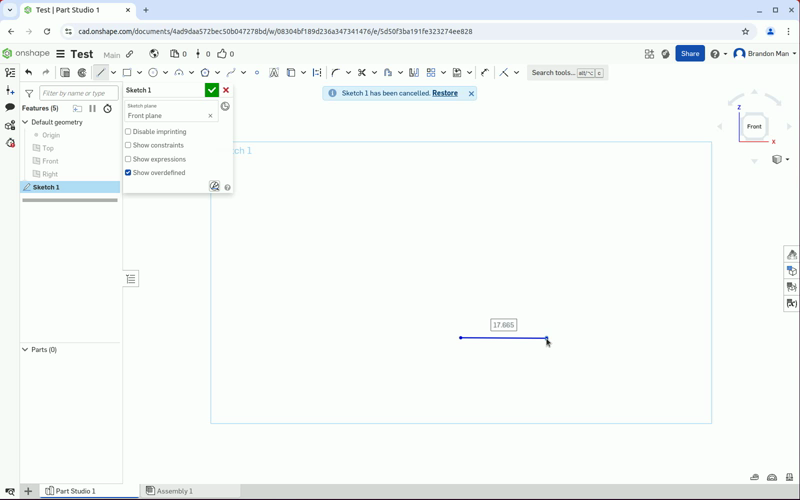
key(a)
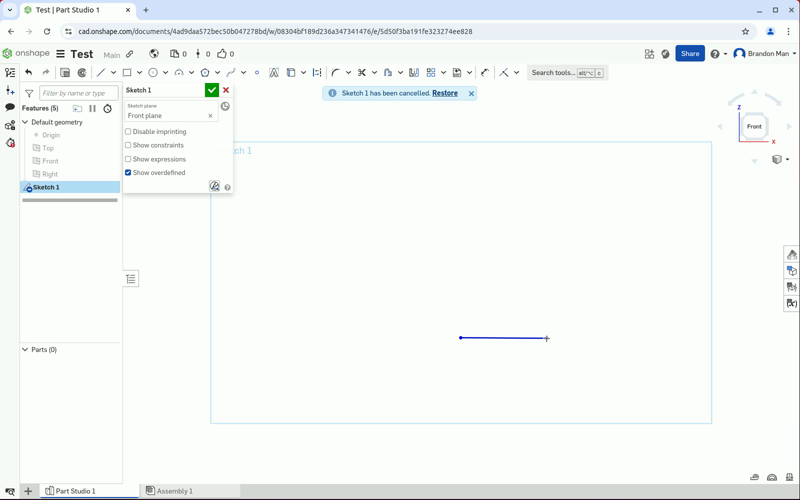
mouse_move(546, 338)
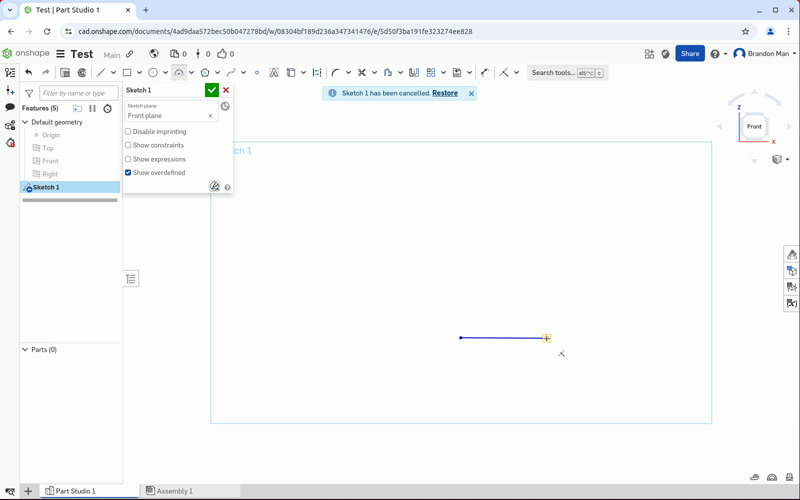
click(546, 338)
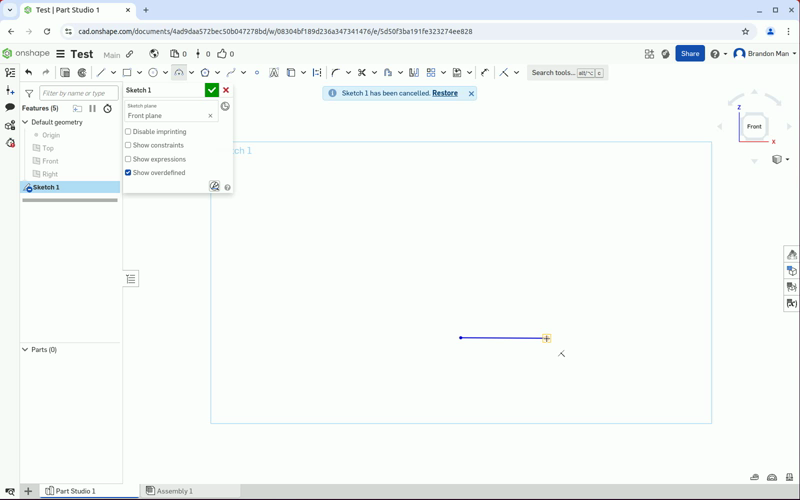
key_down(shift)
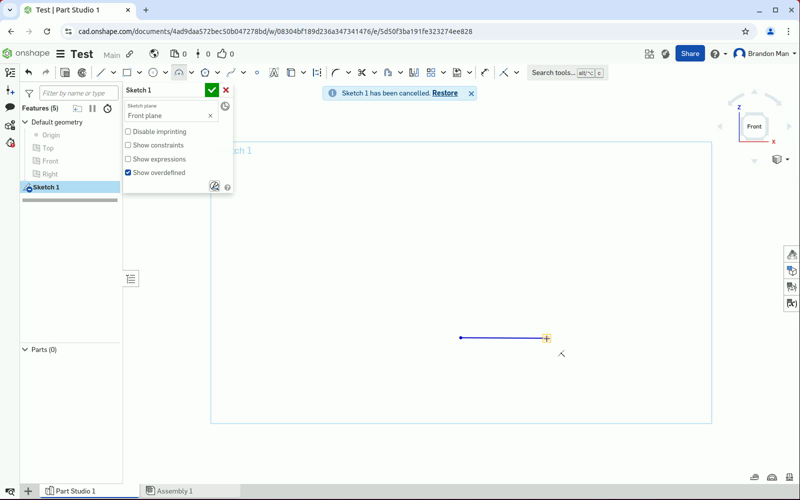
mouse_move(546, 282)
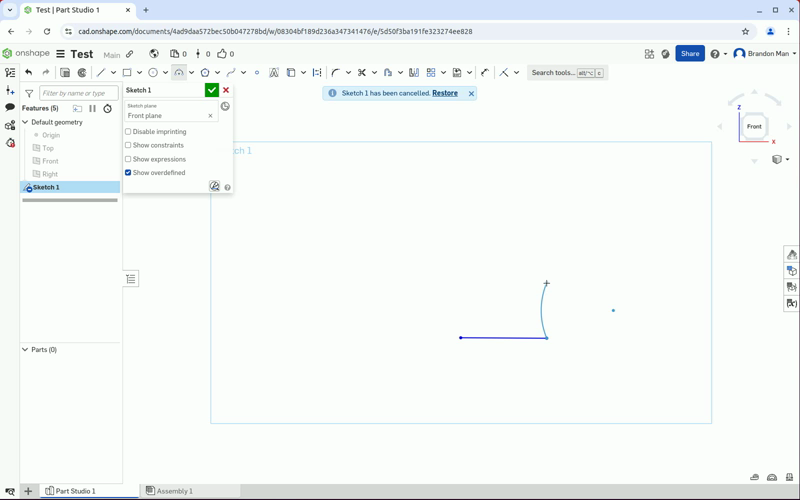
click(546, 282)
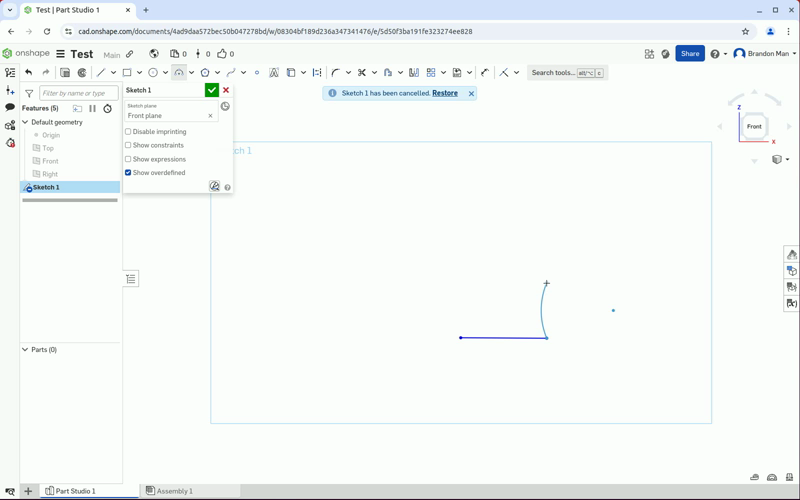
mouse_move(519, 310)
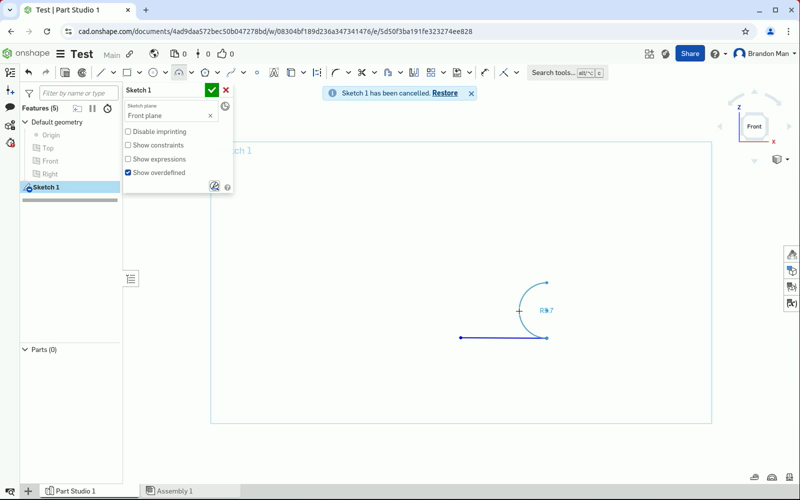
click(519, 310)
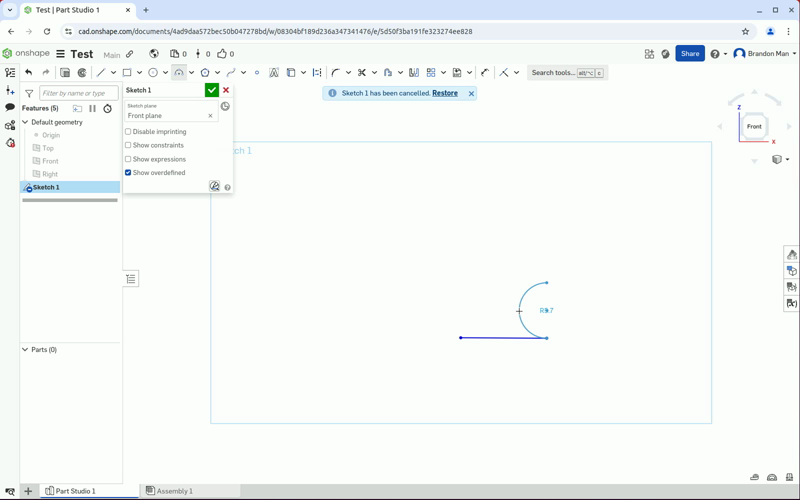
key_up(shift)
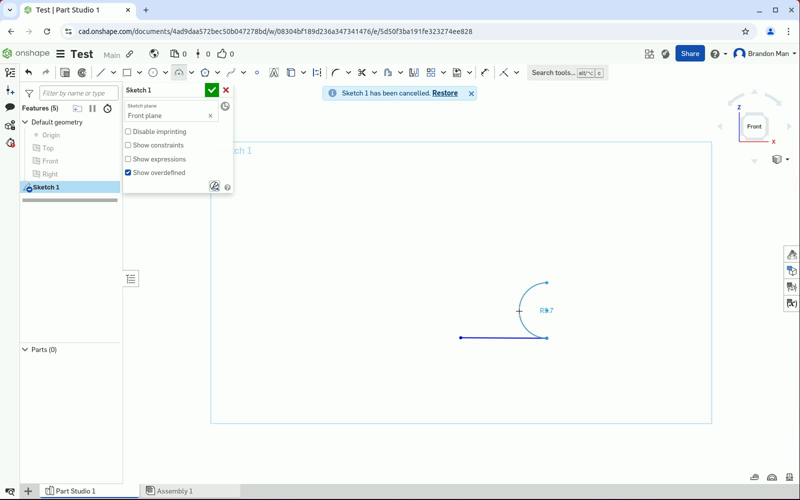
key(esc)
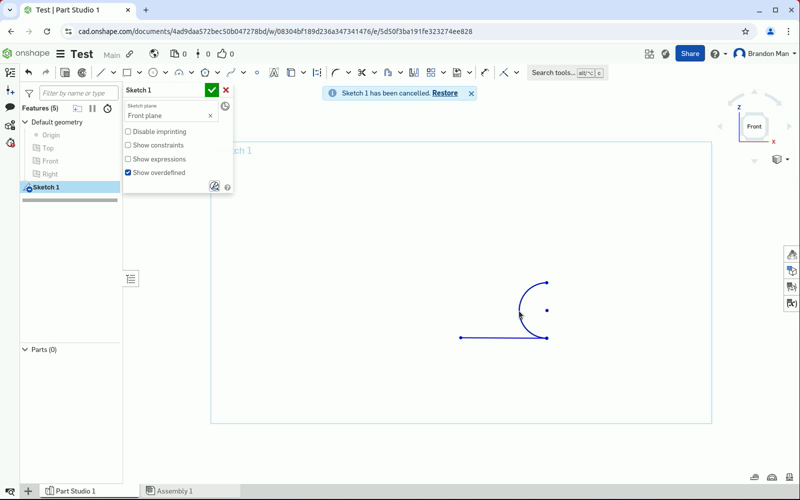
key(l)
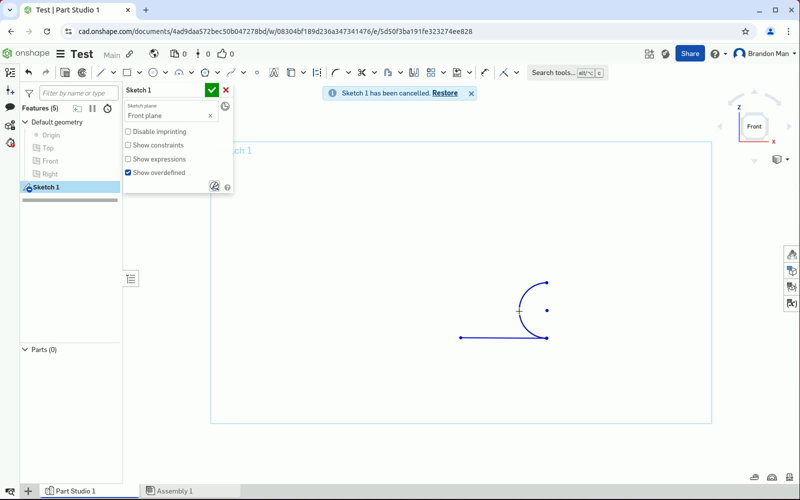
mouse_move(546, 282)
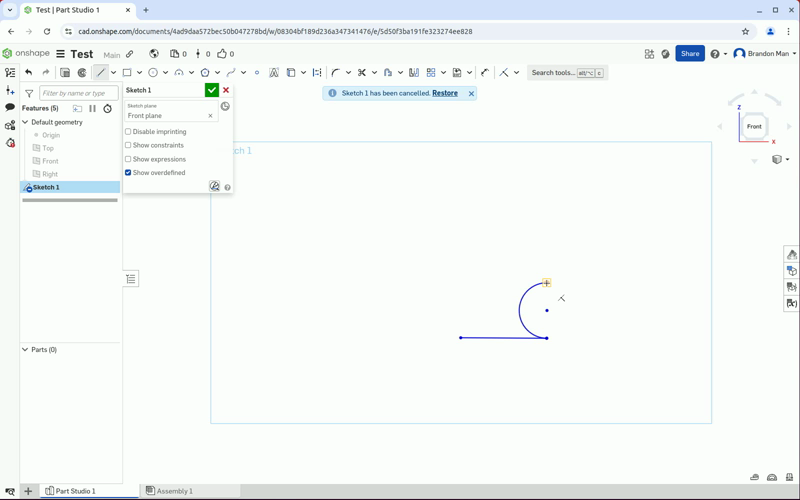
click(546, 282)
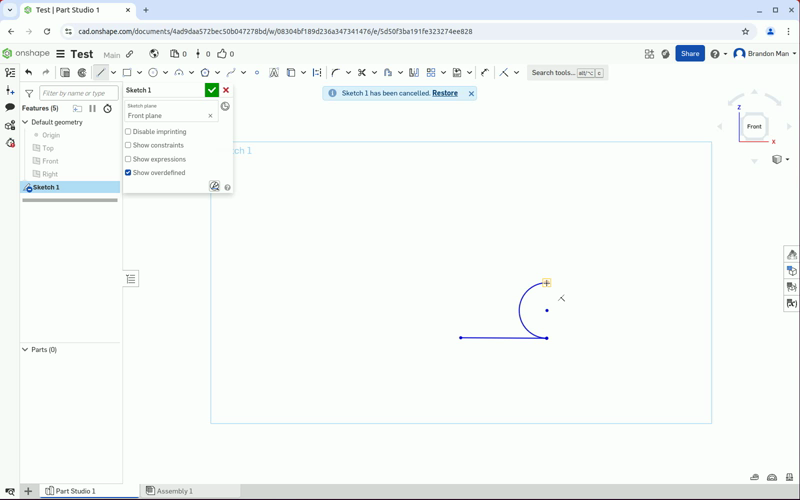
key_down(shift)
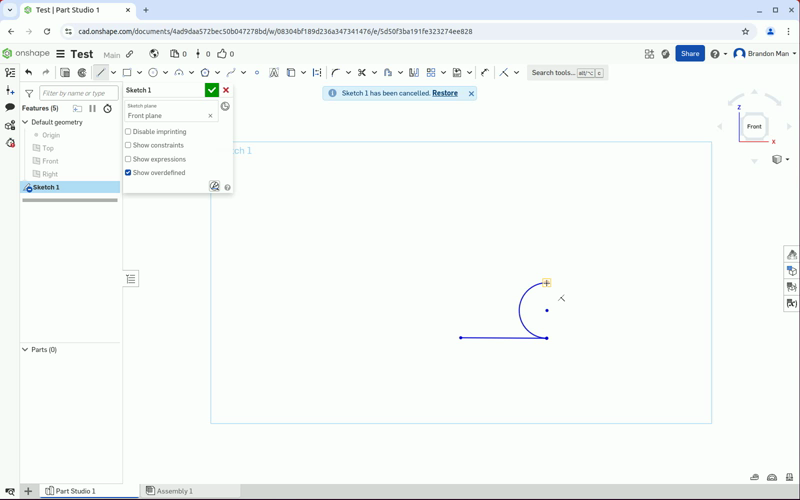
mouse_move(460, 282)
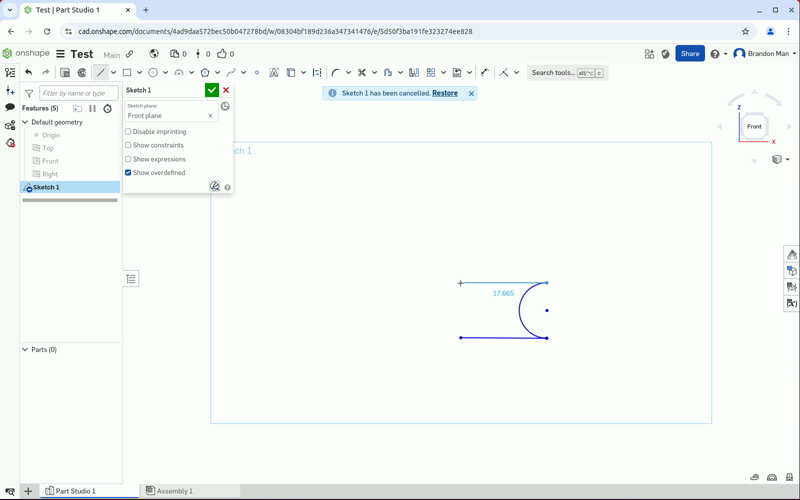
click(460, 282)
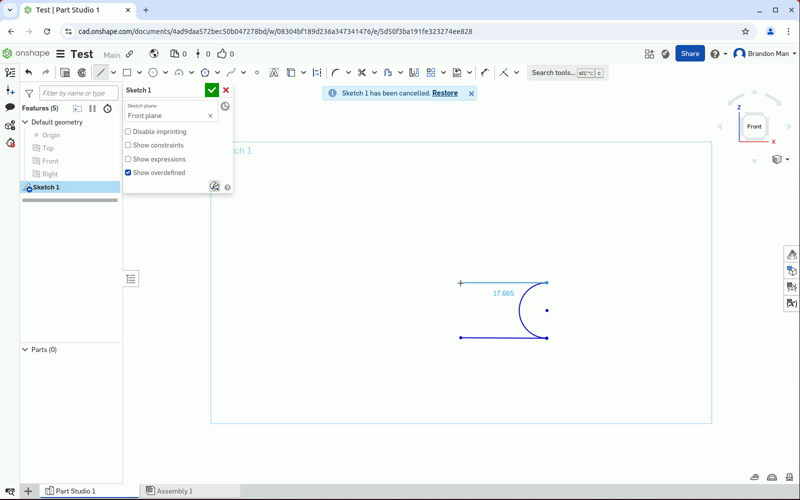
key_up(shift)
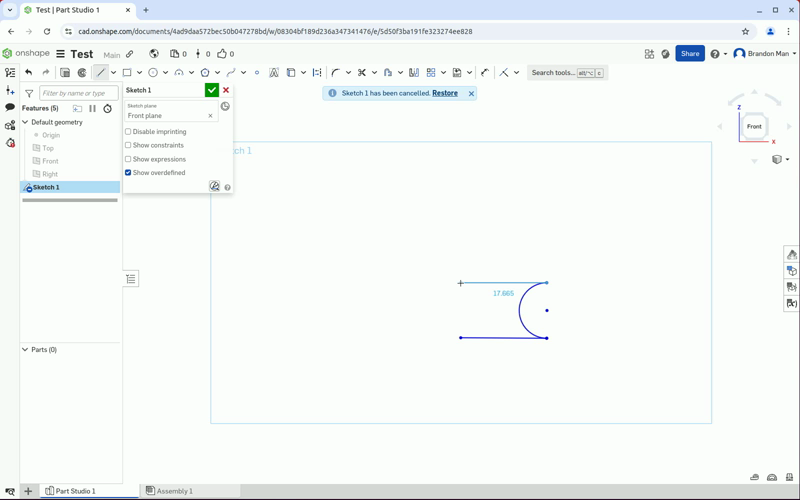
mouse_move(490, 282)
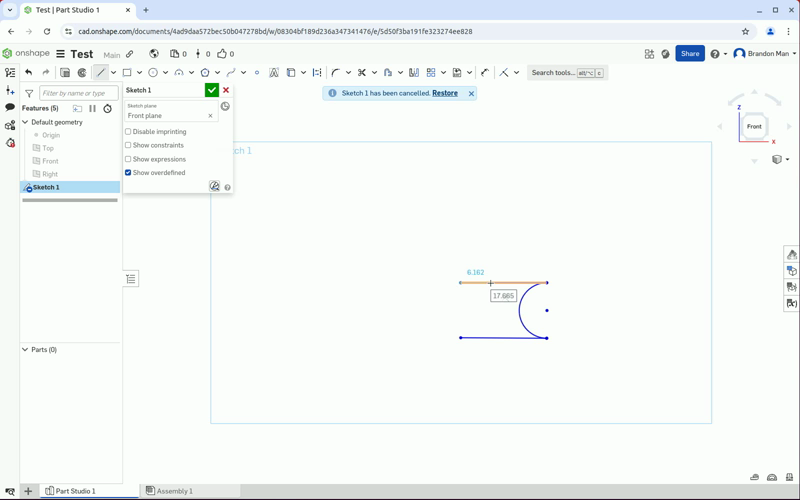
key_down(shift)
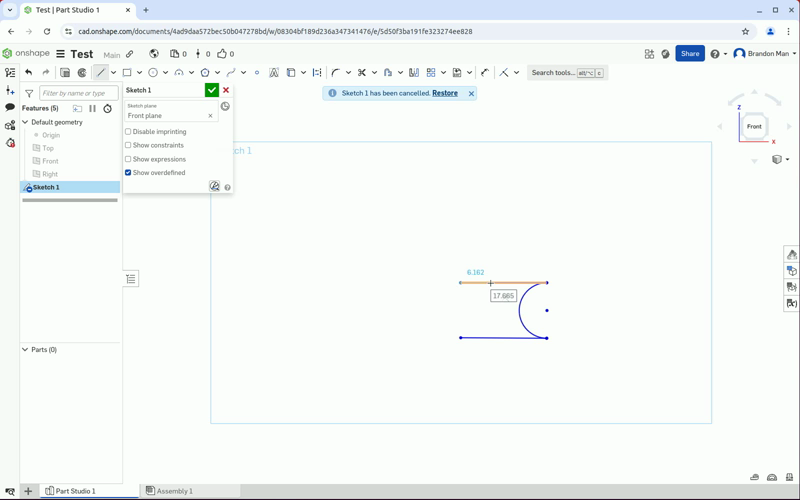
mouse_move(460, 337)
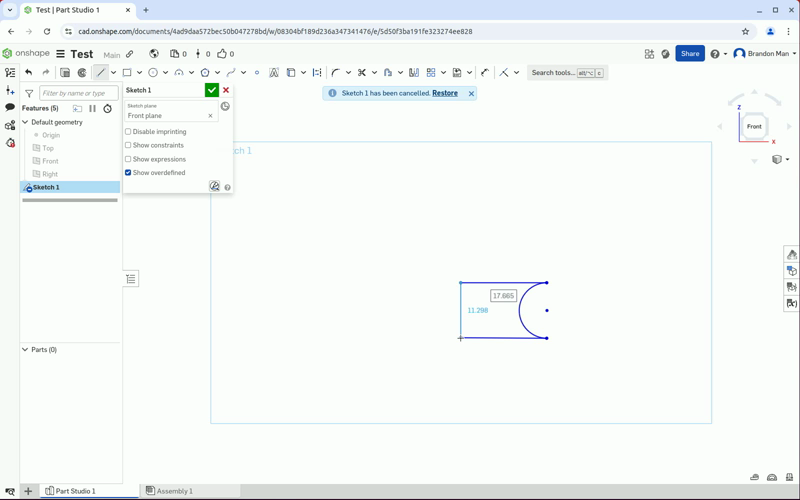
key_up(shift)
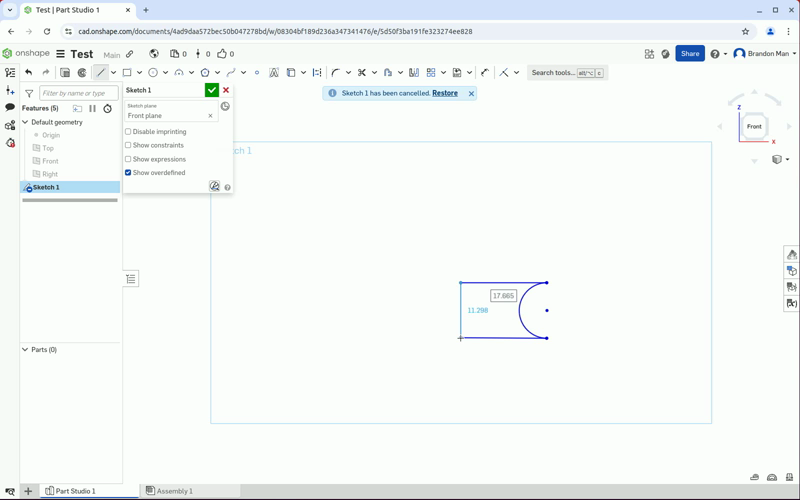
click(460, 337)
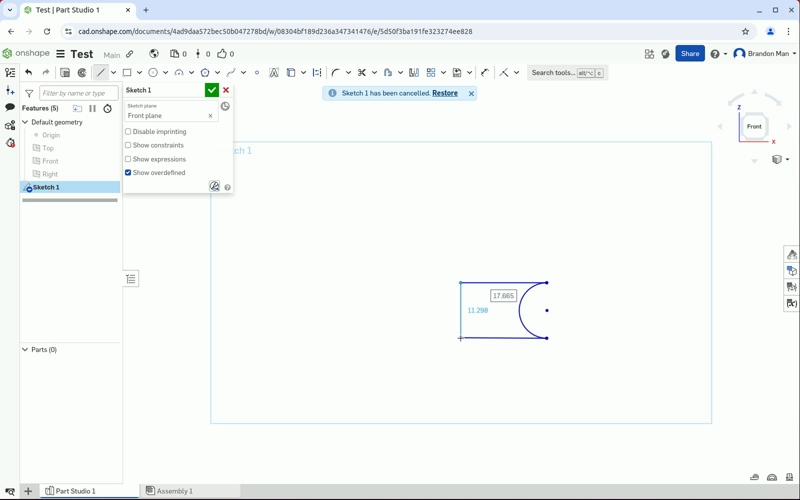
key(esc)
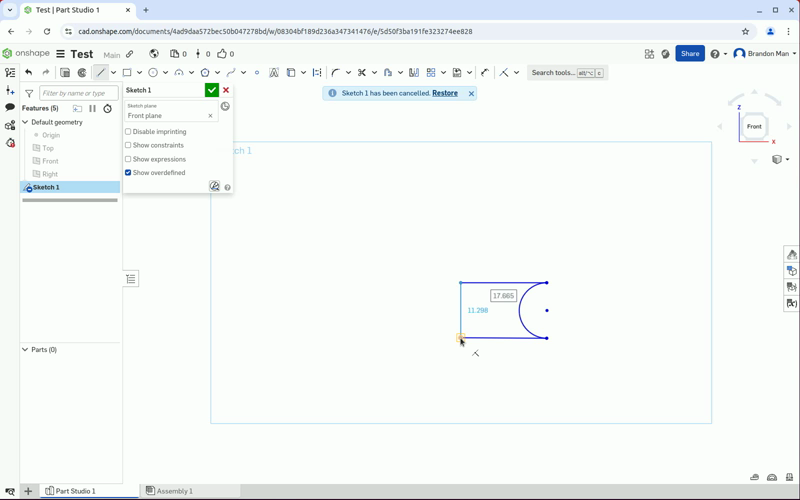
mouse_move(482, 292)
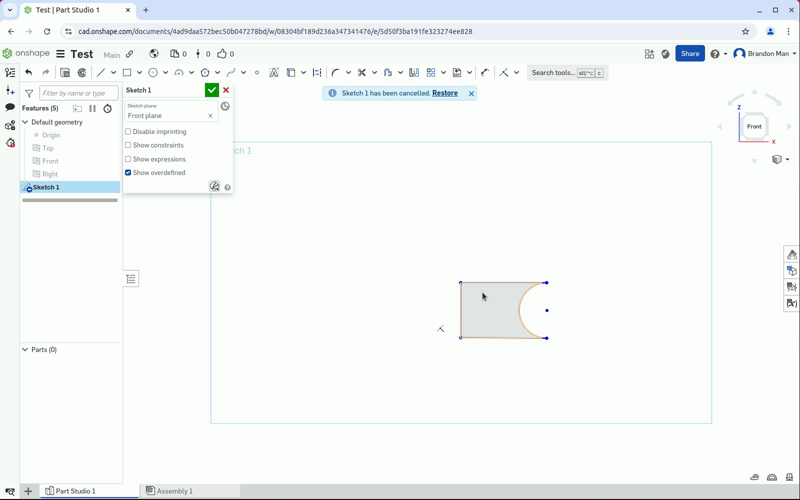
scroll(6)
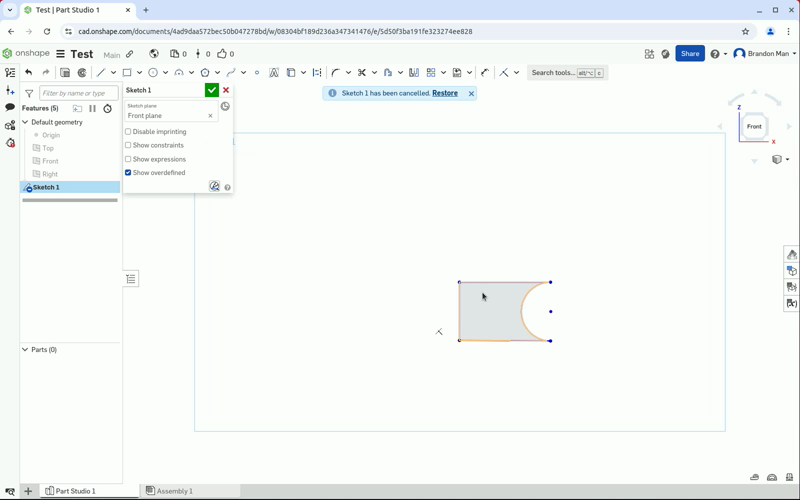
scroll(6)
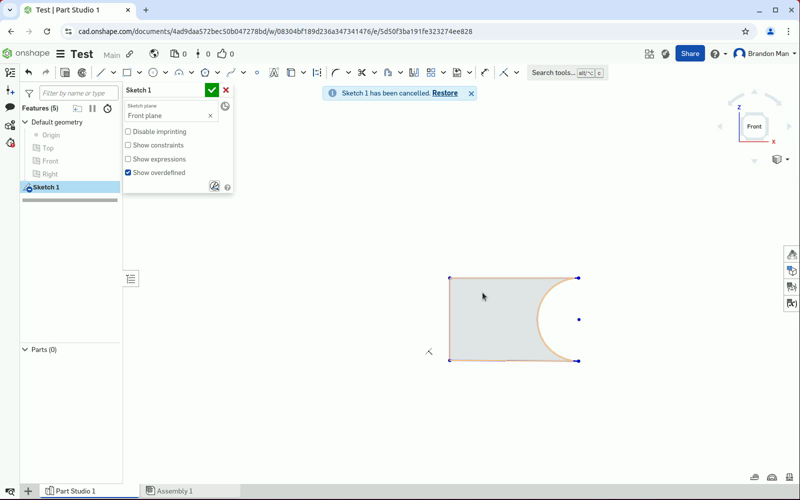
scroll(6)
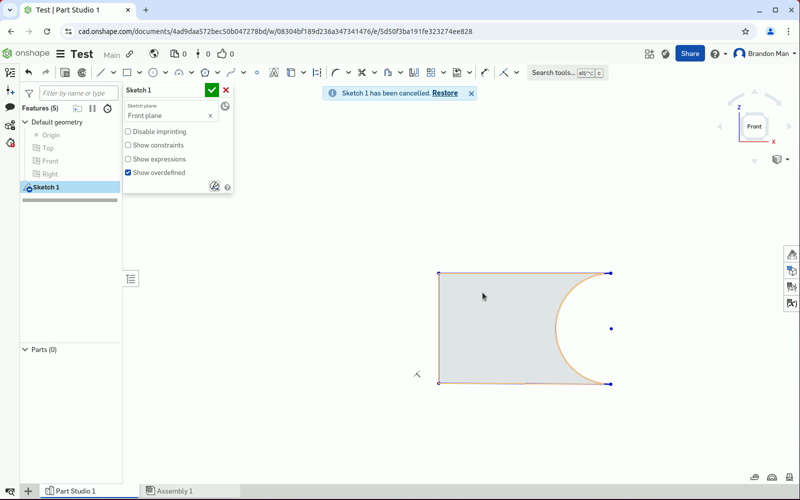
scroll(6)
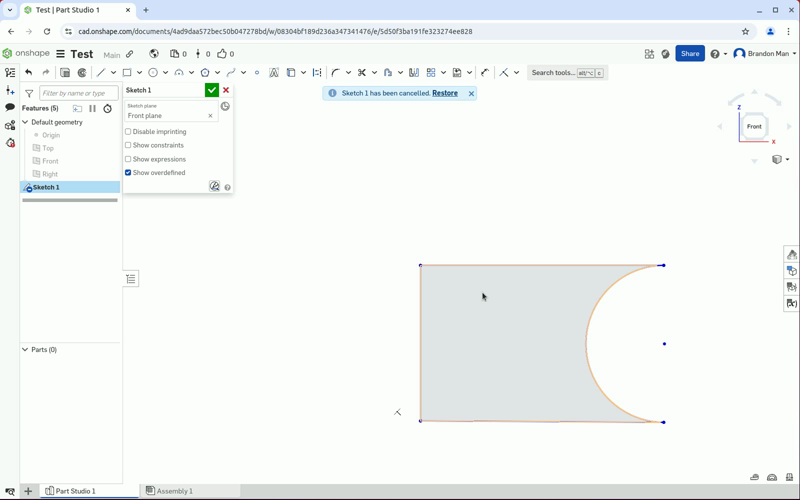
scroll(6)
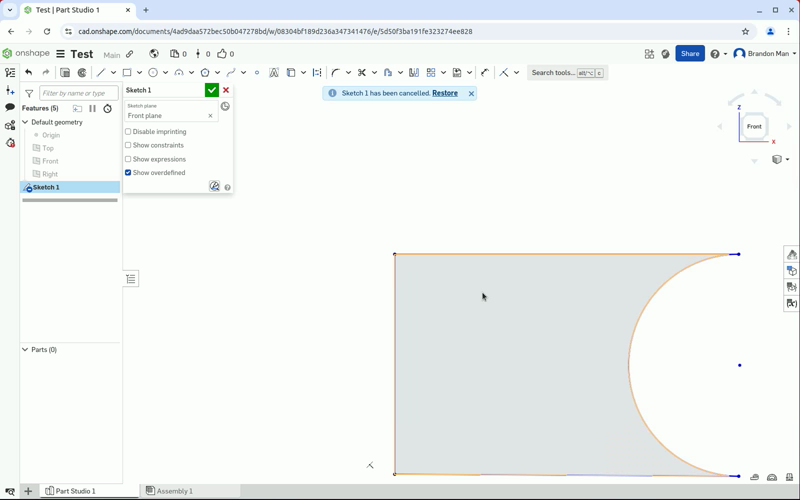
scroll(6)
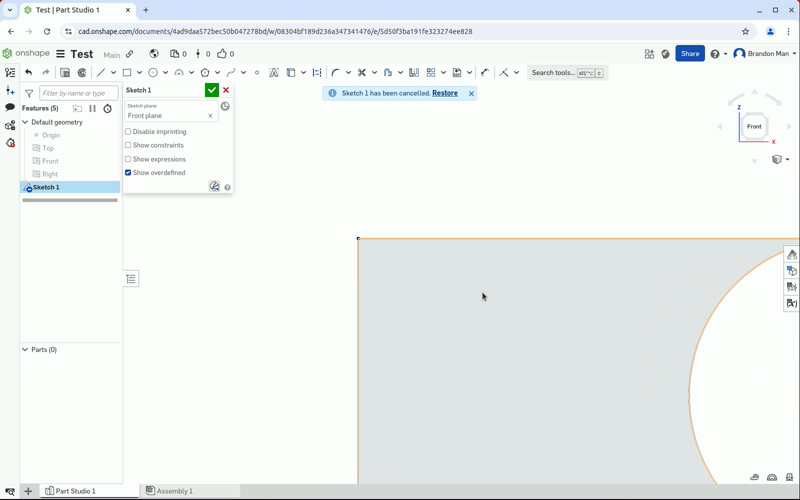
scroll(6)
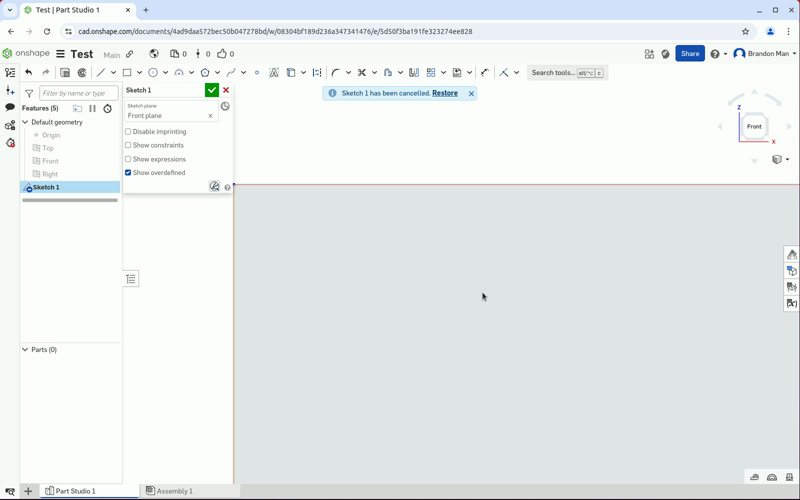
click(482, 292)
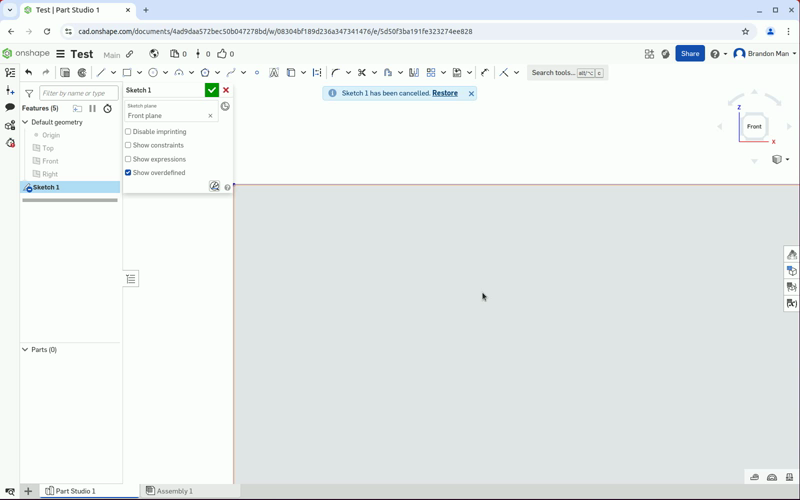
scroll(-6)
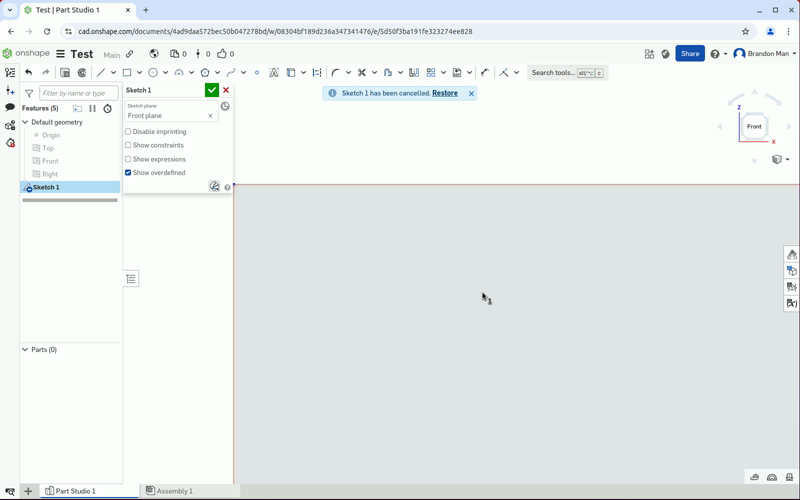
scroll(-6)
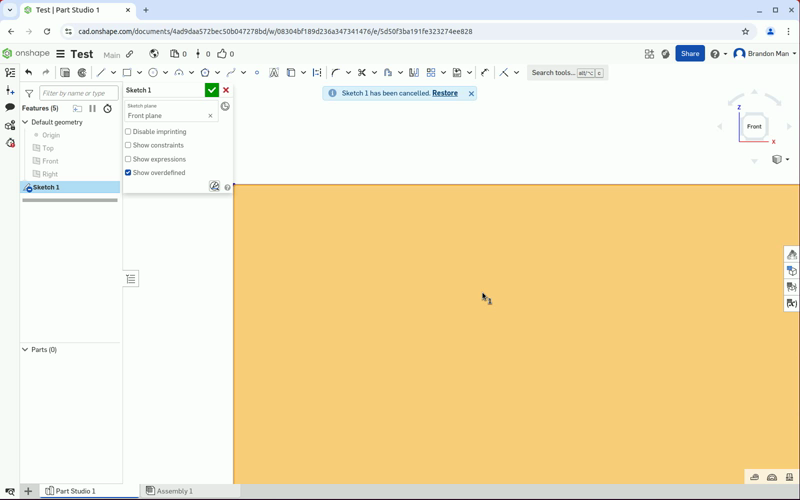
scroll(-6)
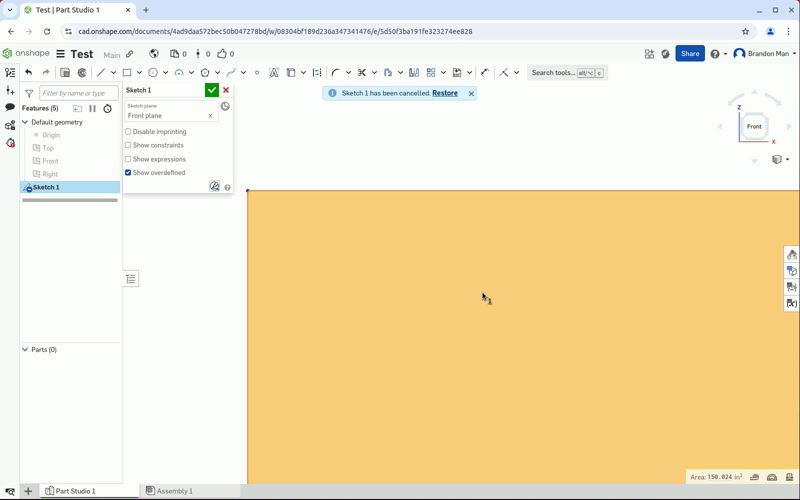
scroll(-6)
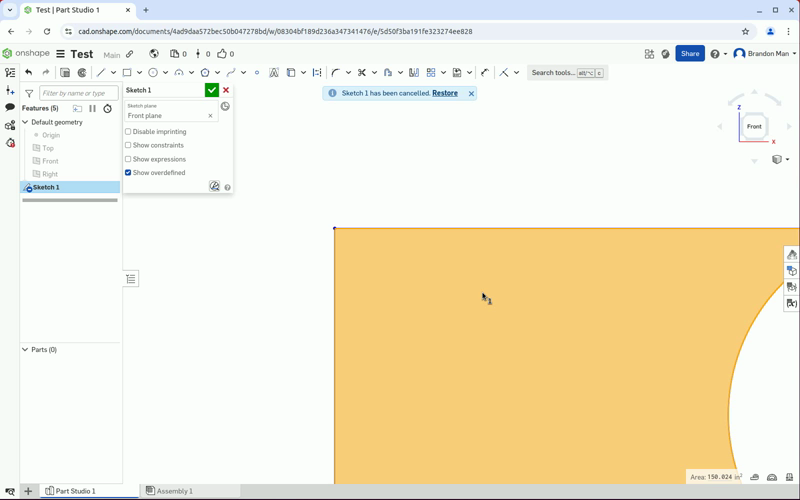
scroll(-6)
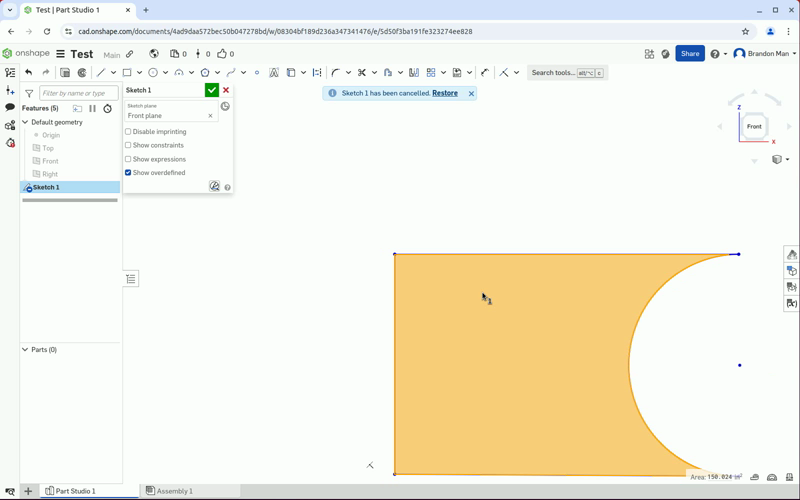
scroll(-6)
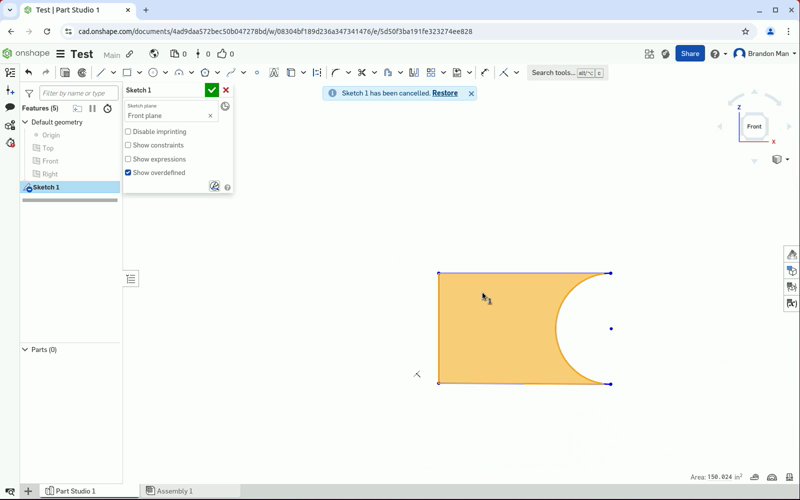
scroll(-6)
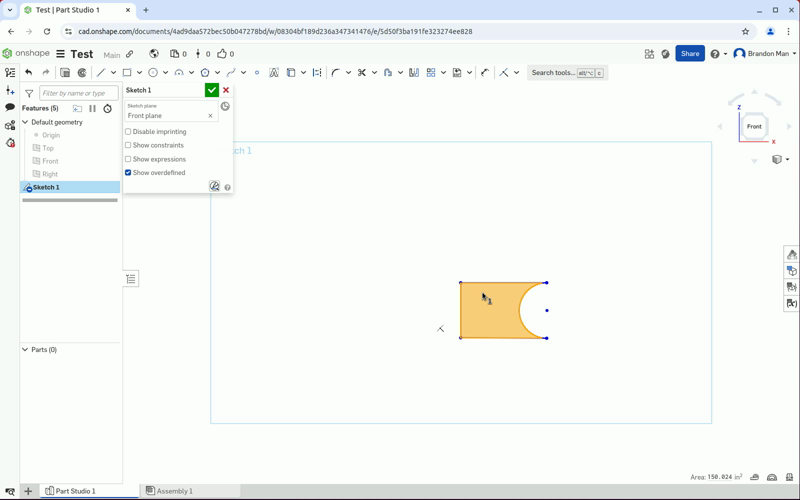
mouse_move(73, 352)
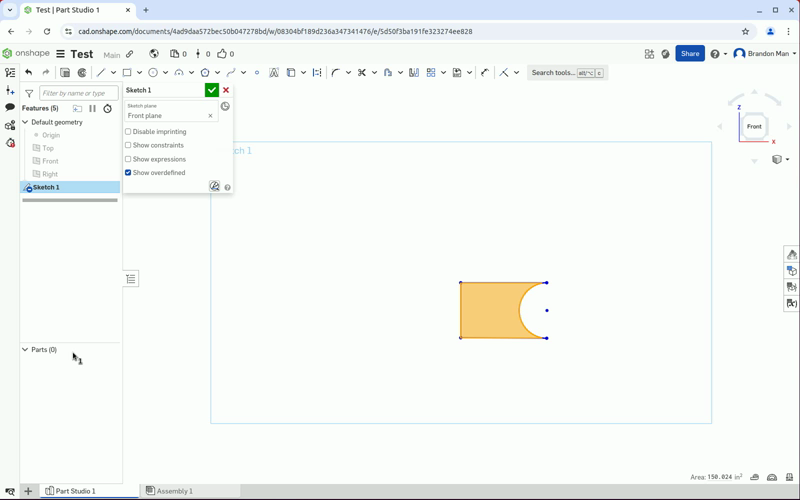
key(shift+y)
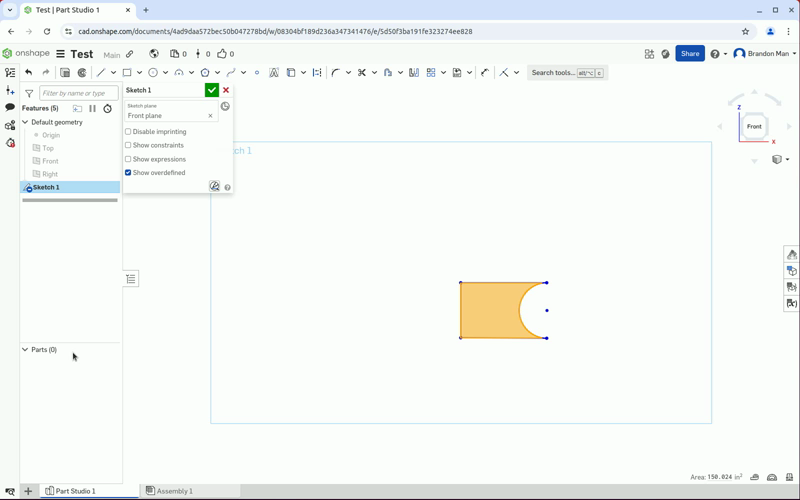
key(shift+e)
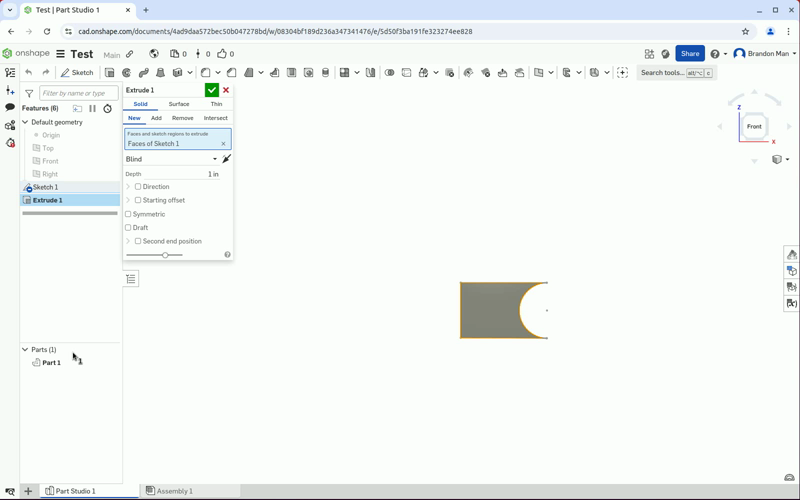
mouse_move(143, 106)
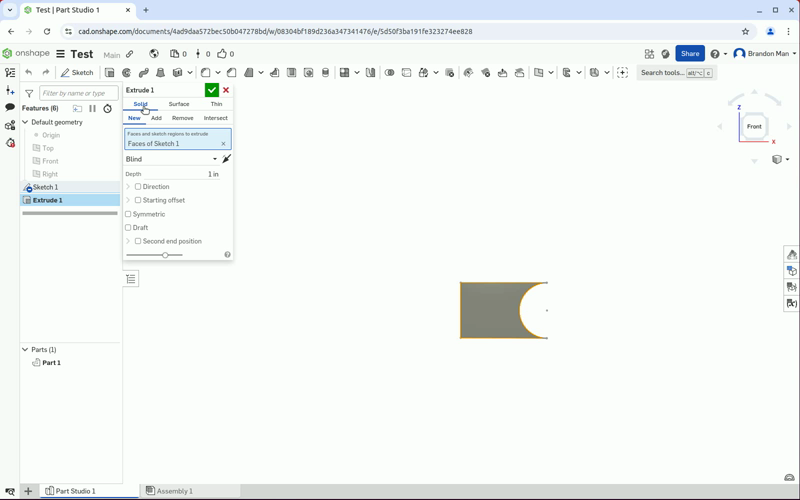
click(143, 106)
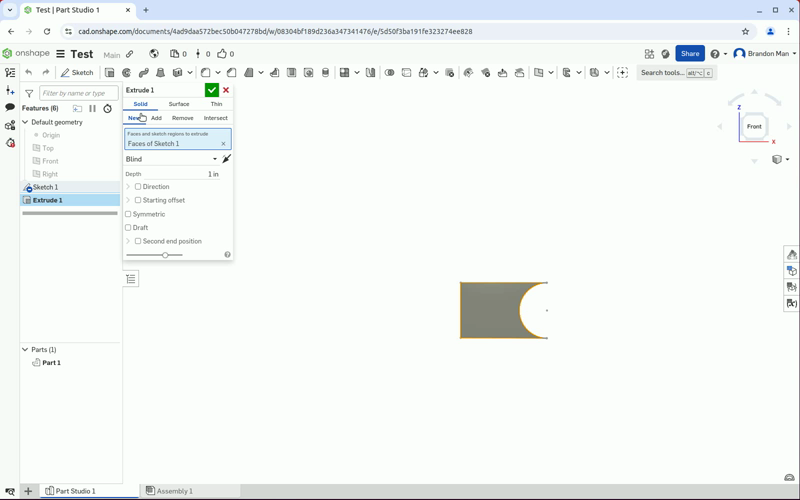
mouse_move(137, 120)
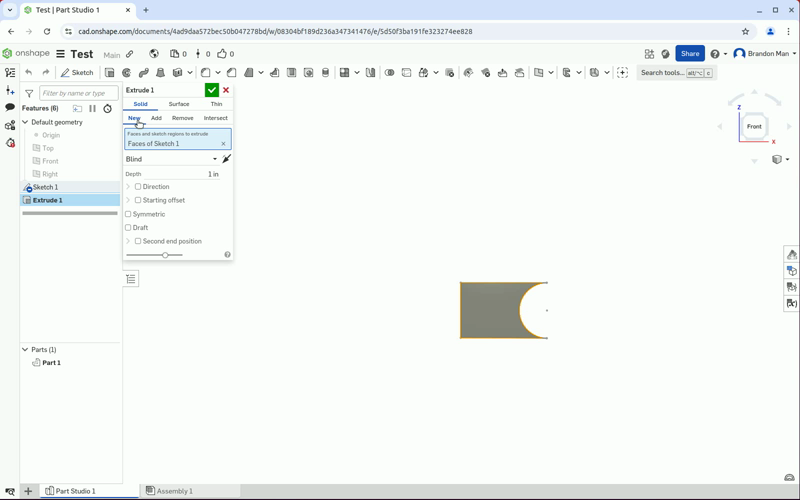
click(137, 120)
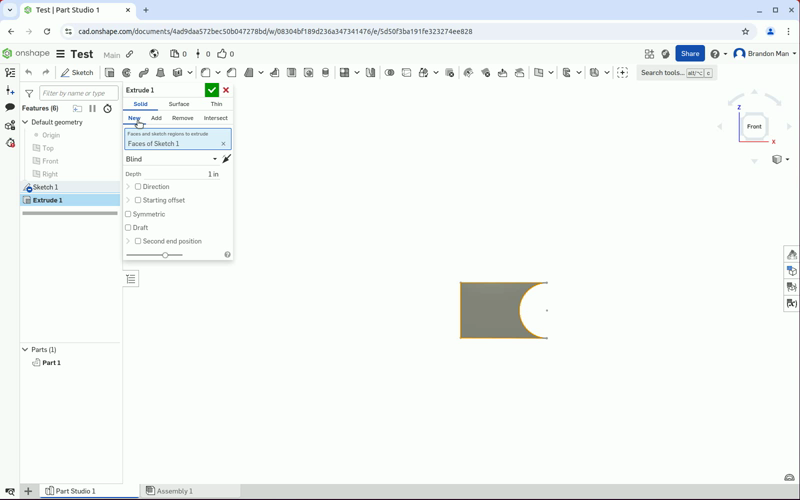
key(tab, 4)
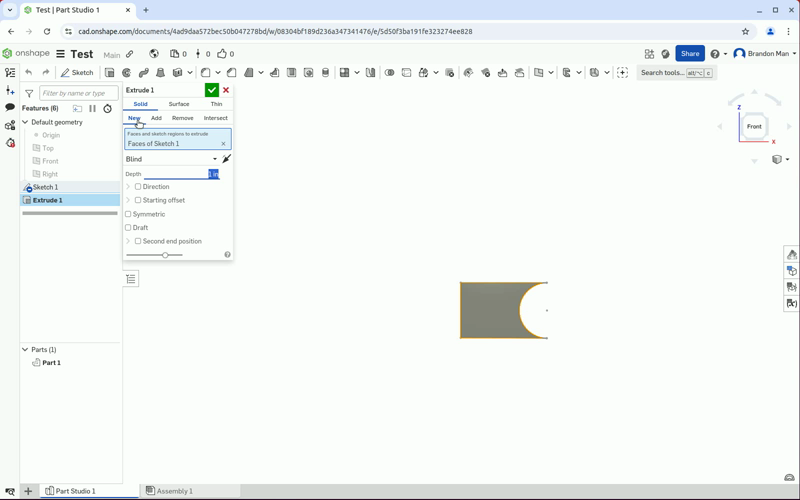
text(10.351)
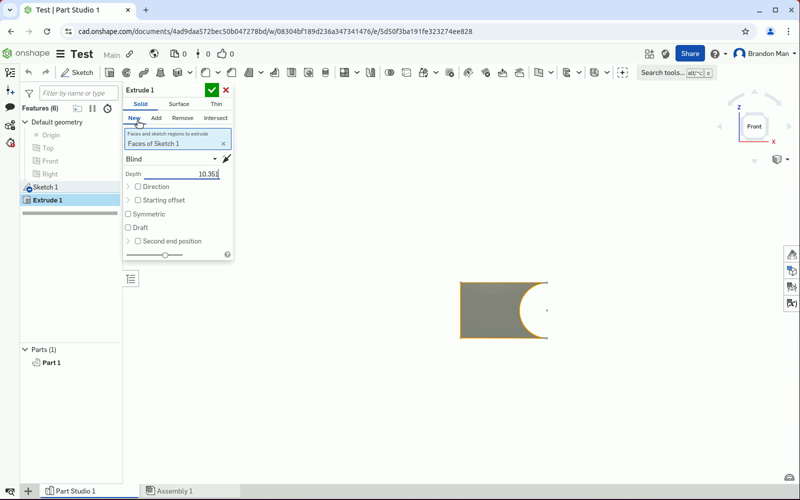
key(enter)
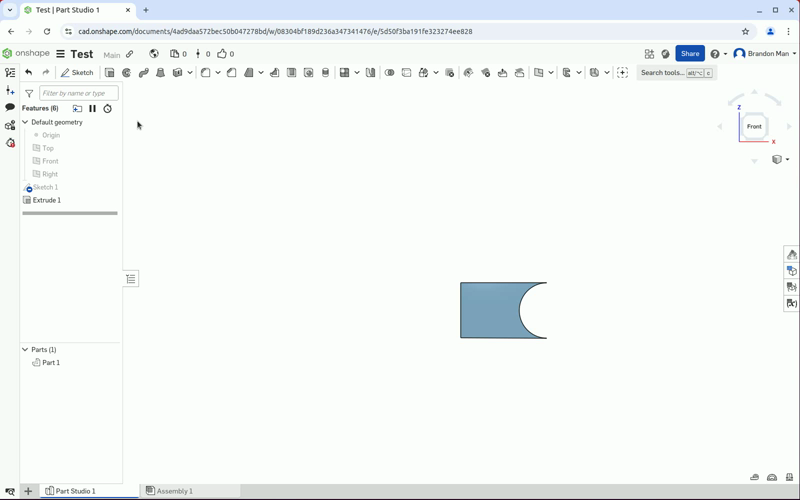
key(shift+h)
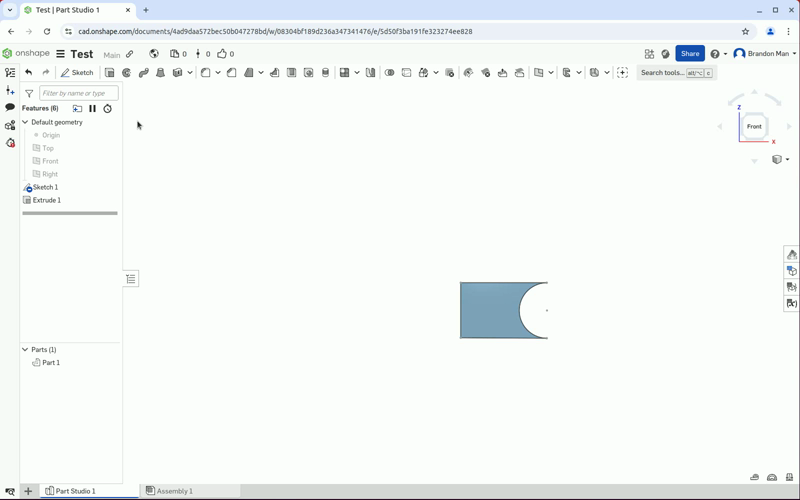
key(shift+h)
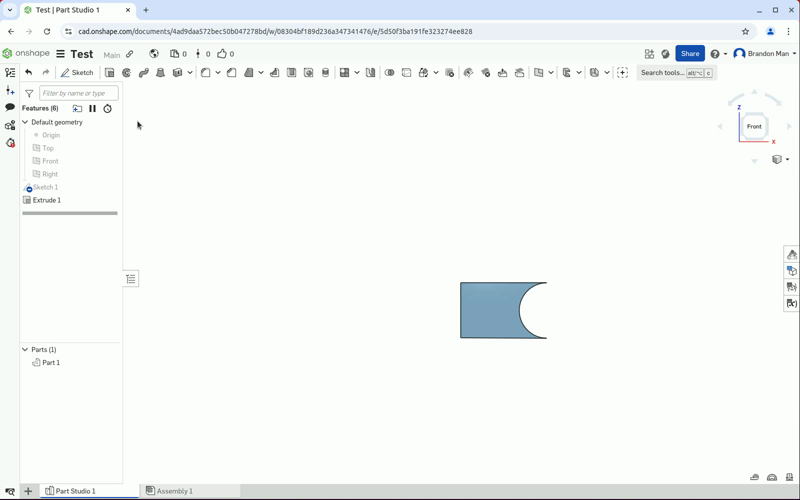
mouse_move(73, 189)
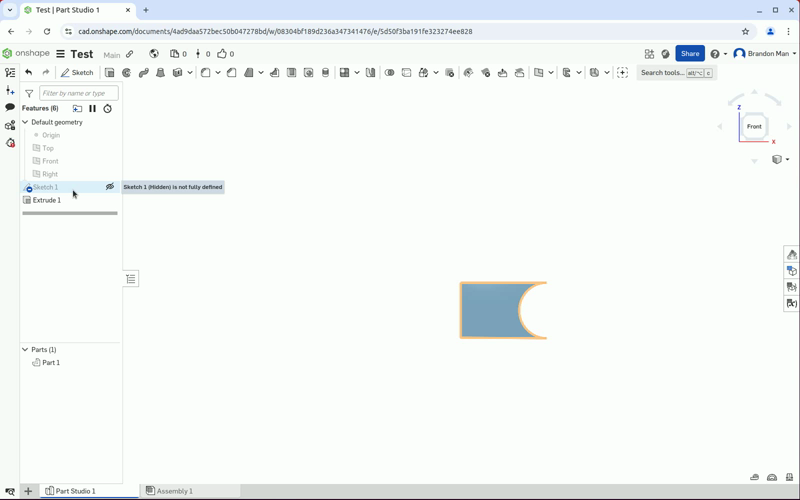
click(73, 189)
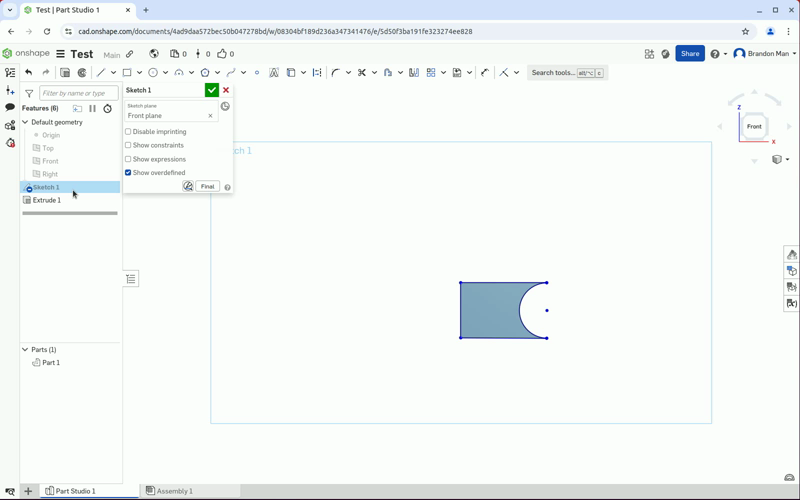
mouse_move(229, 92)
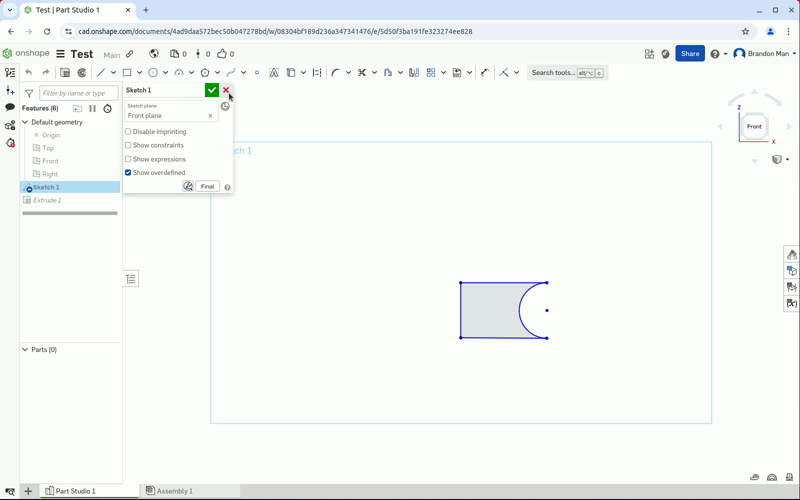
click(229, 92)
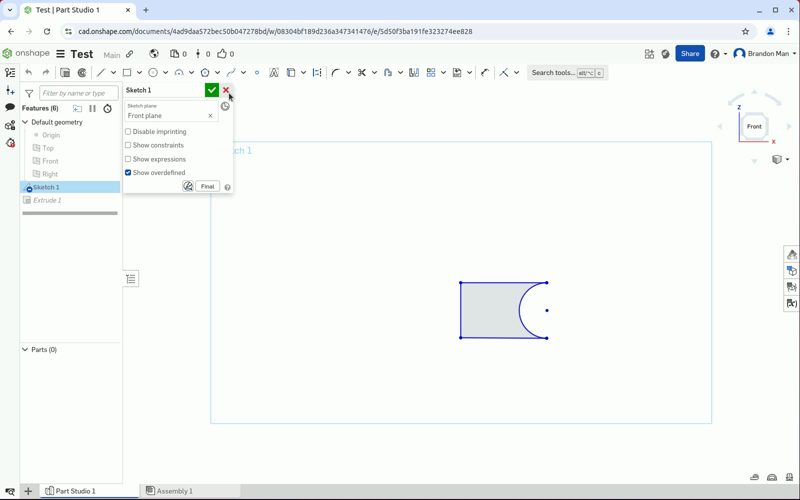
key(shift+s)
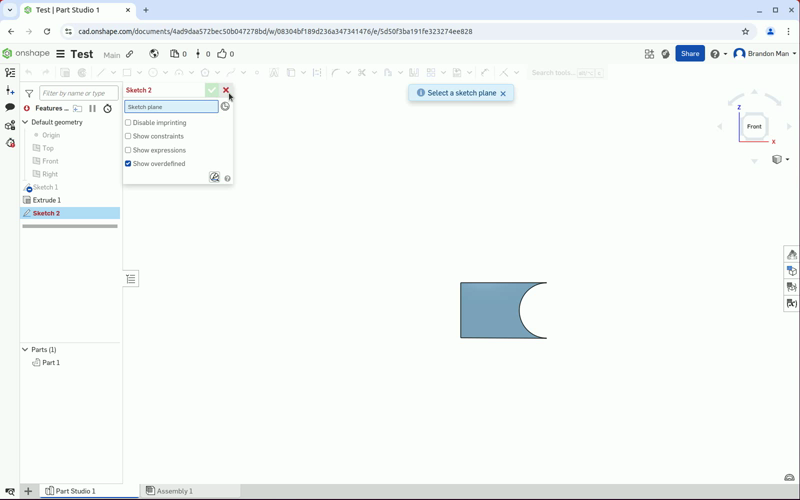
mouse_move(73, 163)
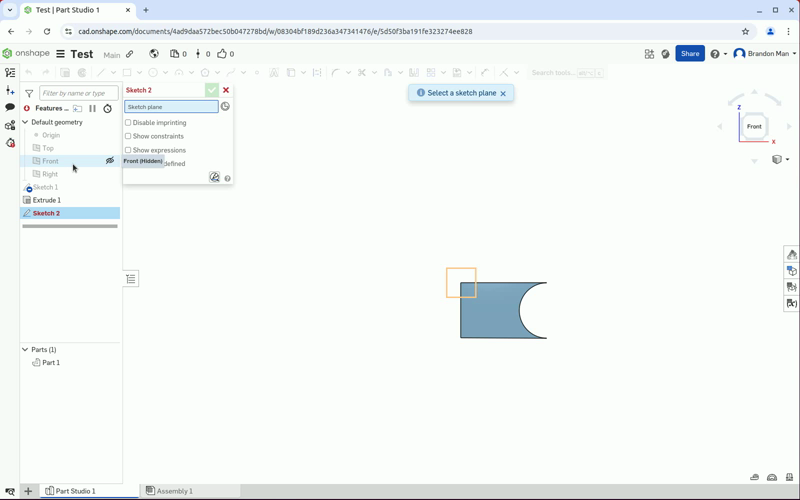
click(73, 163)
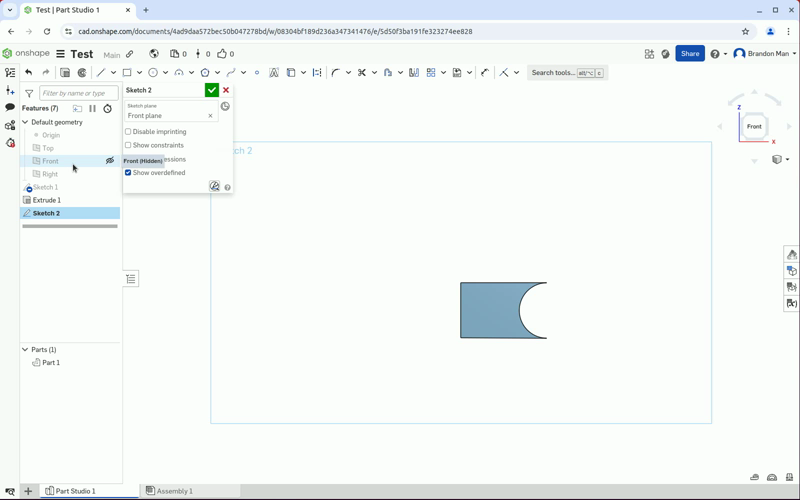
mouse_move(73, 352)
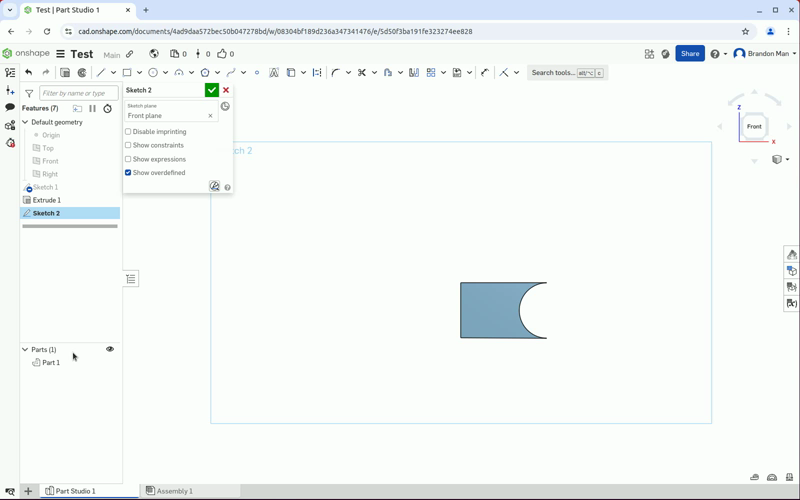
key(y)
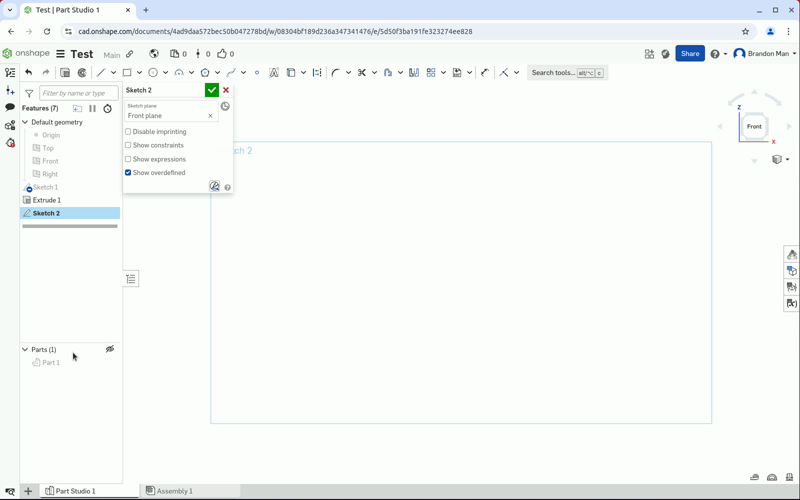
key(a)
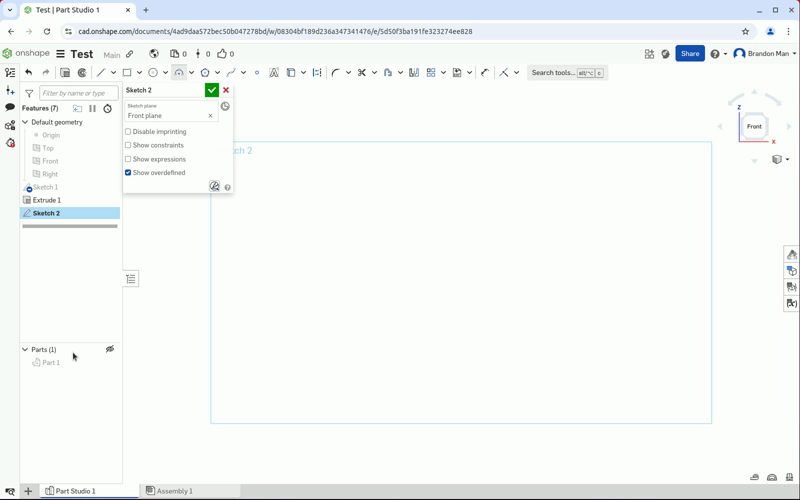
key_down(shift)
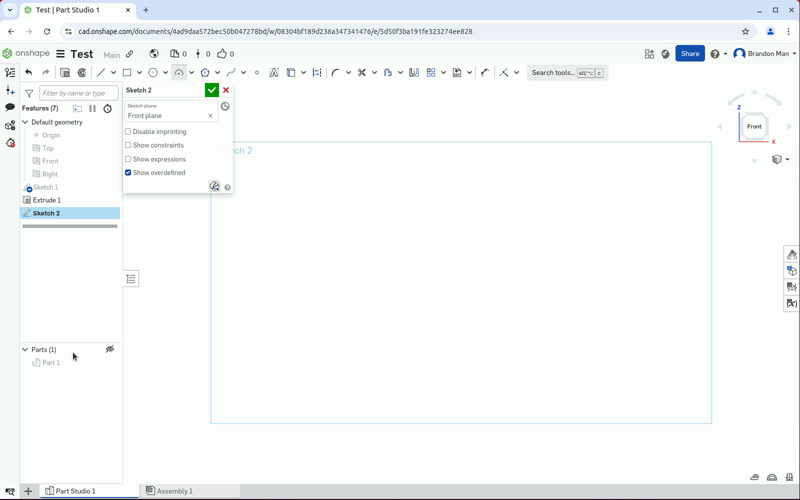
mouse_move(546, 337)
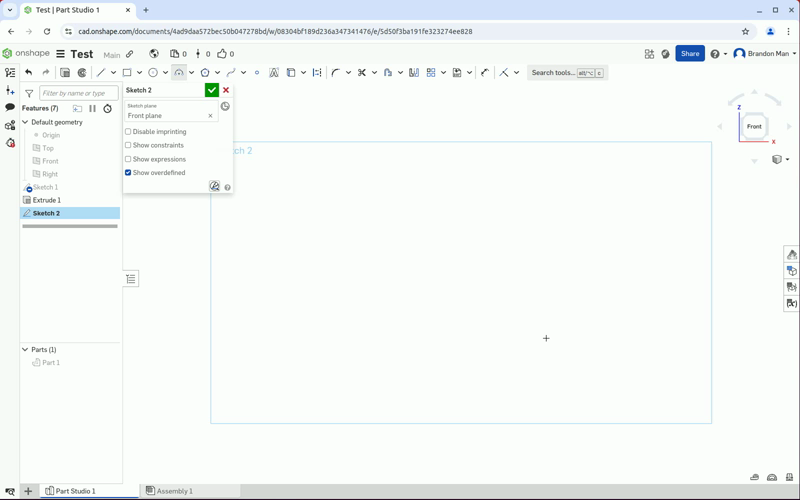
click(546, 337)
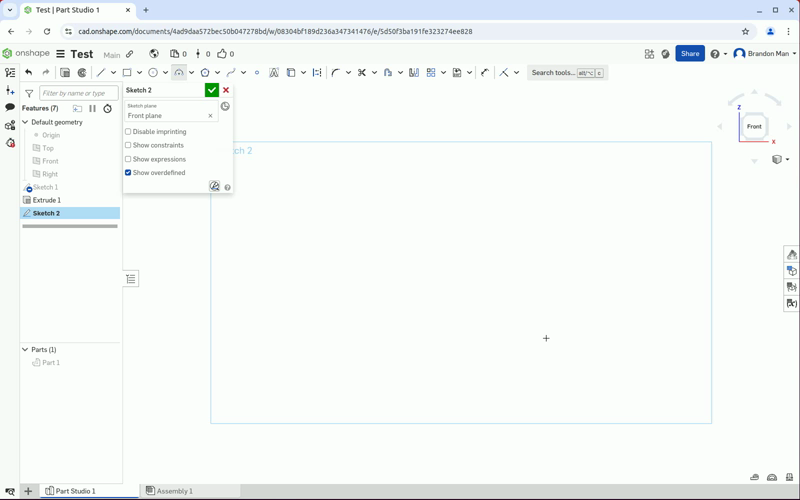
key_up(shift)
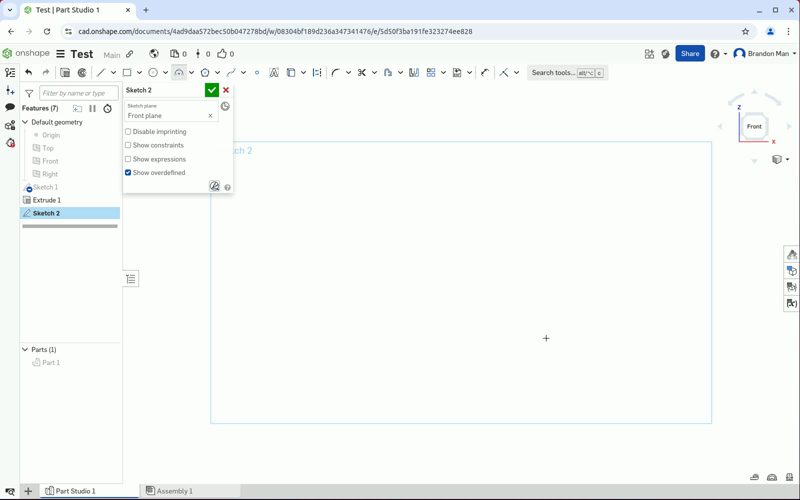
key_down(shift)
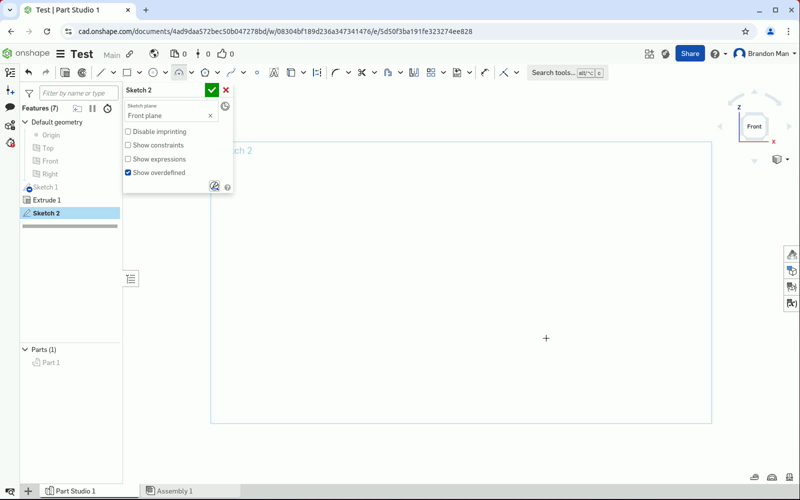
mouse_move(546, 282)
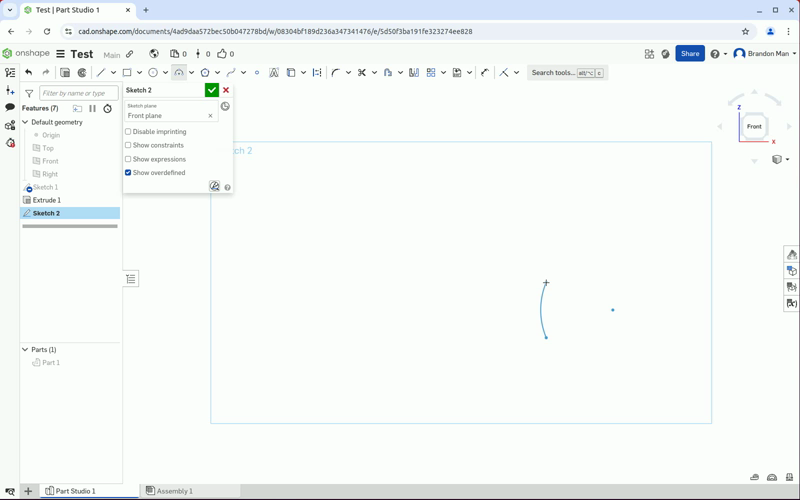
click(546, 282)
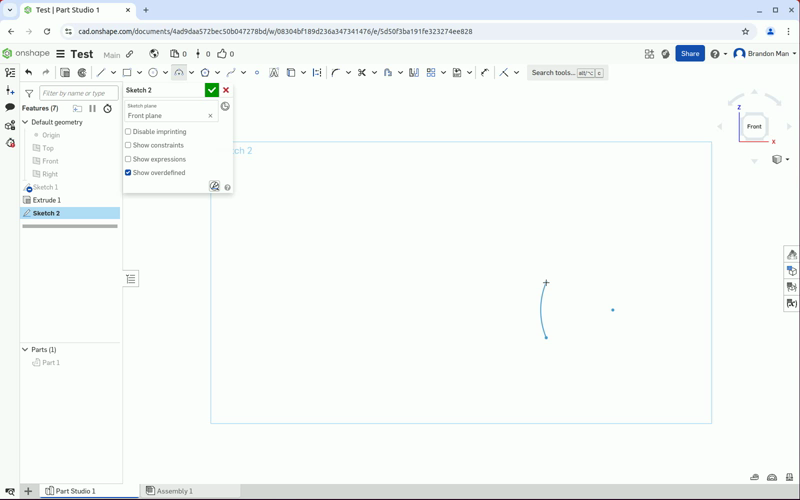
mouse_move(574, 310)
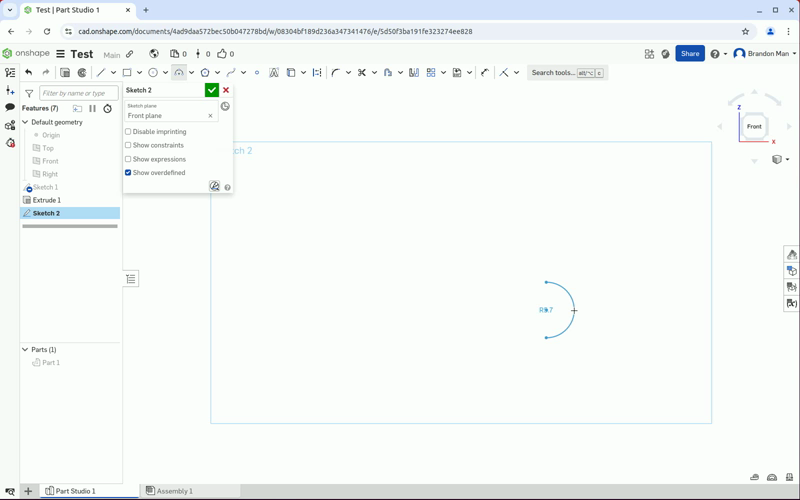
click(574, 310)
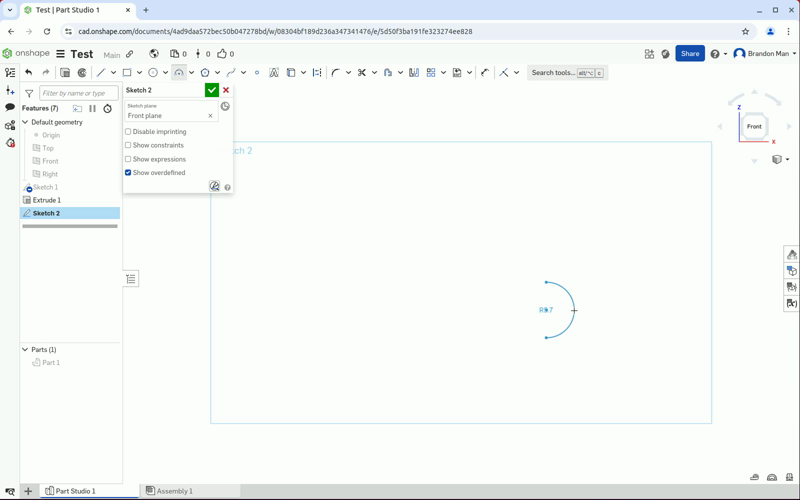
key_up(shift)
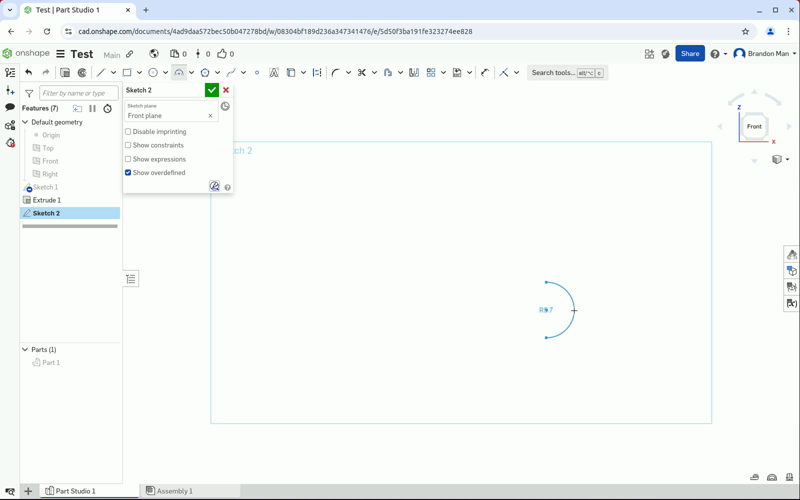
key(esc)
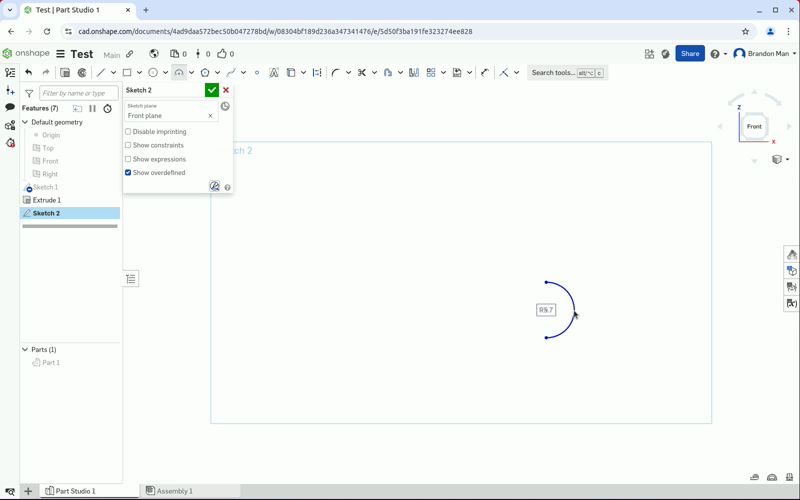
key(l)
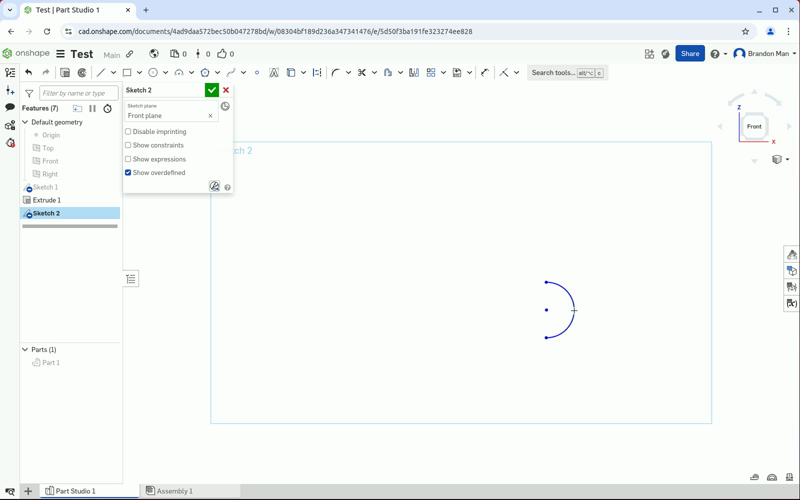
mouse_move(546, 282)
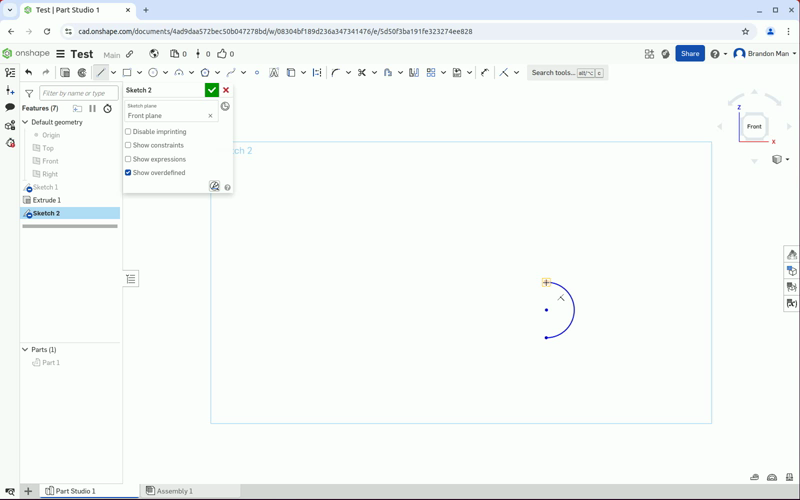
click(546, 282)
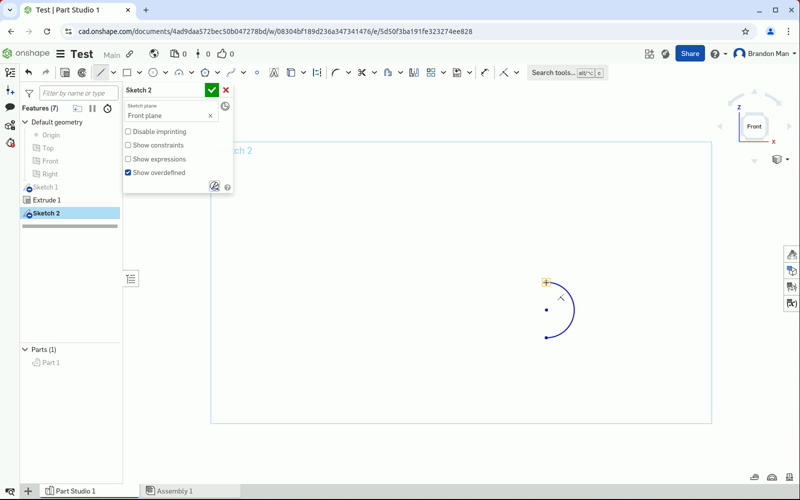
mouse_move(576, 282)
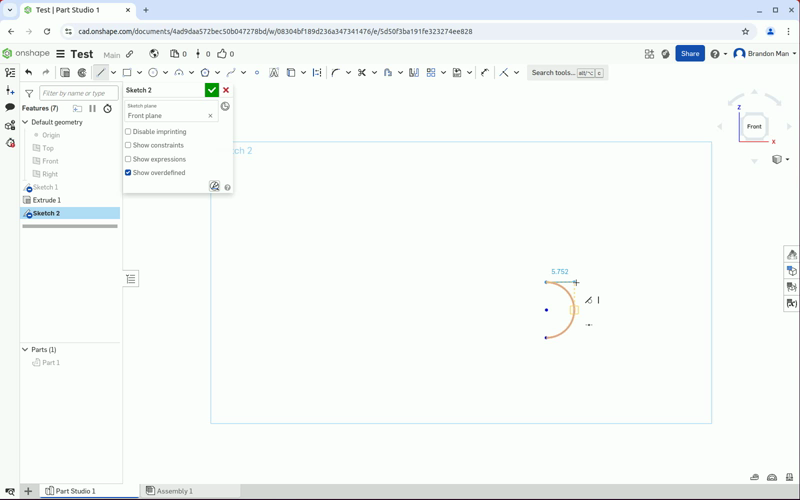
key_down(shift)
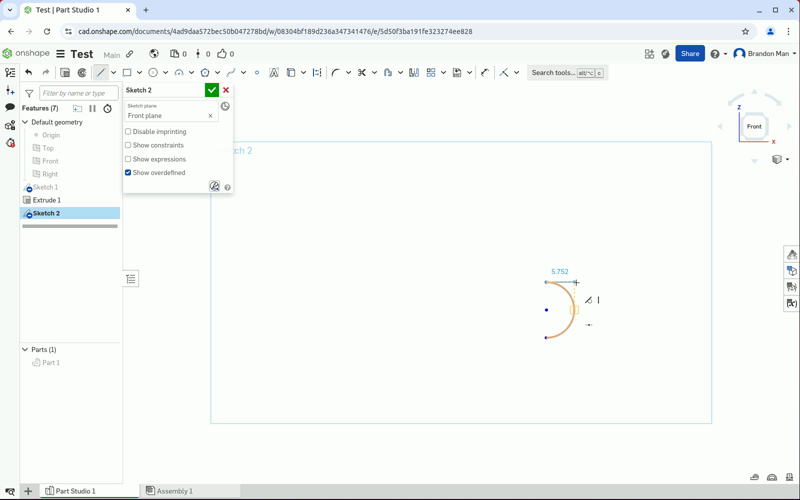
mouse_move(546, 337)
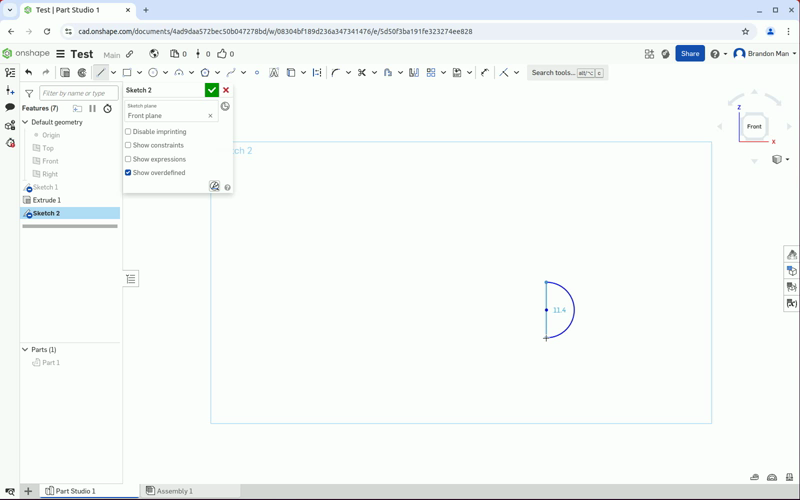
key_up(shift)
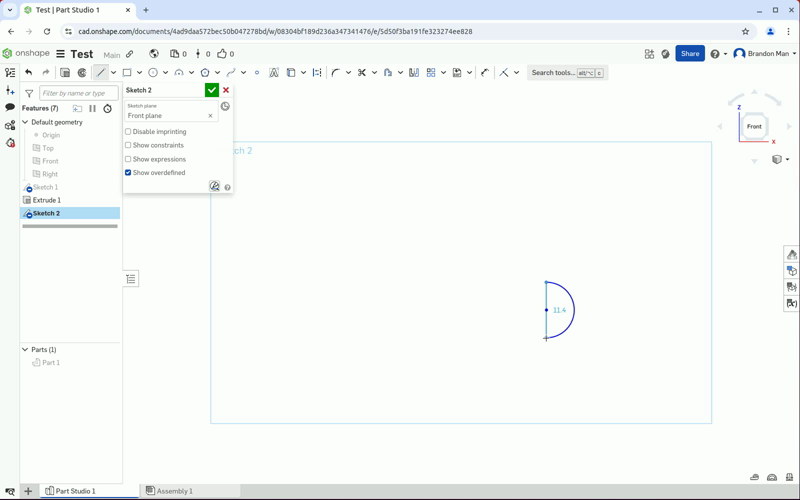
click(546, 337)
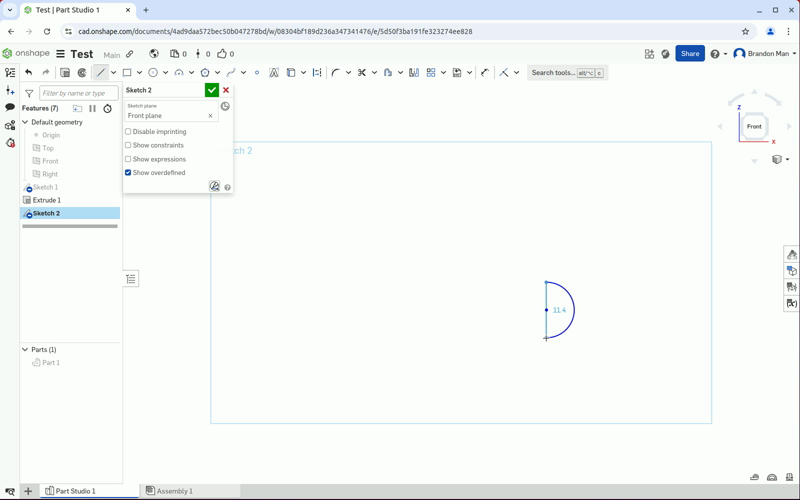
key(esc)
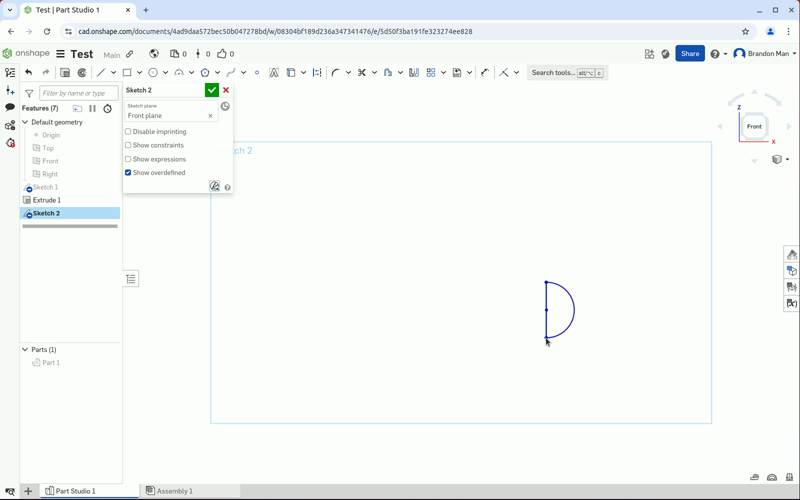
mouse_move(552, 300)
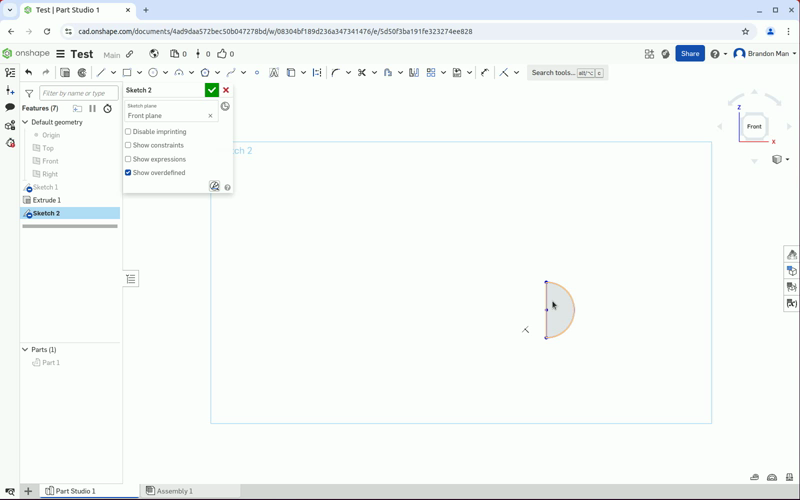
scroll(6)
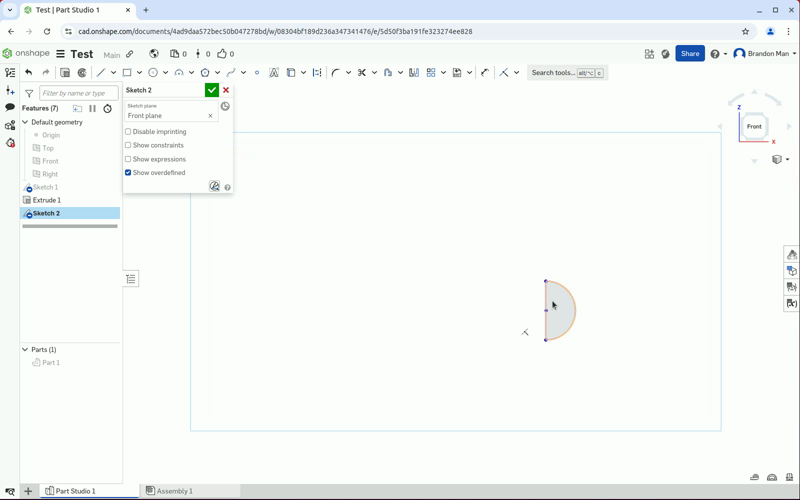
scroll(6)
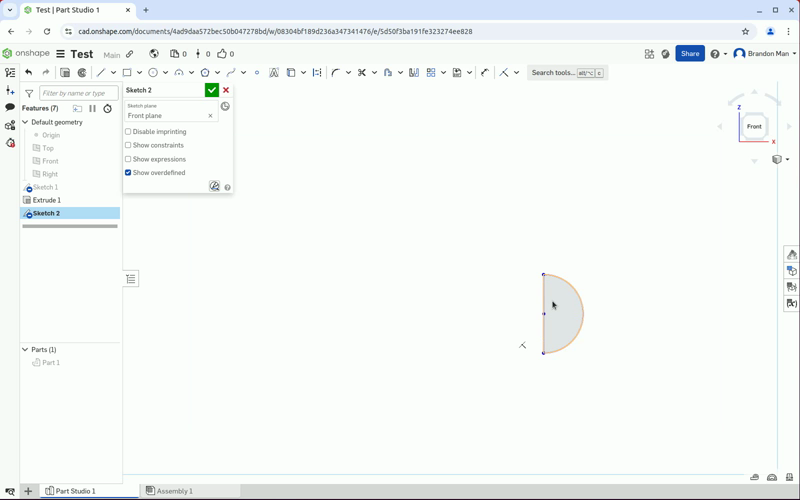
scroll(6)
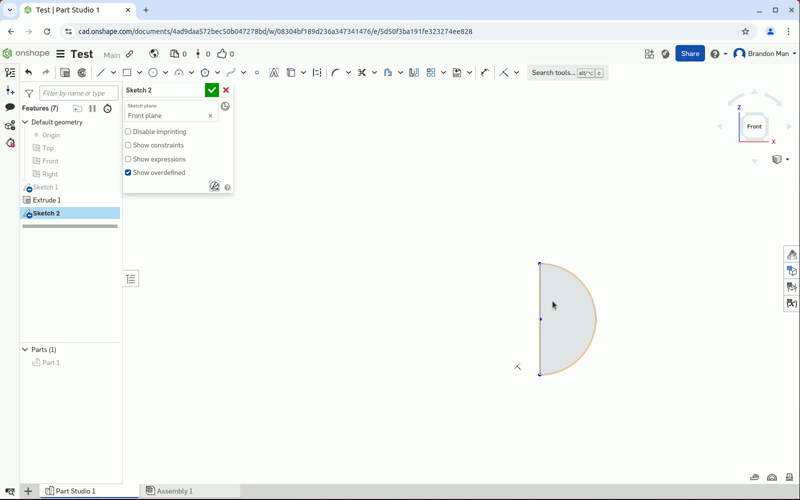
scroll(6)
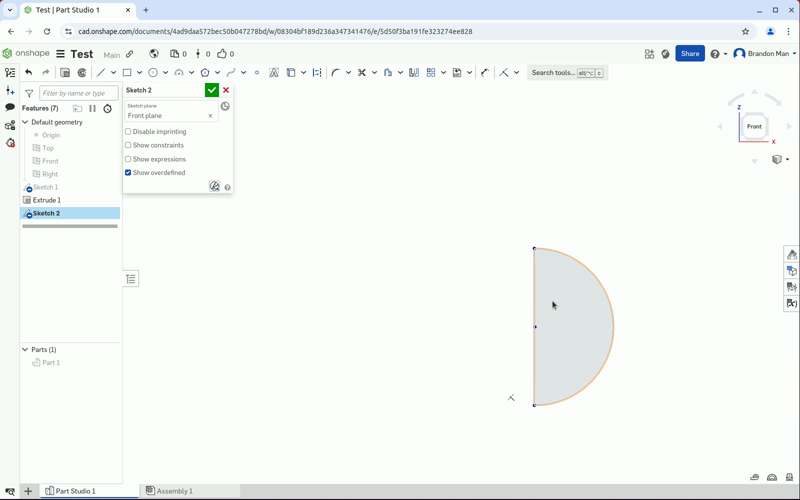
scroll(6)
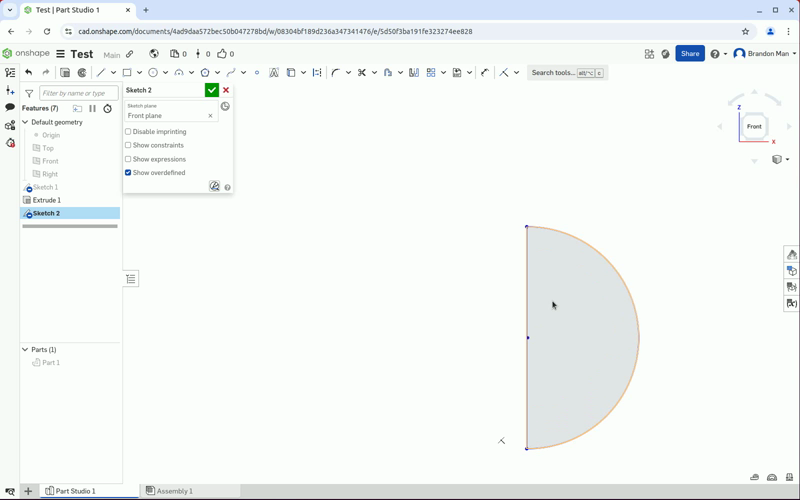
scroll(6)
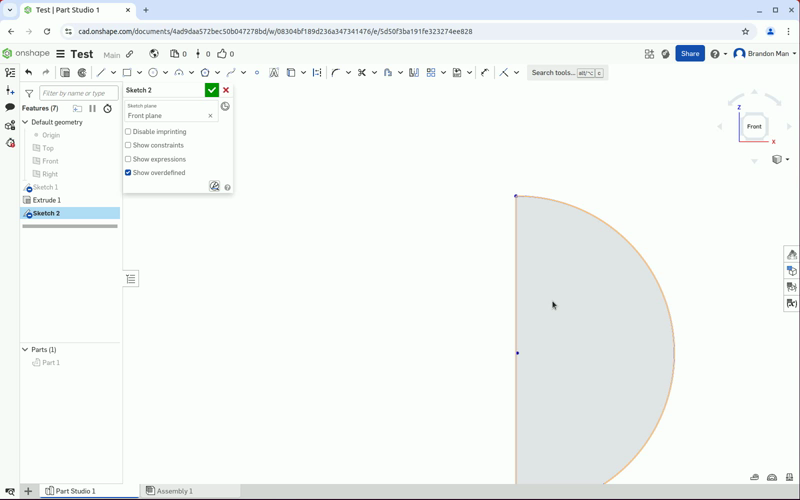
scroll(6)
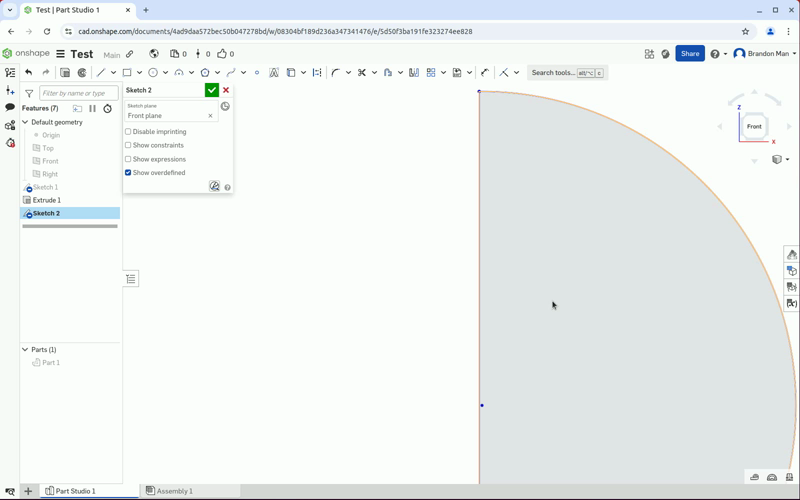
click(552, 300)
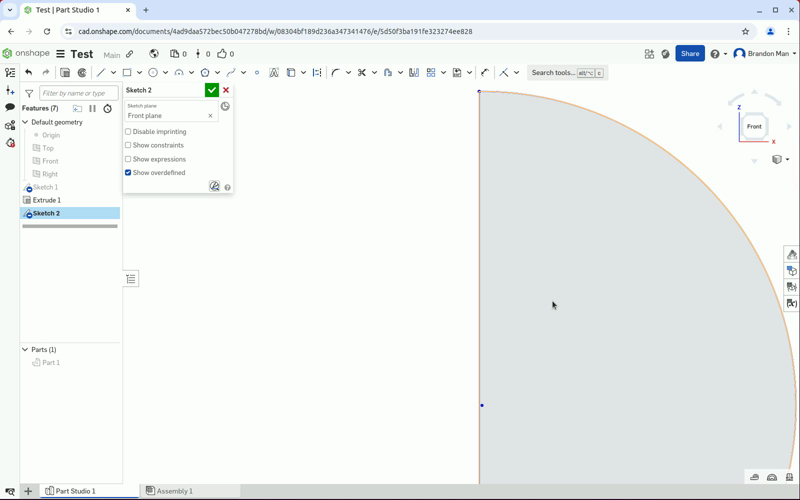
scroll(-6)
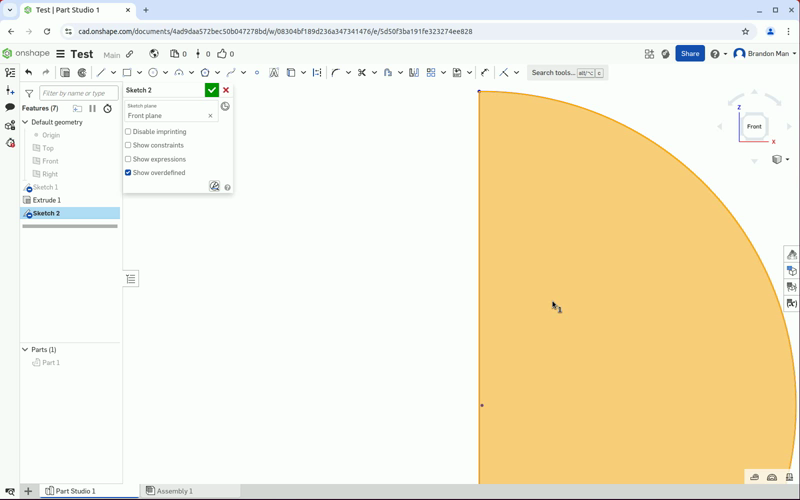
scroll(-6)
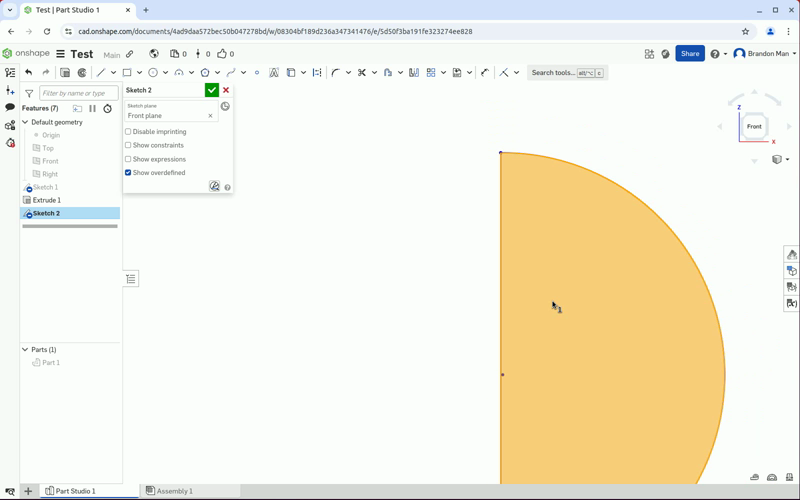
scroll(-6)
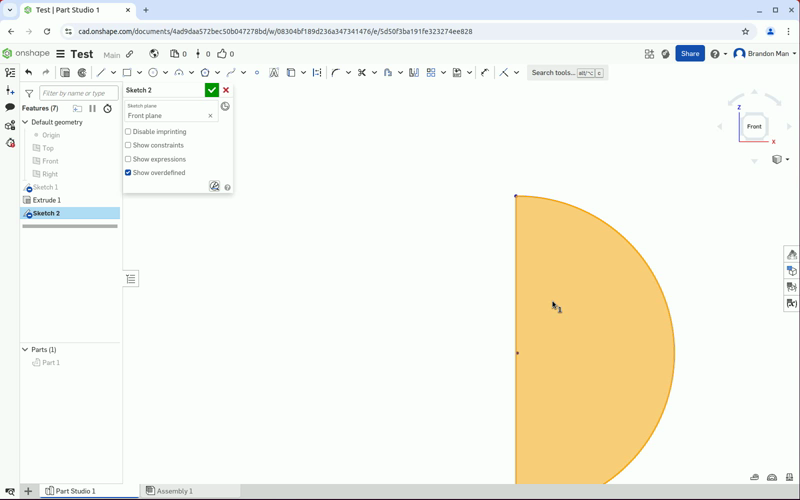
scroll(-6)
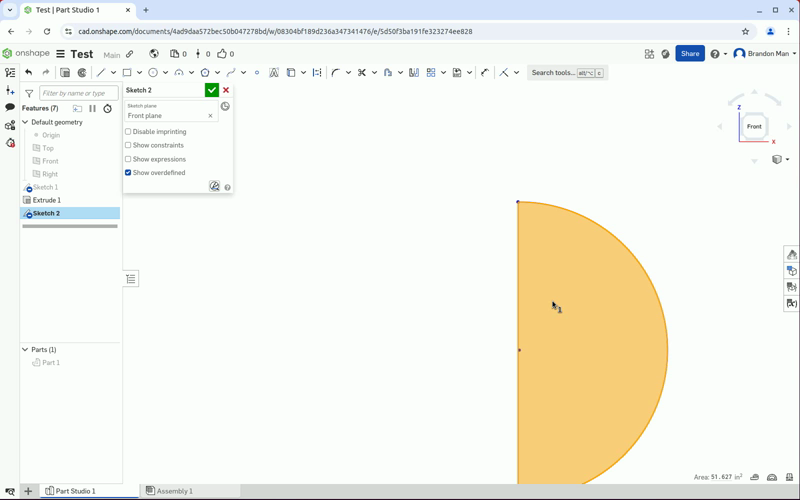
scroll(-6)
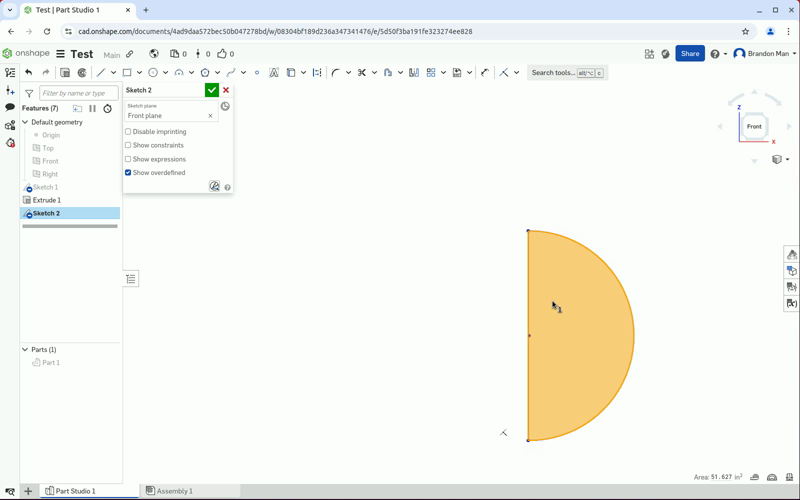
scroll(-6)
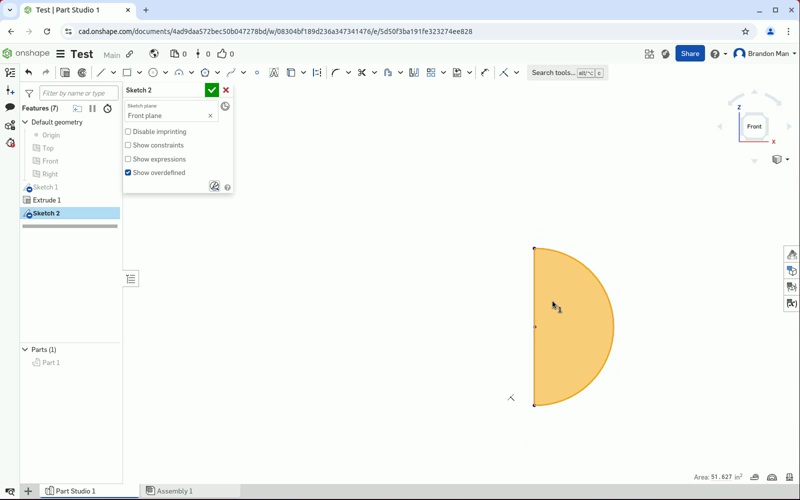
scroll(-6)
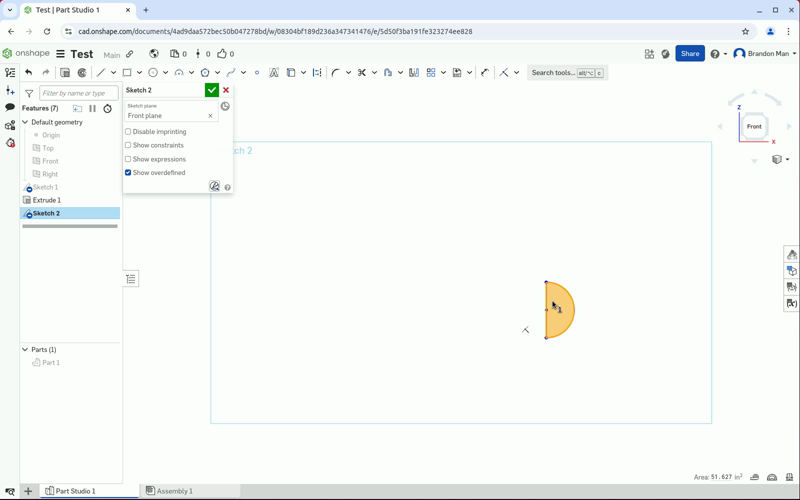
mouse_move(73, 352)
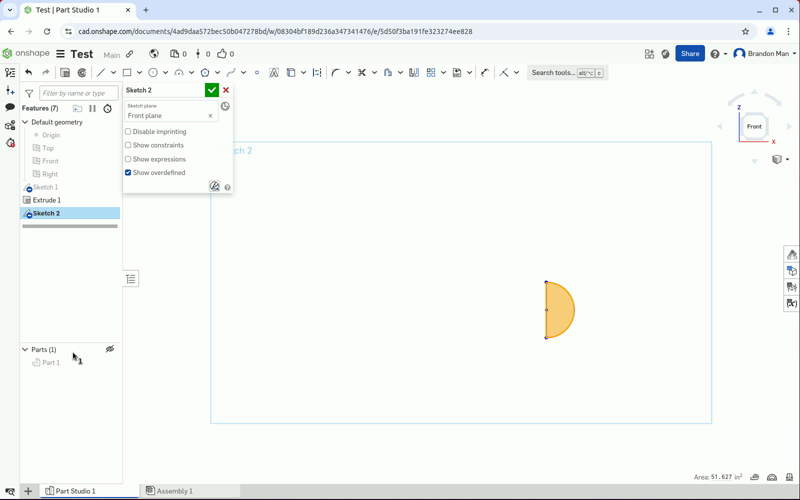
key(shift+y)
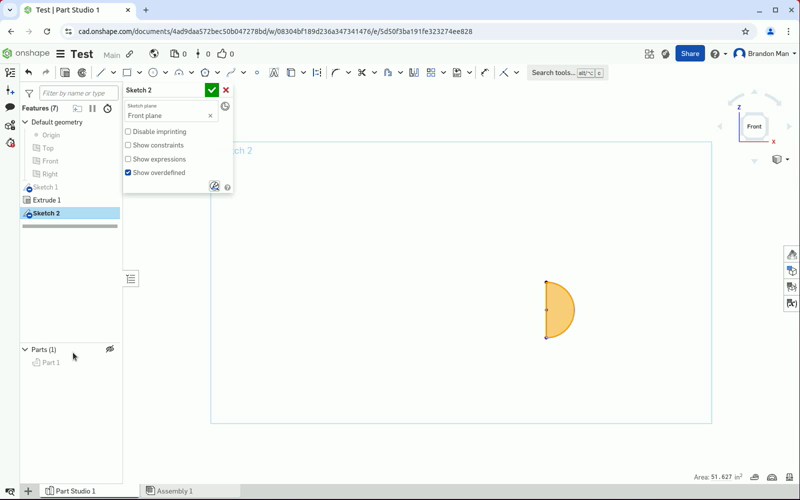
key(shift+e)
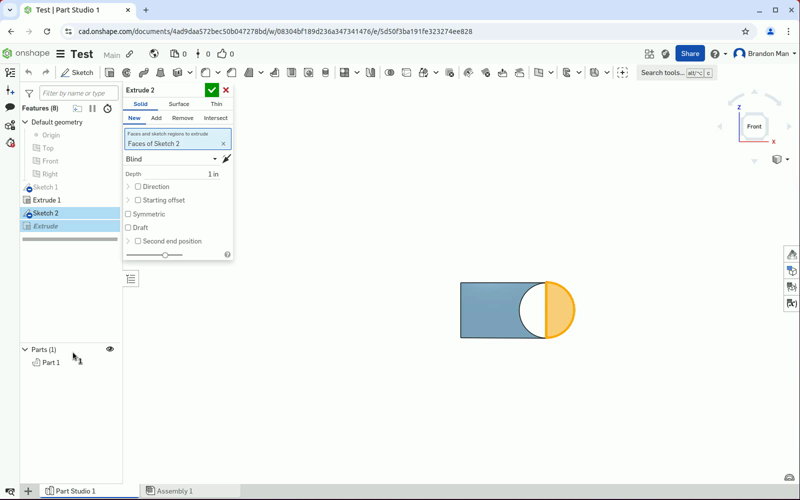
mouse_move(143, 106)
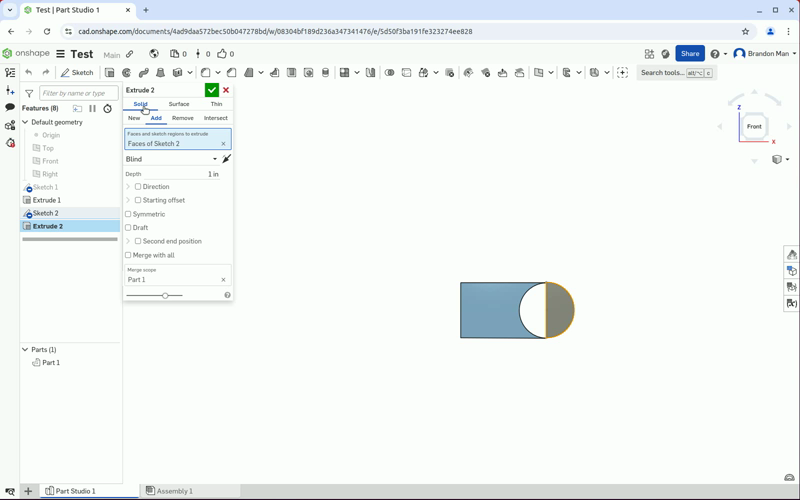
click(143, 106)
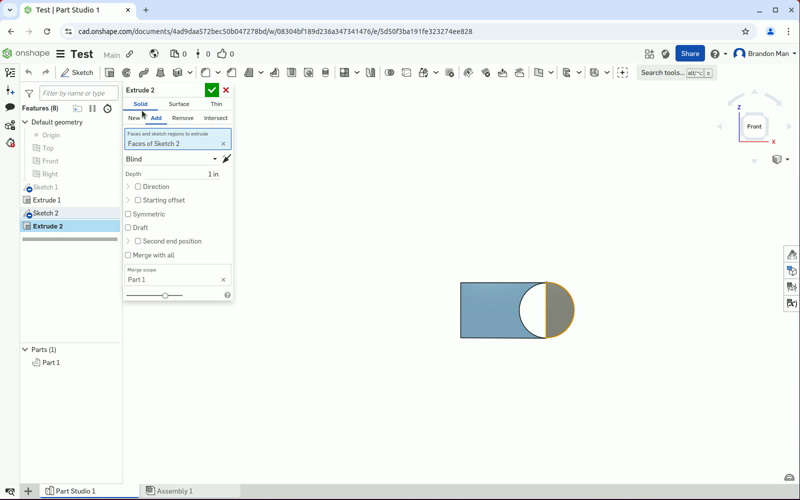
mouse_move(137, 120)
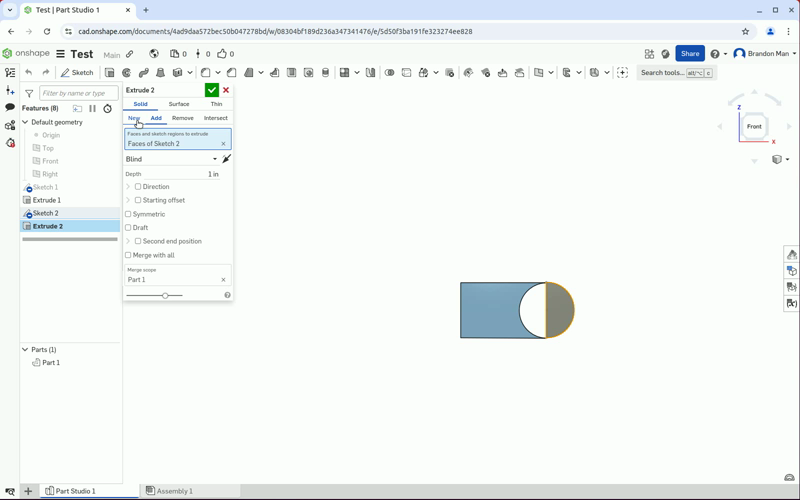
click(137, 120)
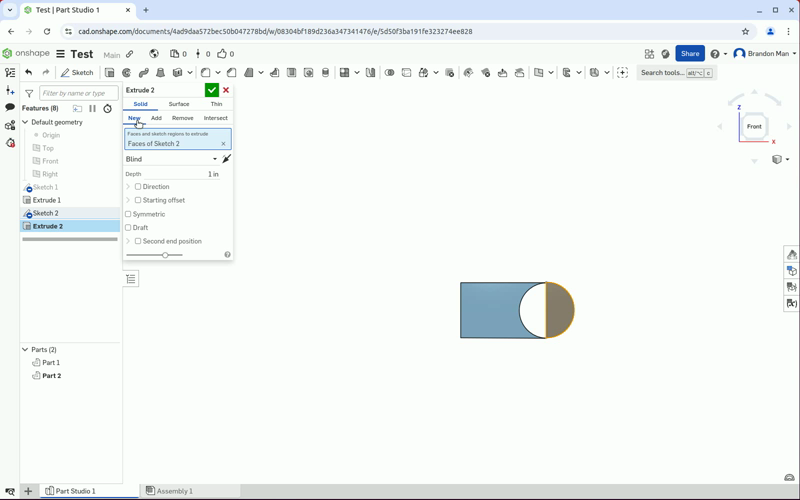
key(tab, 4)
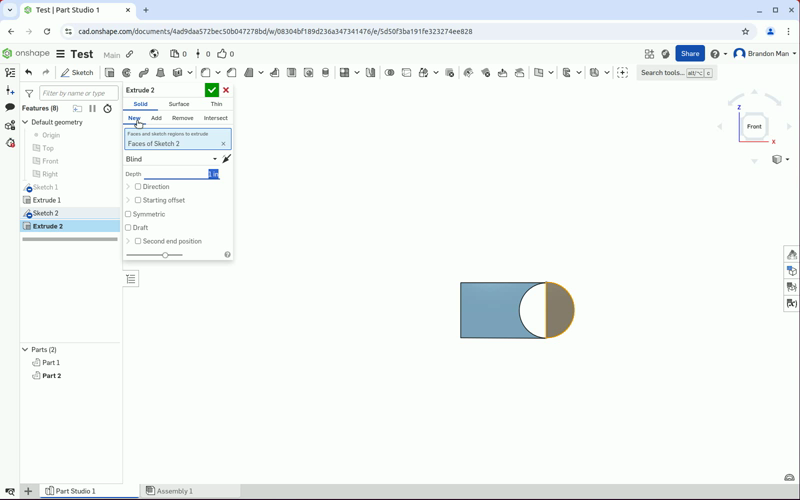
text(10.351)
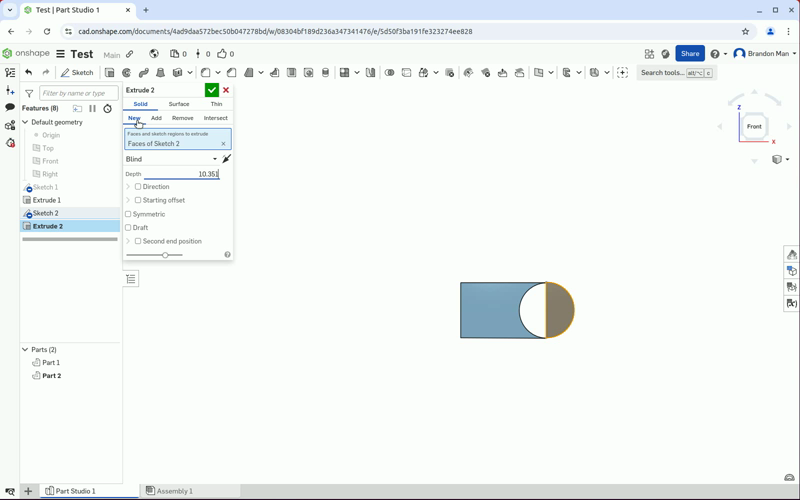
key(enter)
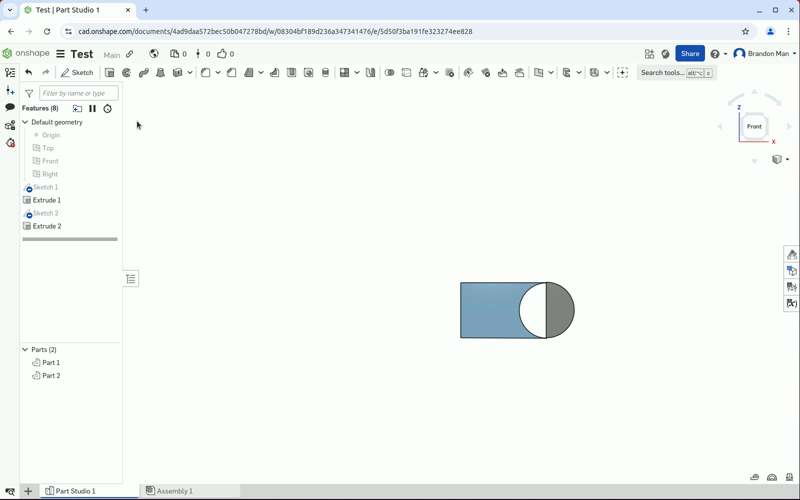
key(shift+h)
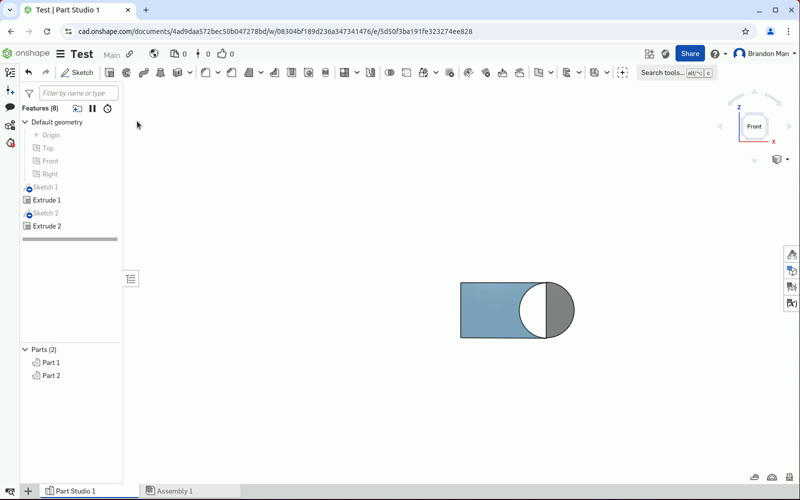
key(shift+h)
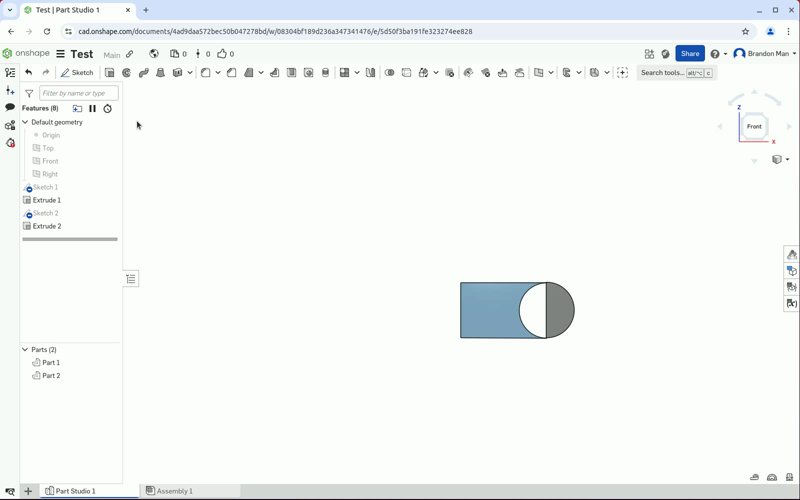
mouse_move(73, 189)
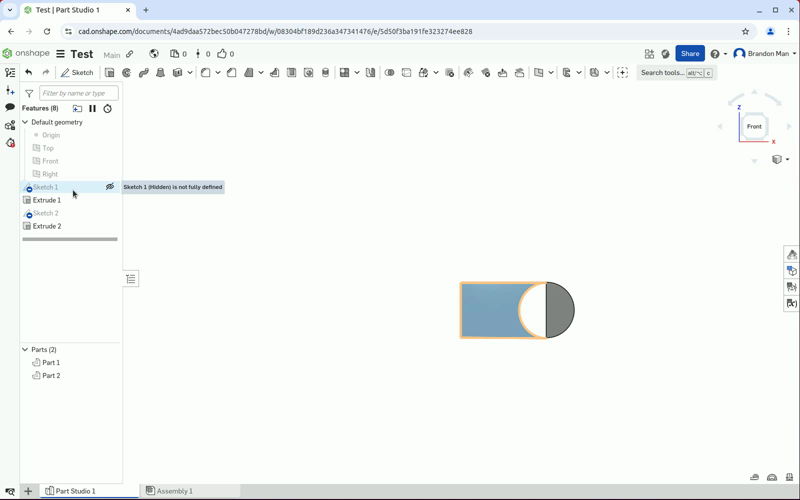
click(73, 189)
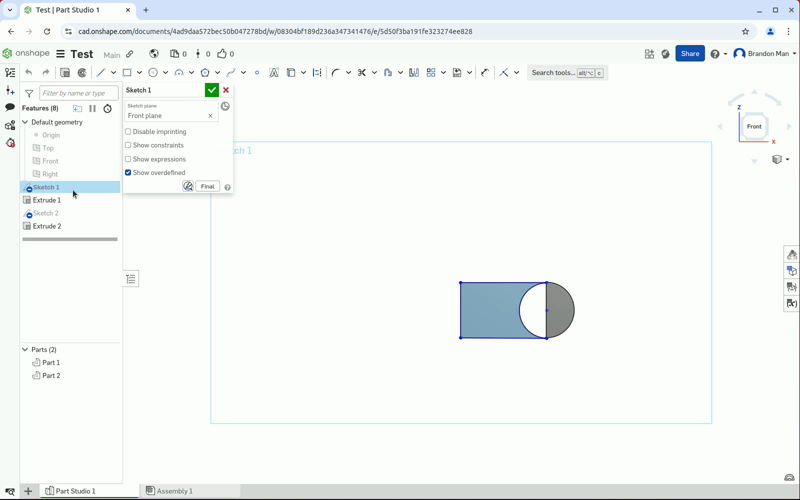
mouse_move(229, 92)
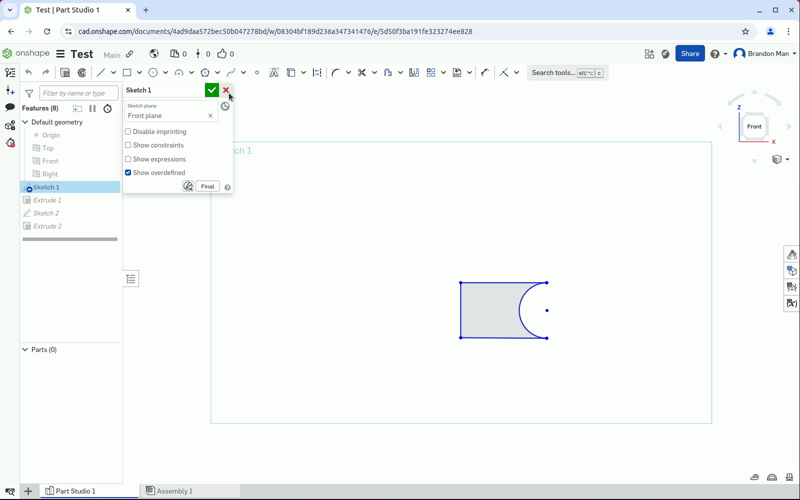
click(229, 92)
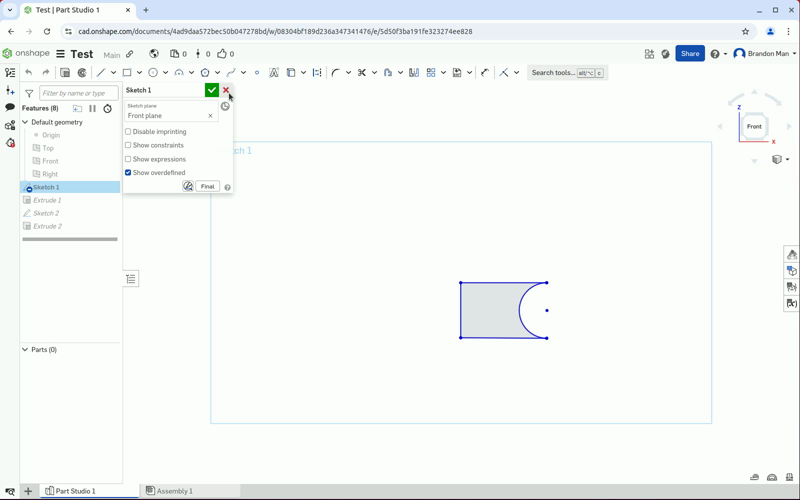
key(shift+s)
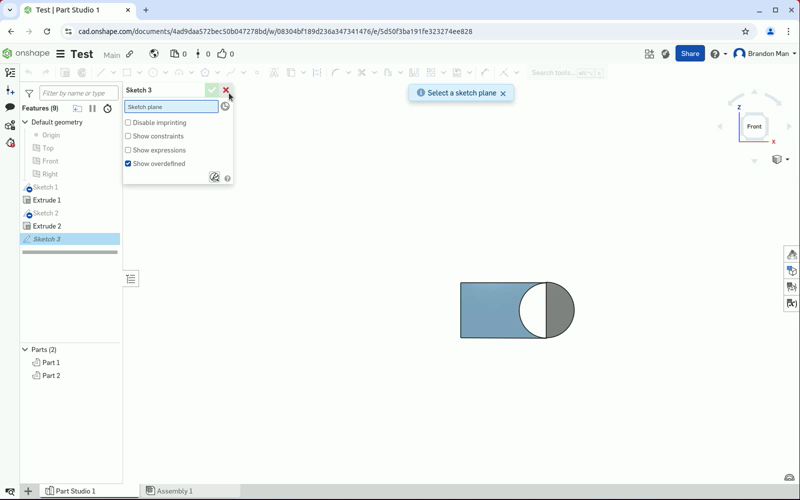
mouse_move(73, 163)
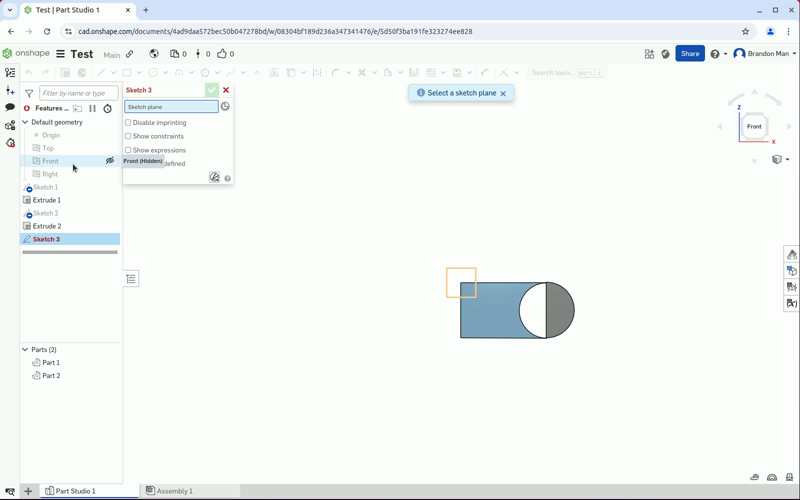
click(73, 163)
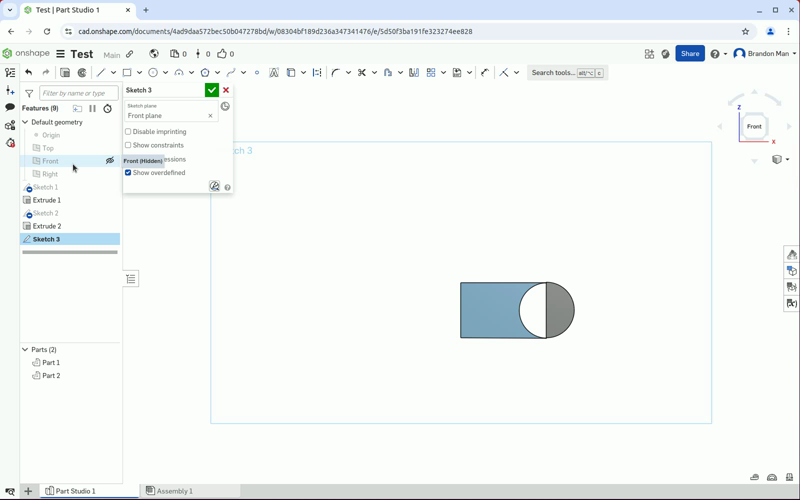
mouse_move(73, 352)
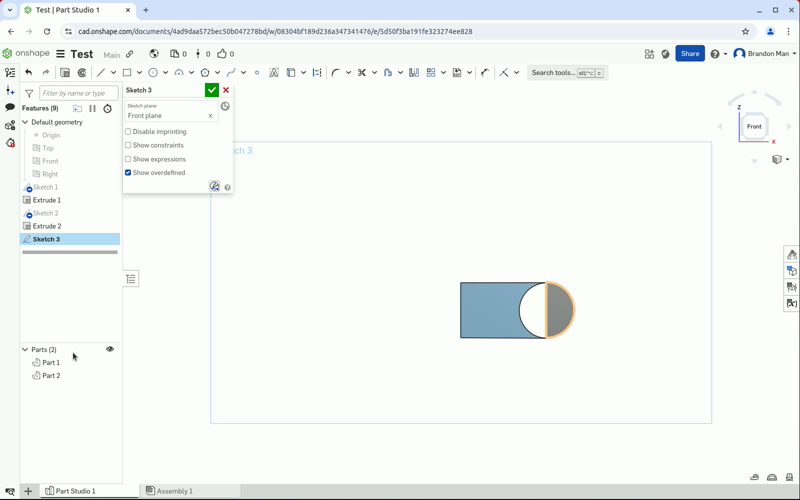
key(y)
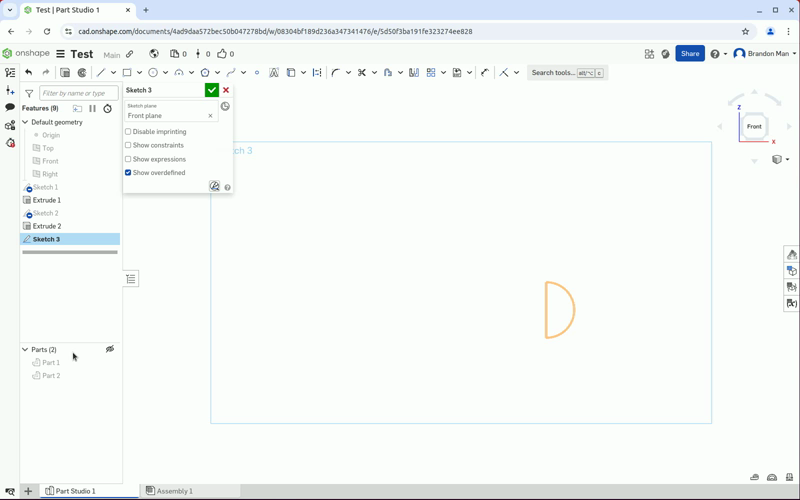
key(l)
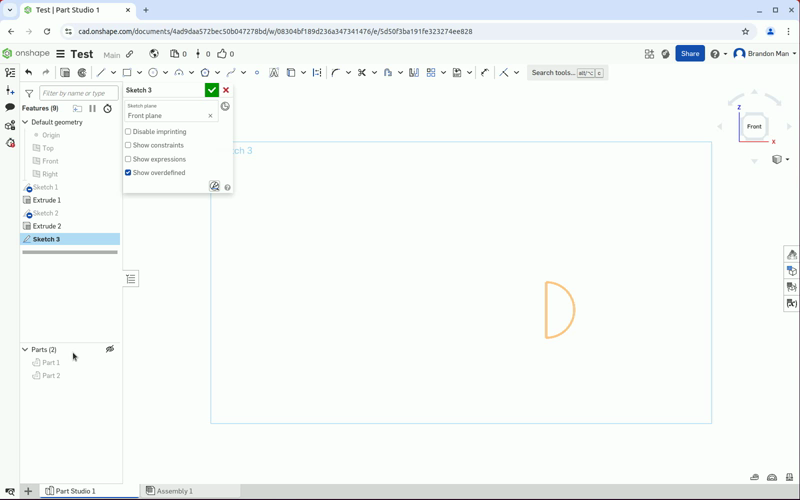
key_down(shift)
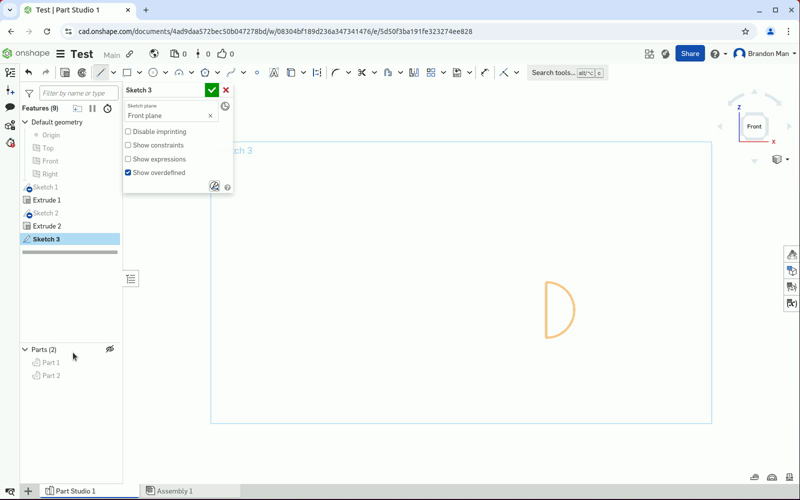
mouse_move(546, 337)
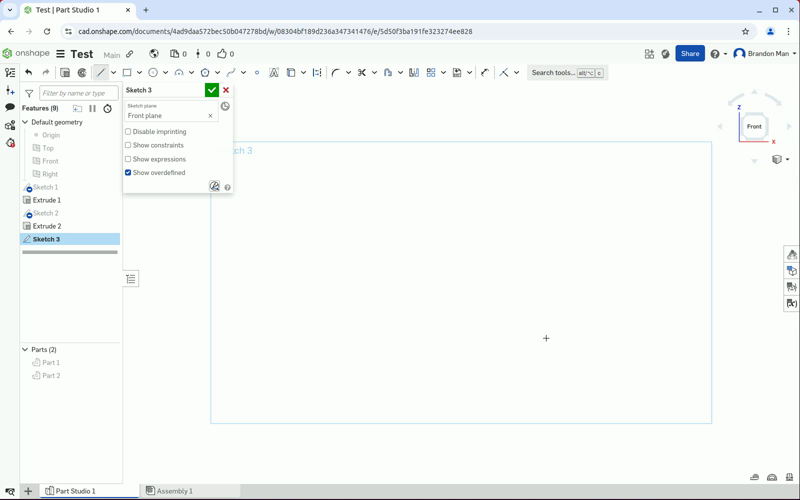
click(546, 337)
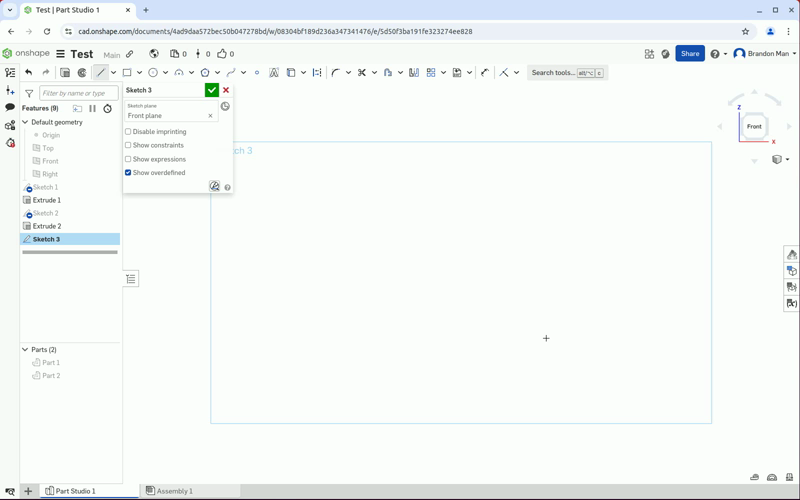
key_up(shift)
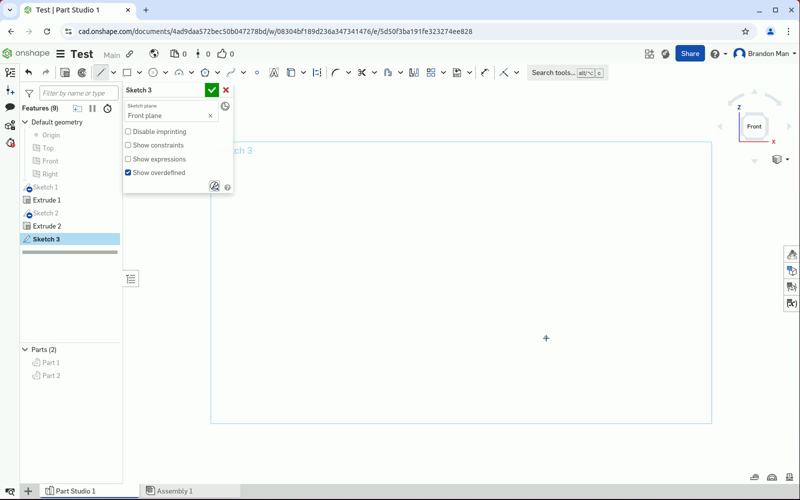
key_down(shift)
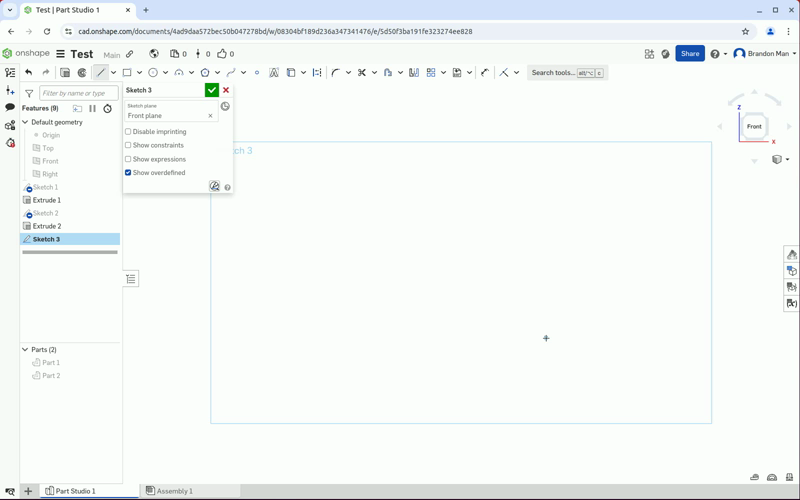
mouse_move(576, 337)
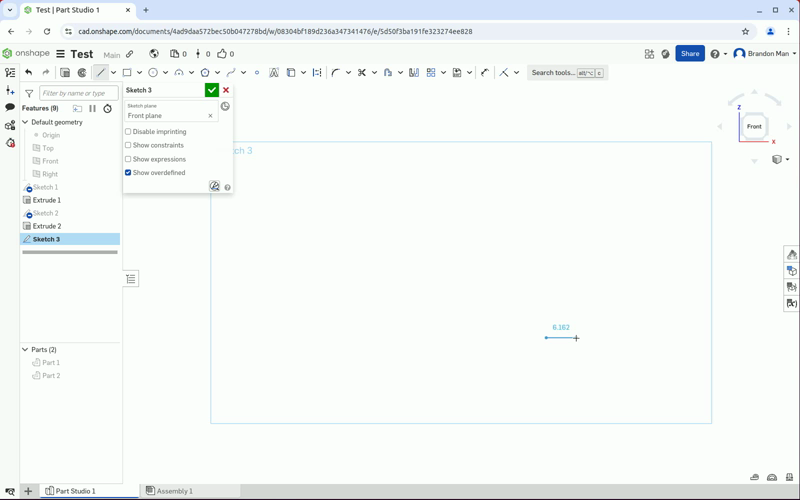
mouse_move(546, 282)
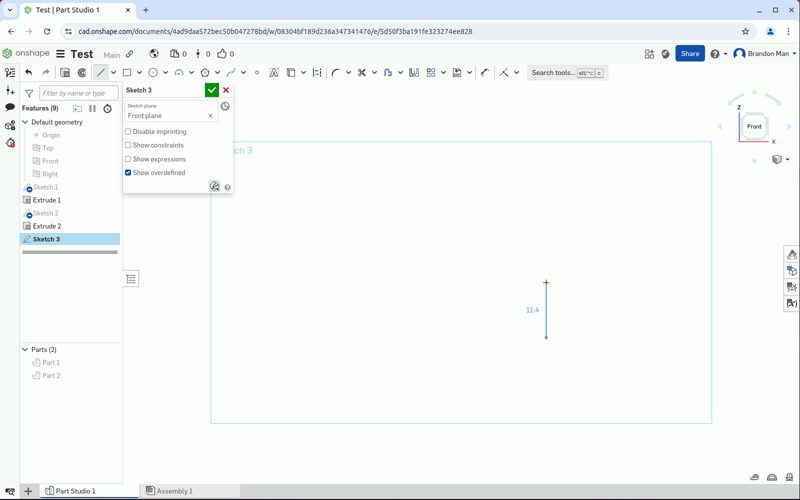
click(546, 282)
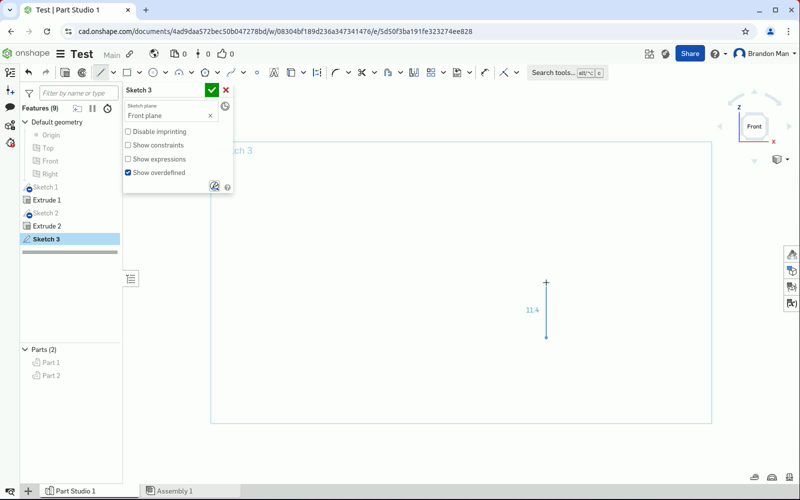
key_up(shift)
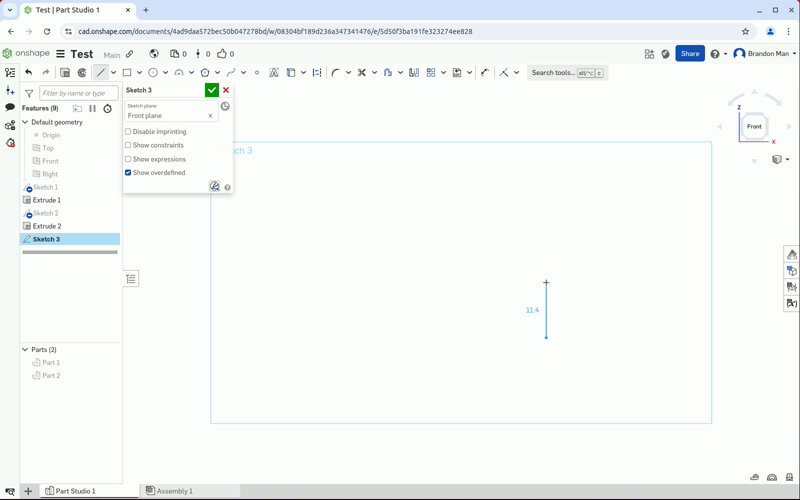
key(esc)
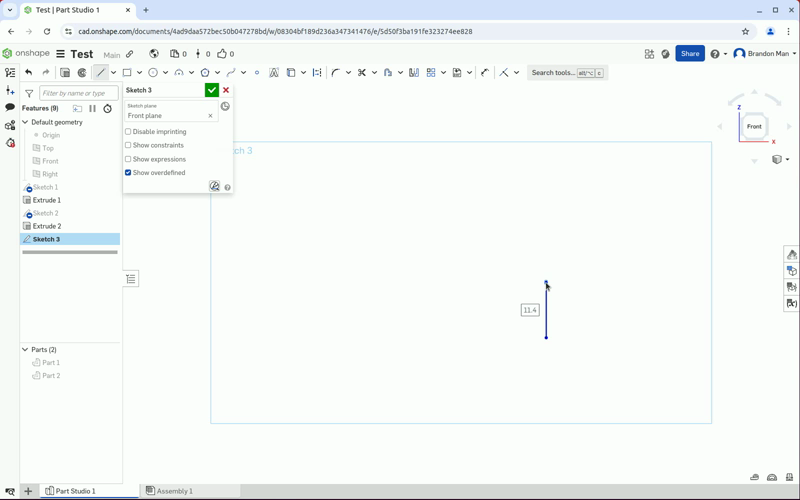
key(a)
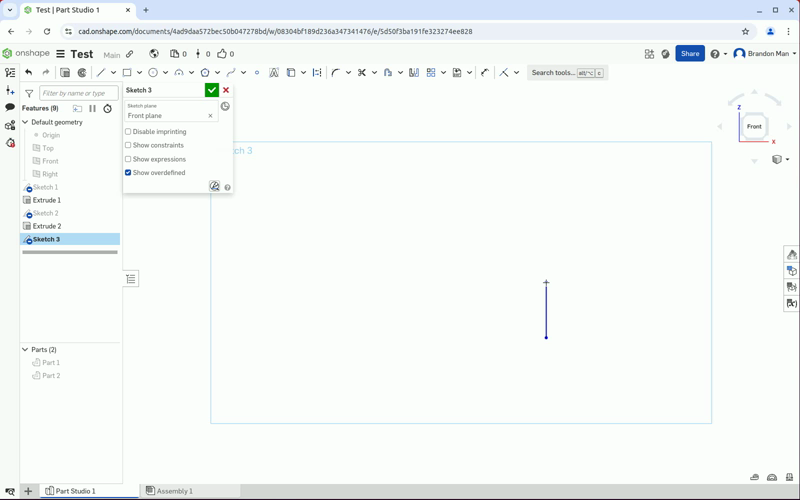
mouse_move(546, 282)
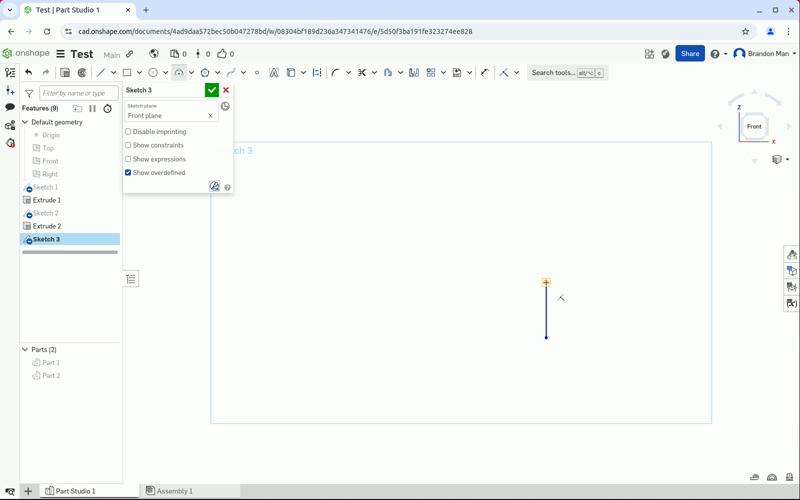
click(546, 282)
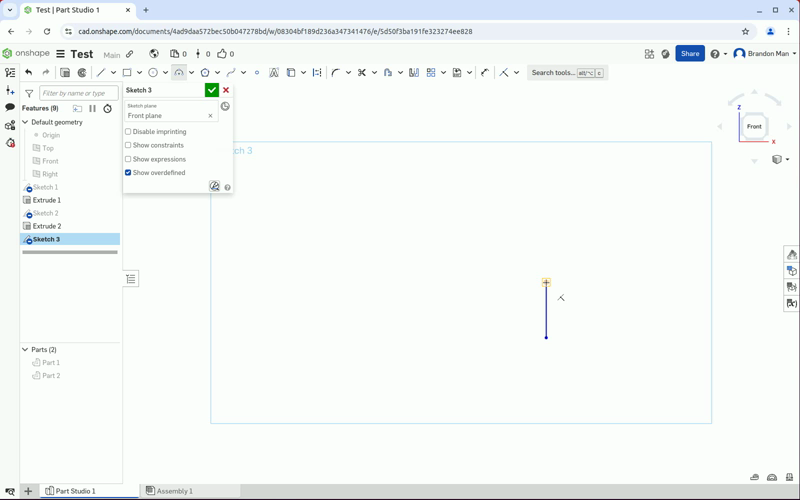
mouse_move(546, 337)
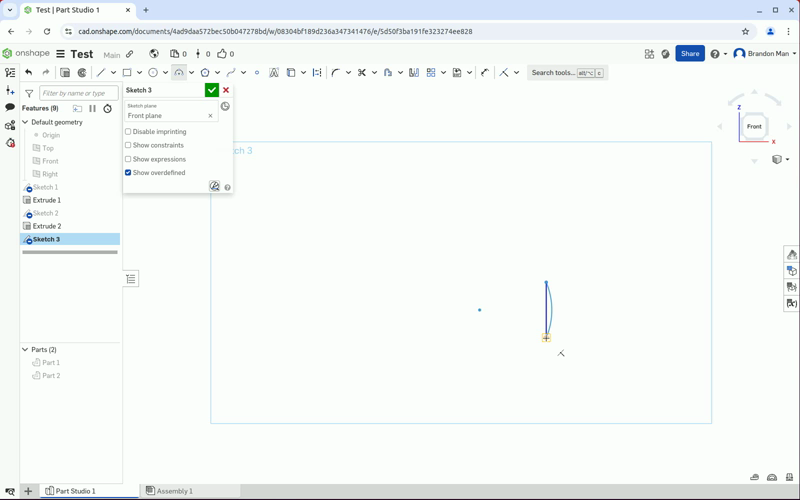
click(546, 337)
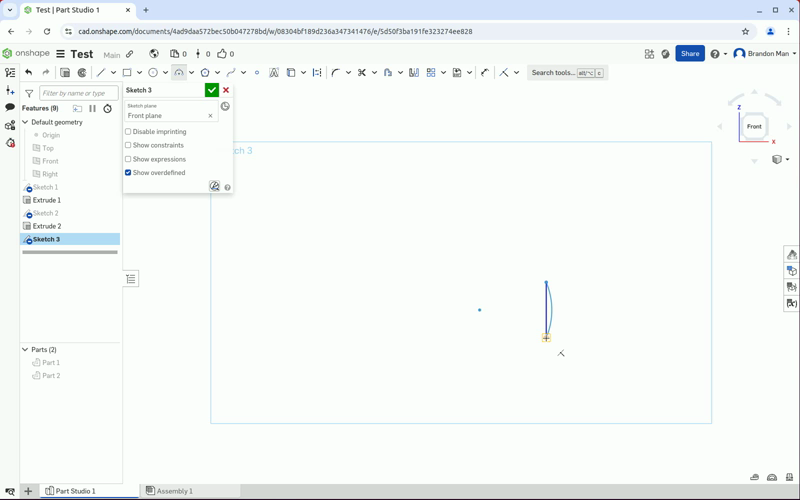
key_down(shift)
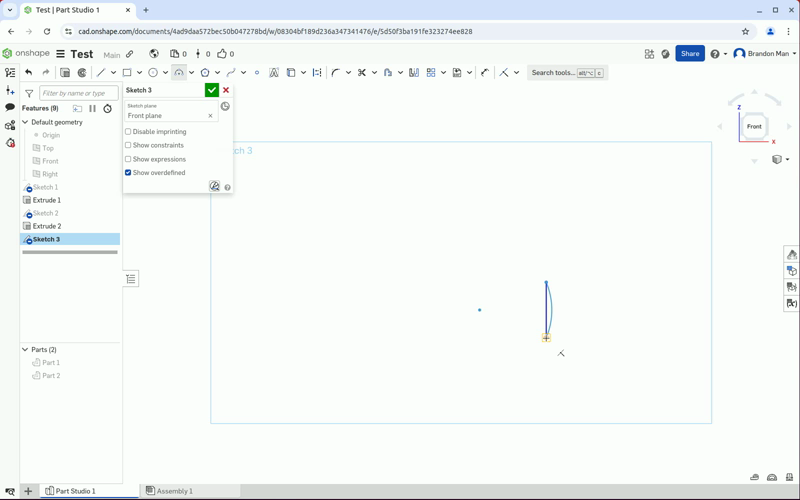
mouse_move(518, 310)
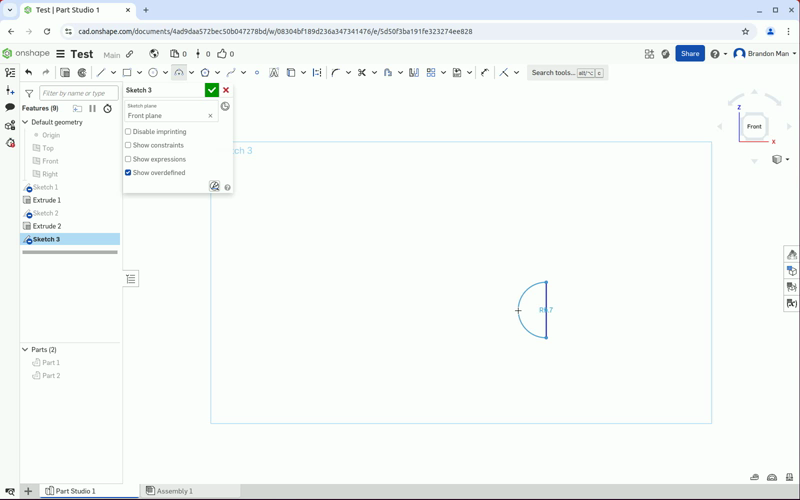
click(518, 310)
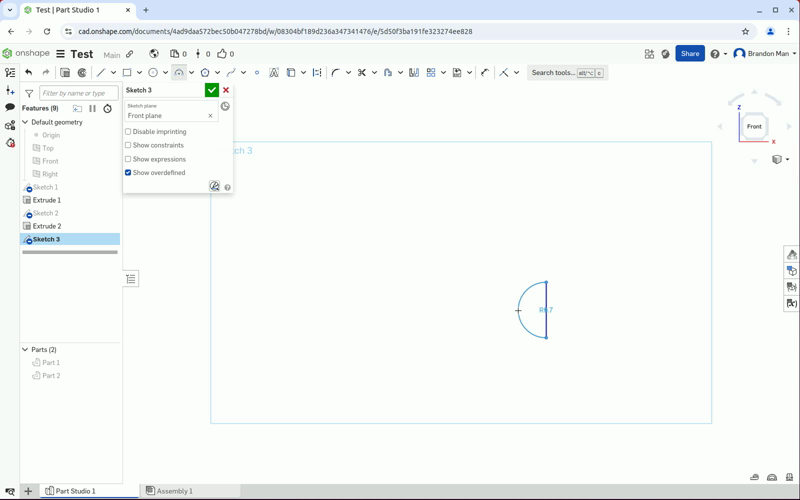
key_up(shift)
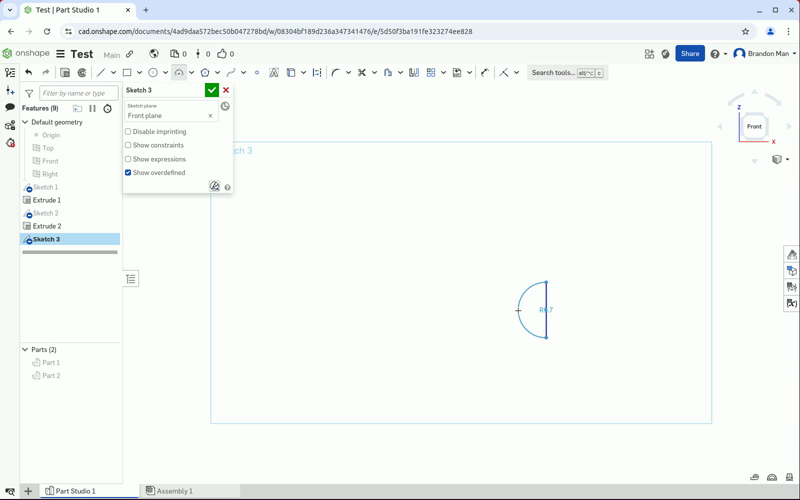
key(esc)
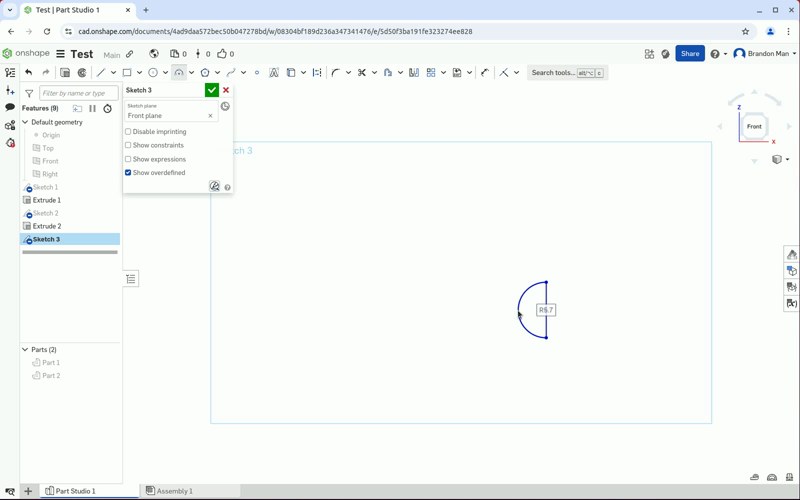
mouse_move(530, 299)
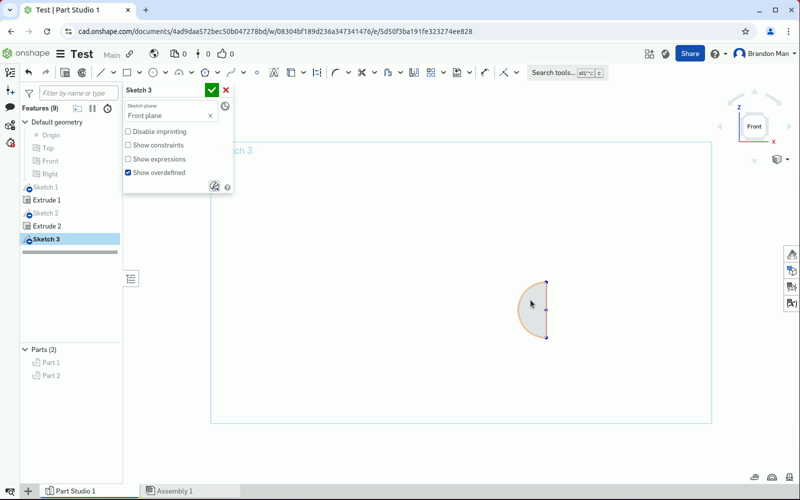
scroll(6)
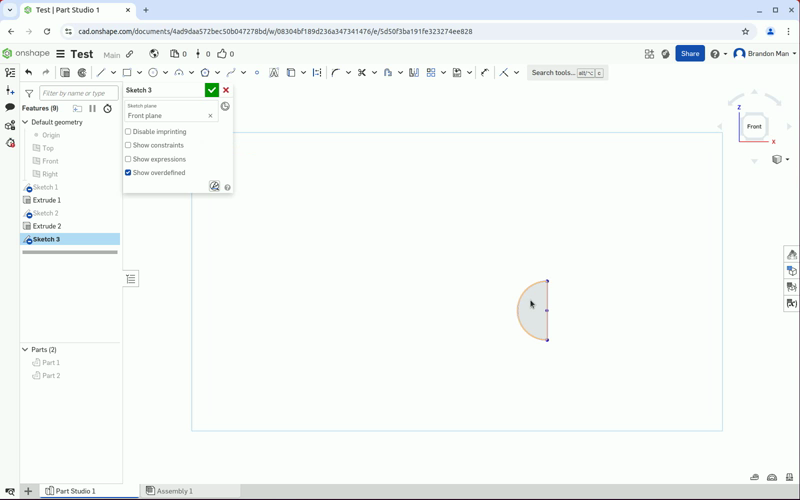
scroll(6)
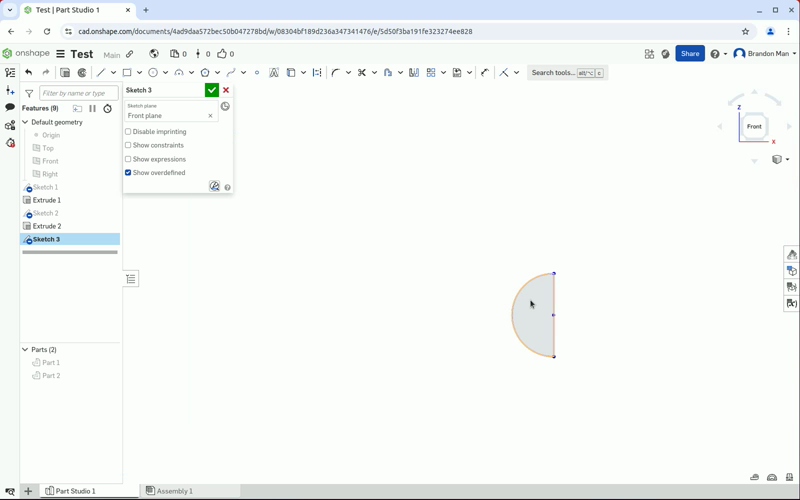
scroll(6)
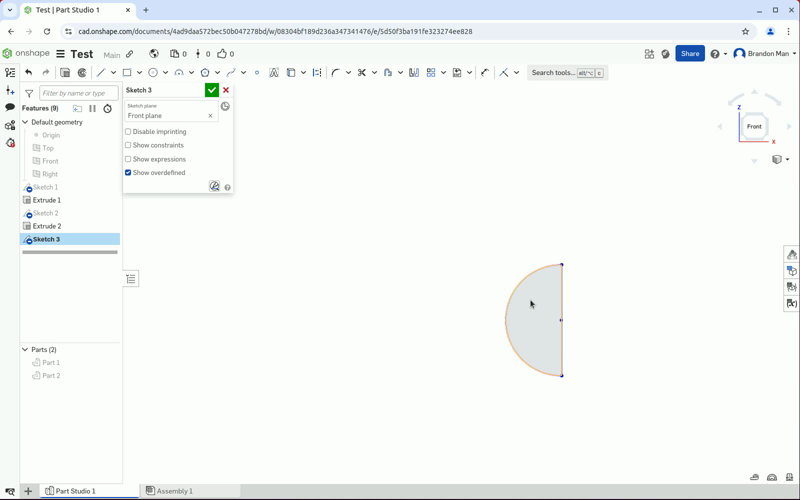
scroll(6)
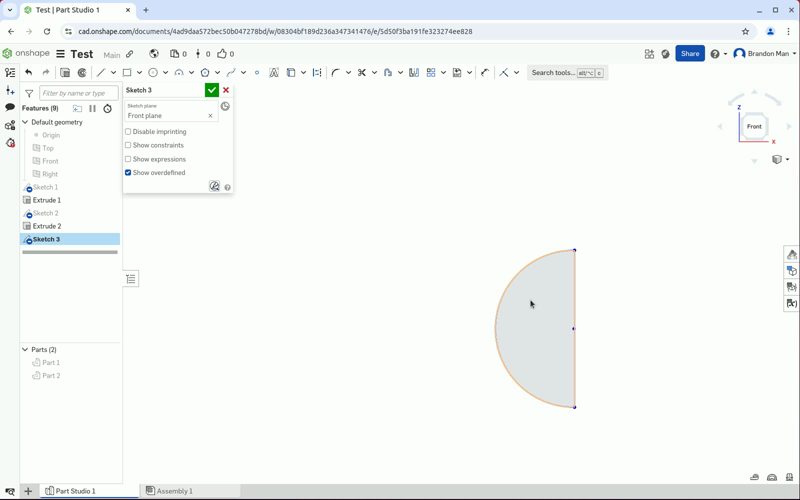
scroll(6)
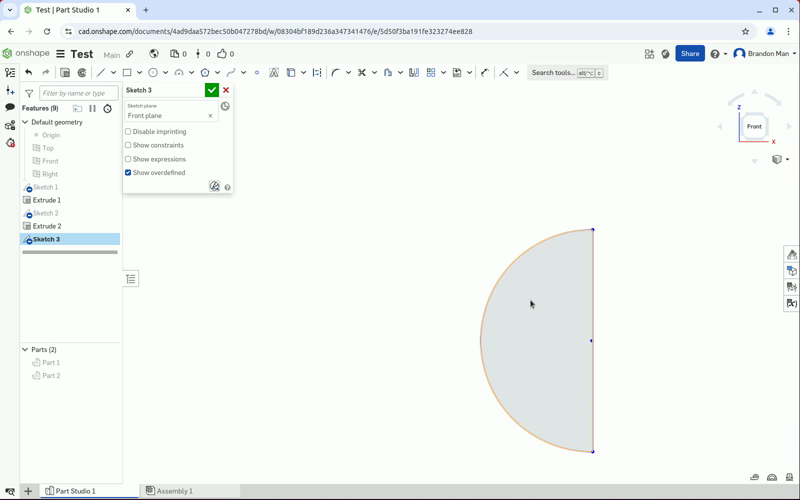
scroll(6)
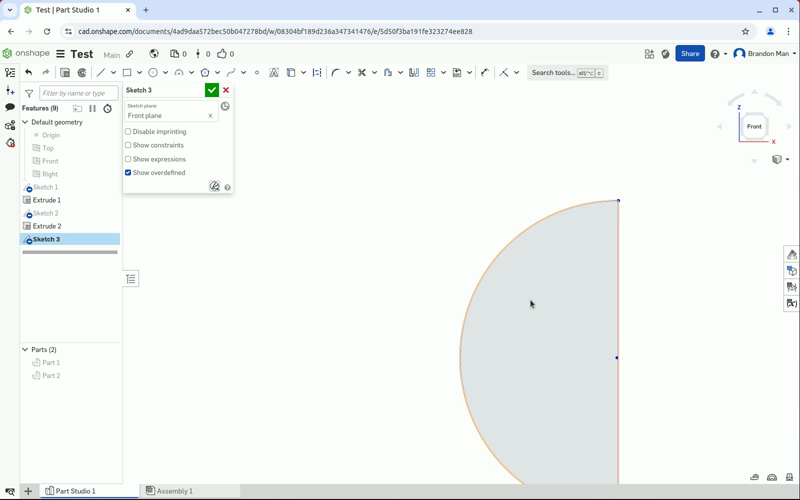
scroll(6)
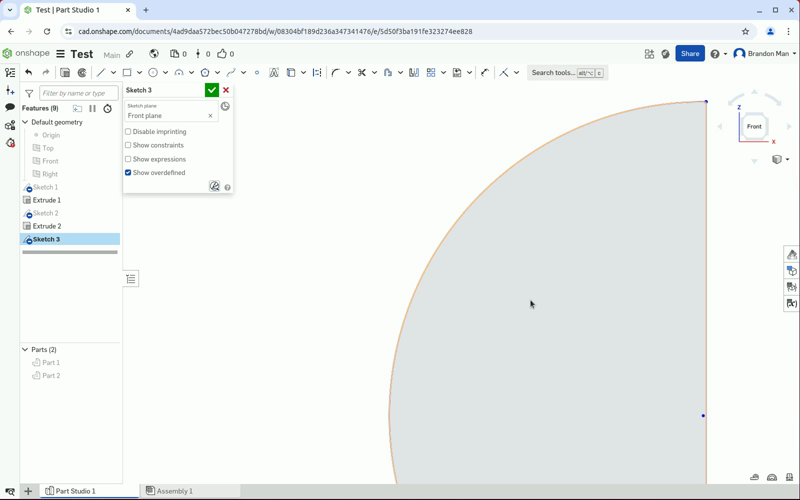
click(530, 299)
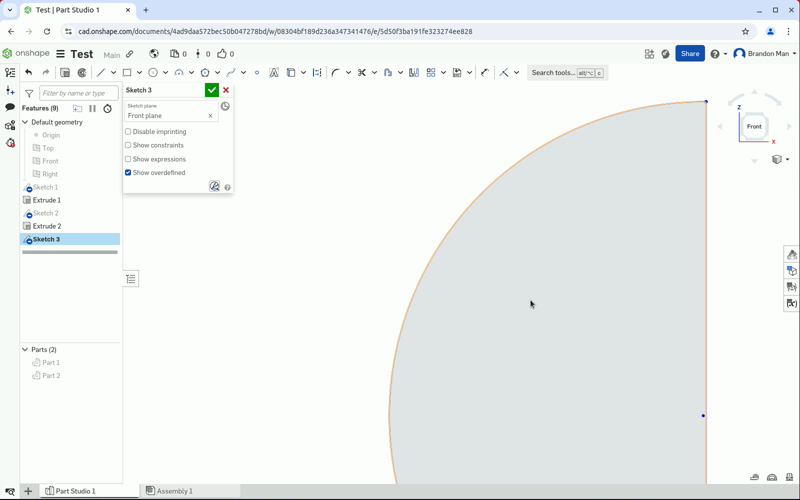
scroll(-6)
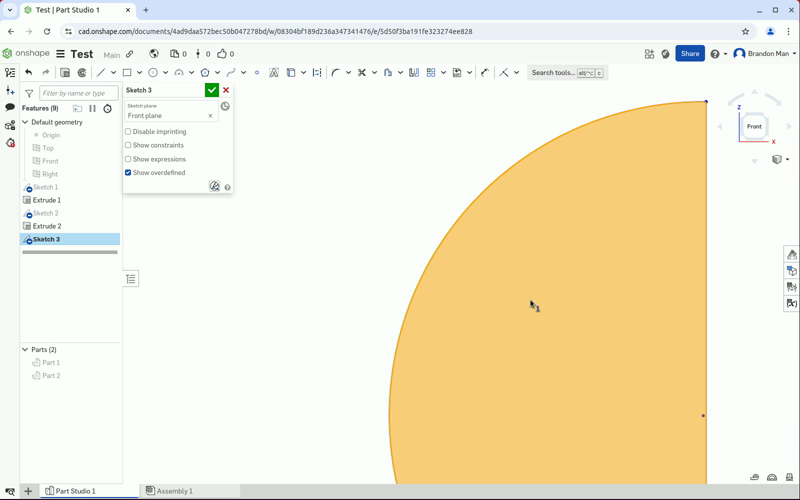
scroll(-6)
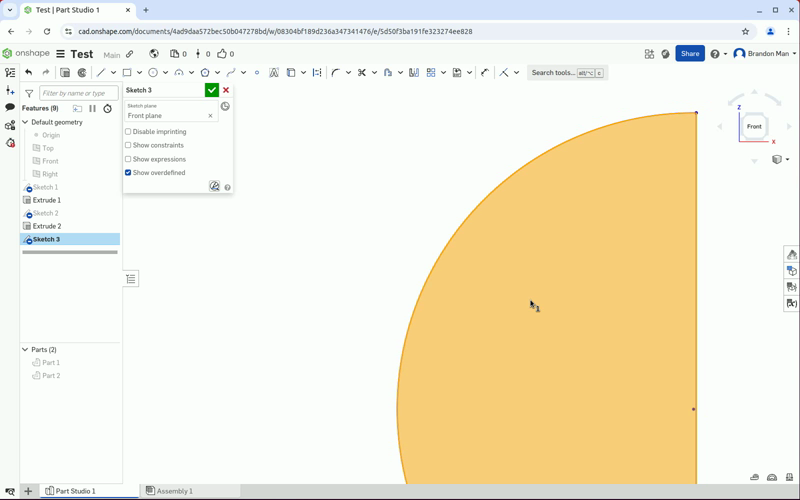
scroll(-6)
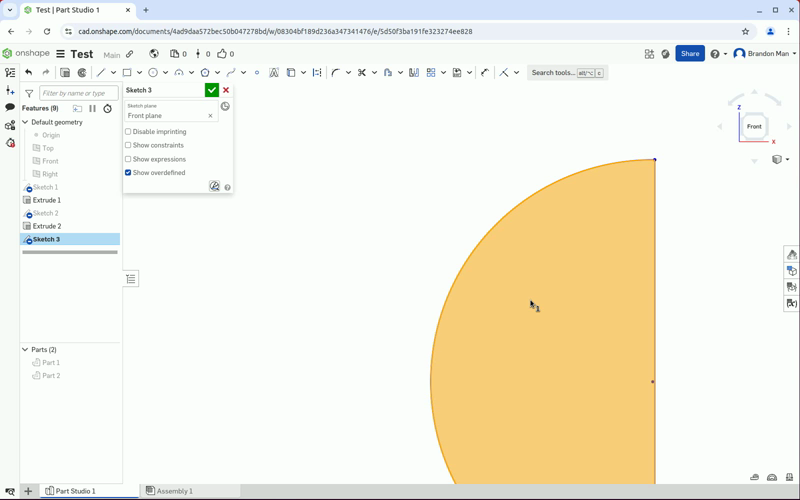
scroll(-6)
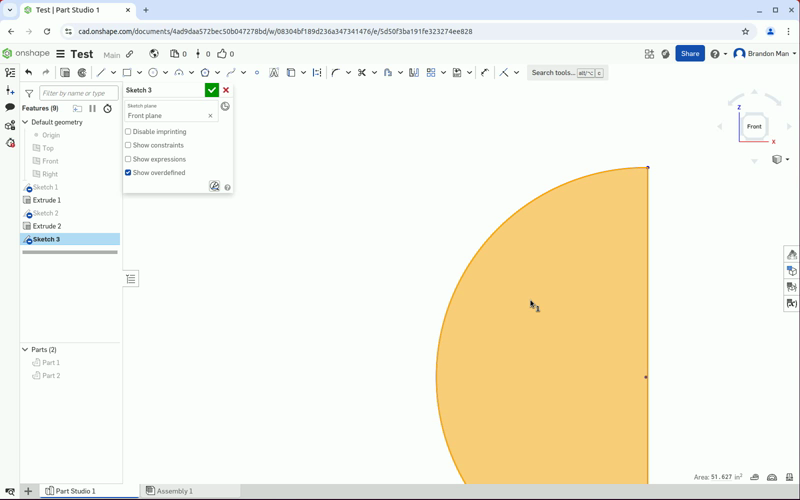
scroll(-6)
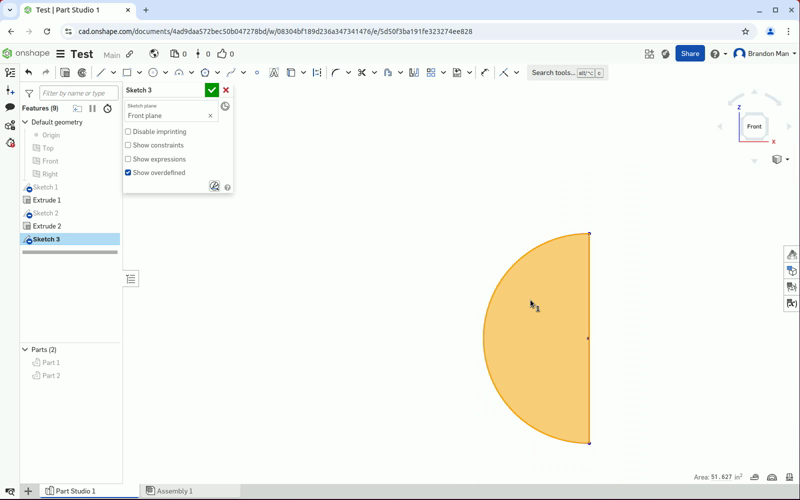
scroll(-6)
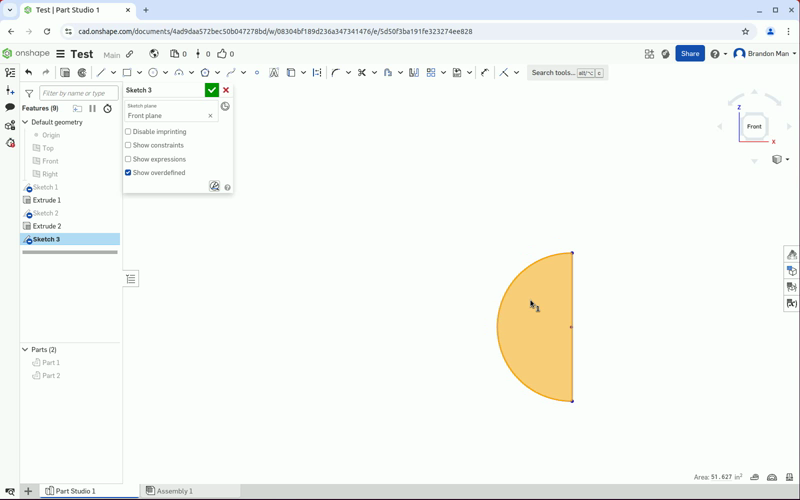
scroll(-6)
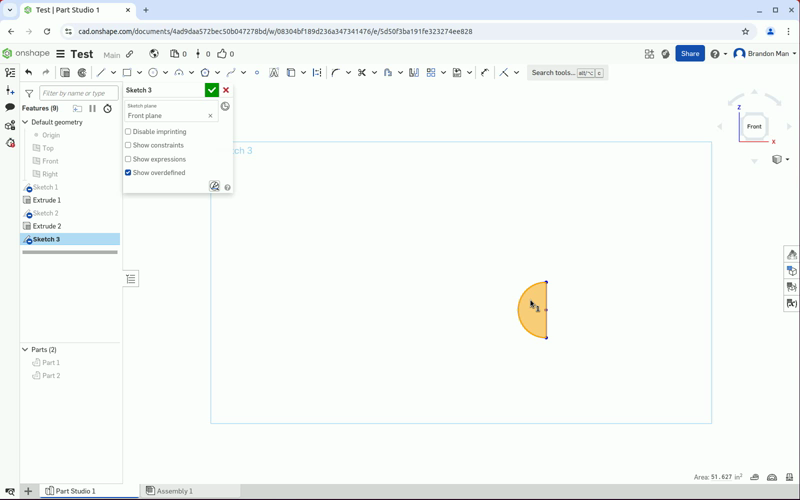
mouse_move(73, 352)
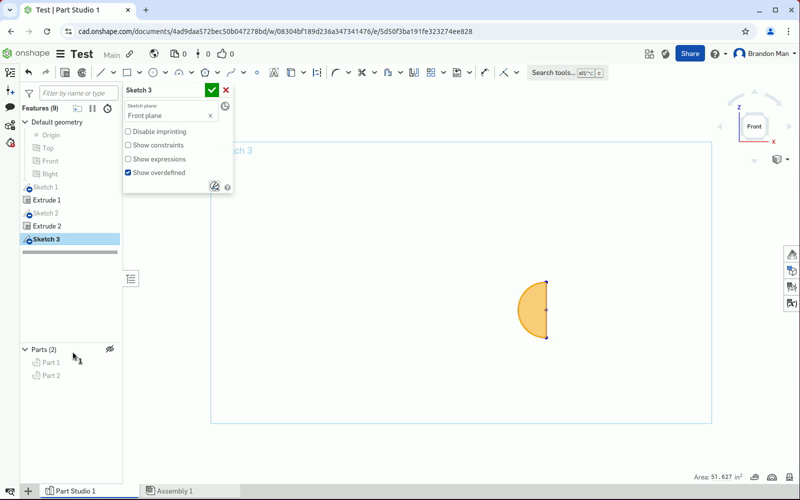
key(shift+y)
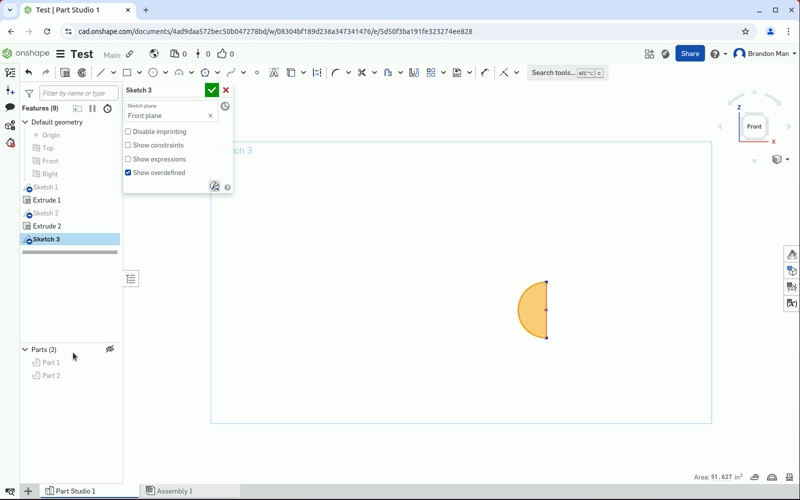
key(shift+e)
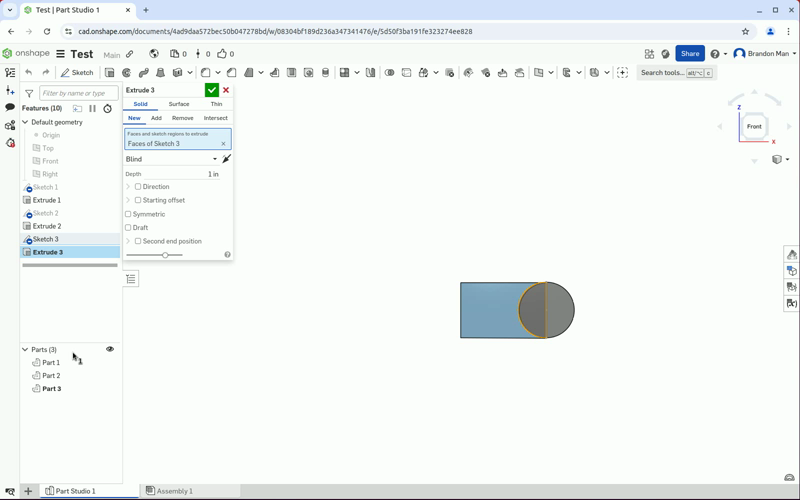
mouse_move(143, 106)
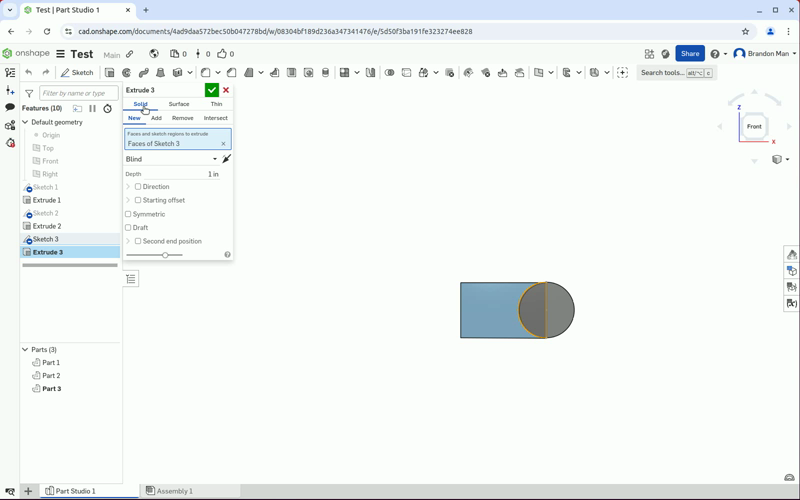
click(143, 106)
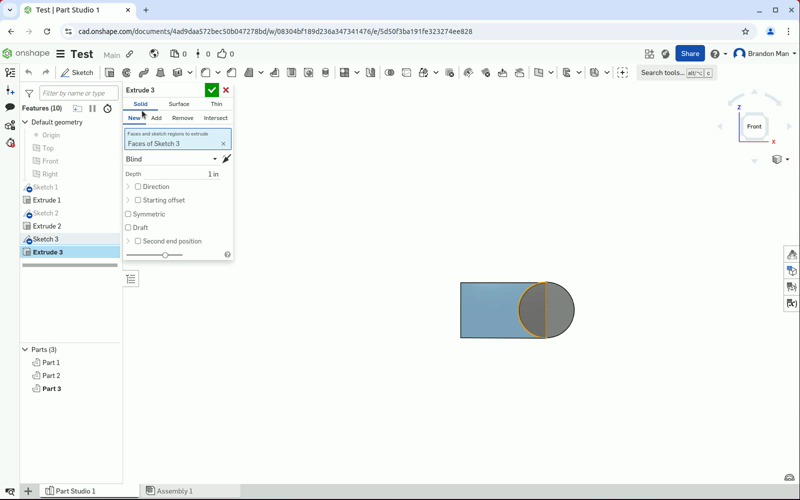
mouse_move(137, 120)
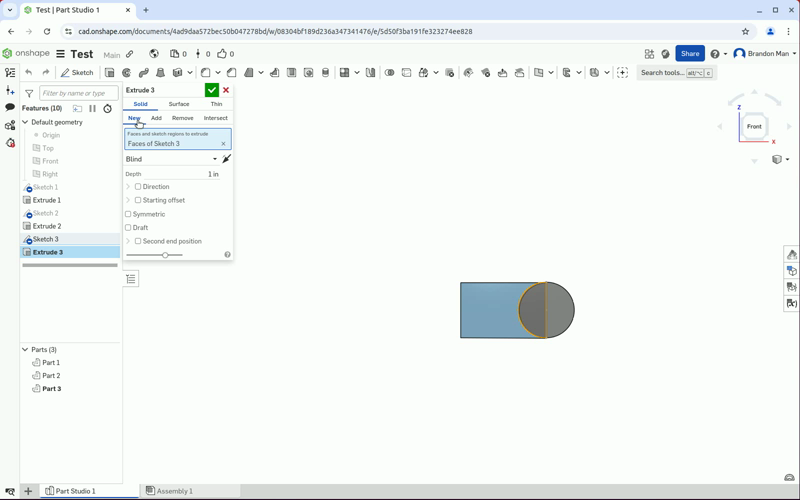
click(137, 120)
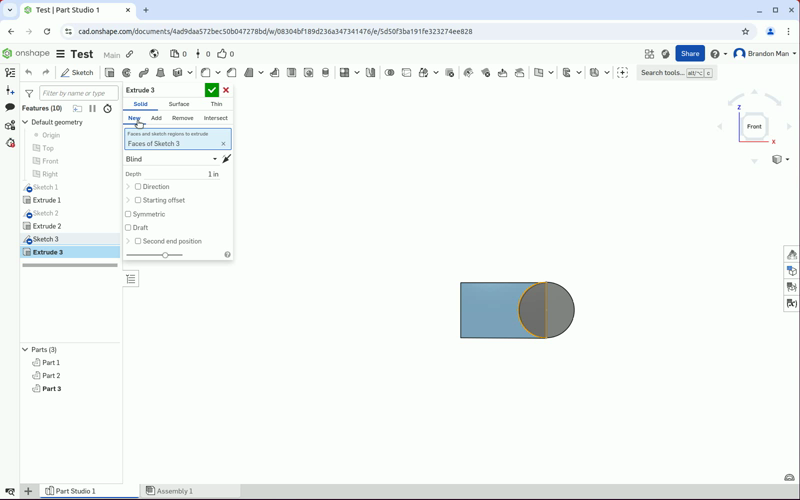
key(tab, 4)
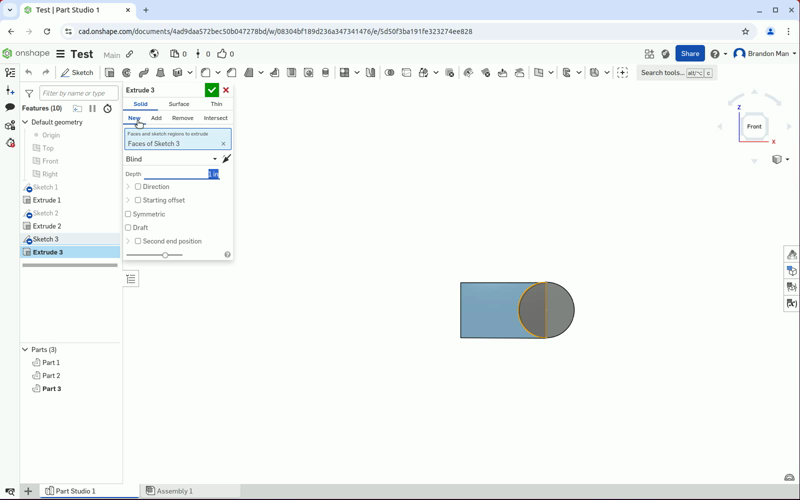
text(10.351)
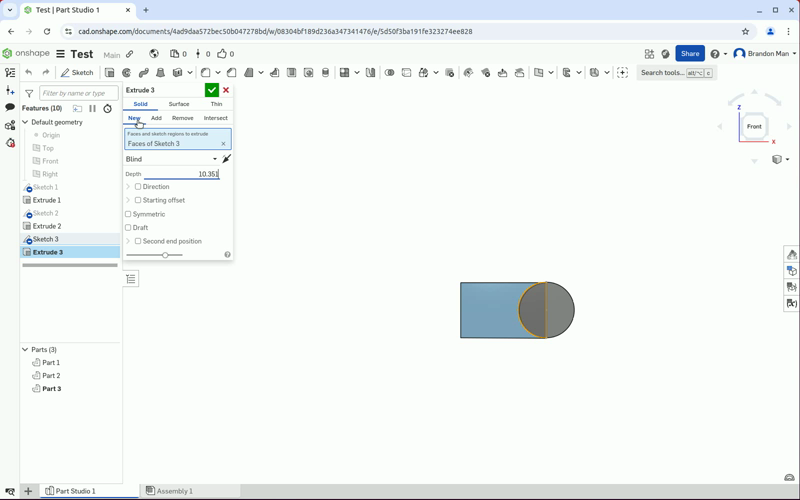
key(enter)
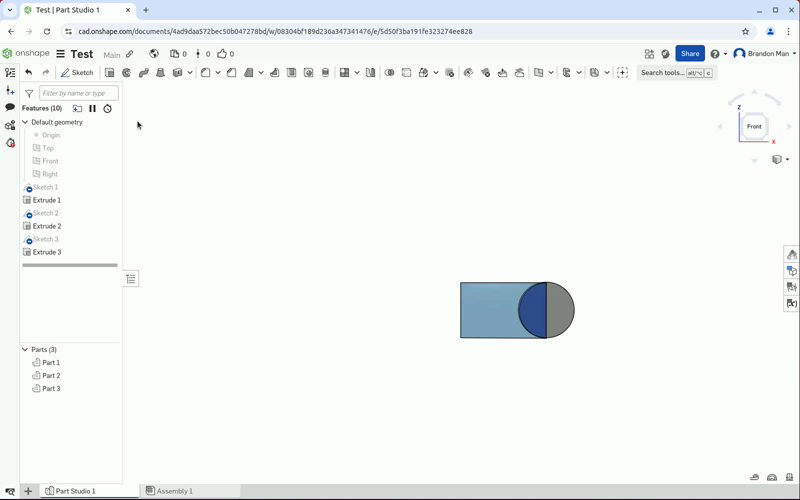
key(shift+h)
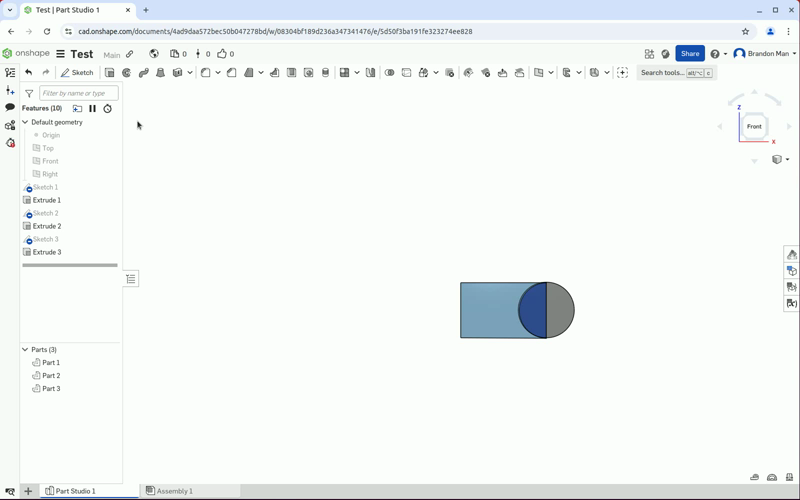
key(shift+h)
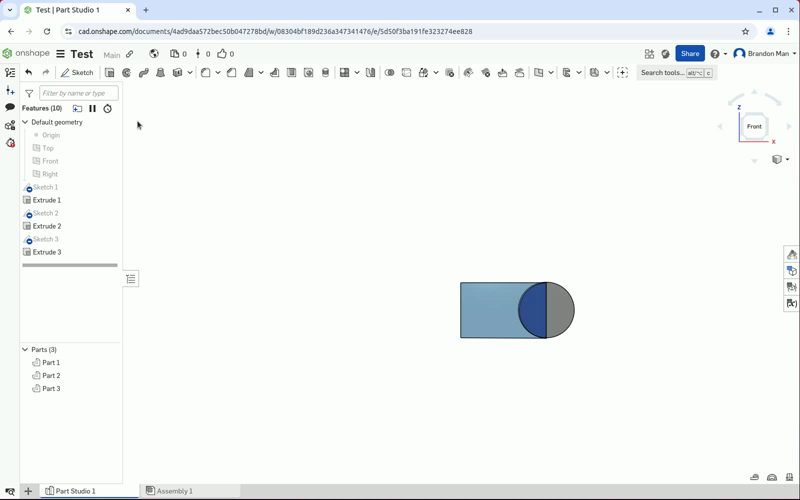
mouse_move(73, 189)
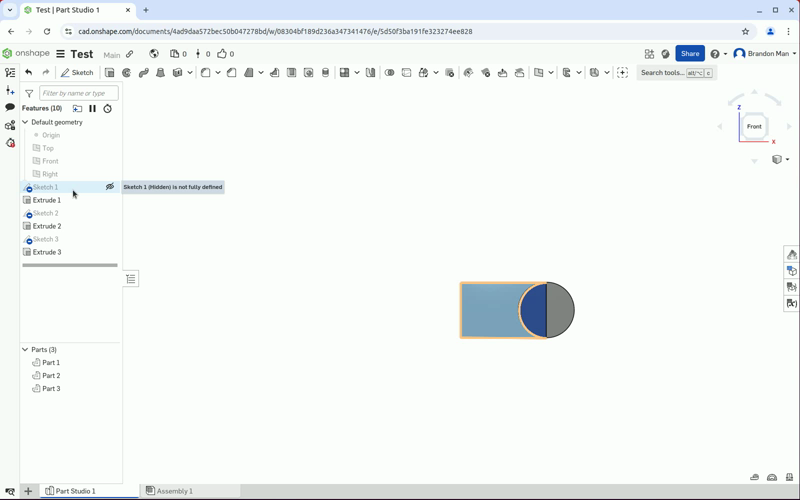
click(73, 189)
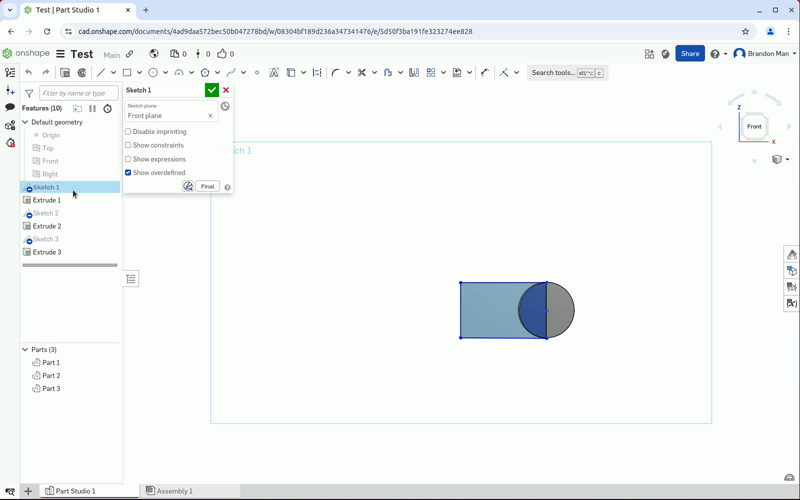
mouse_move(229, 92)
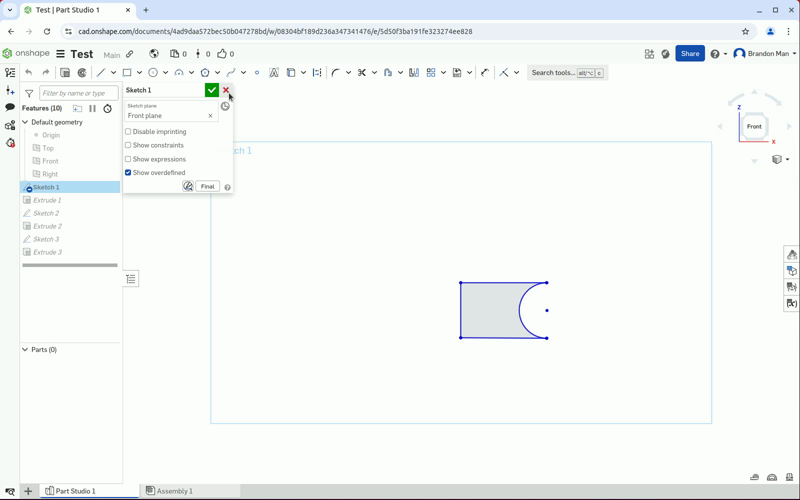
click(229, 92)
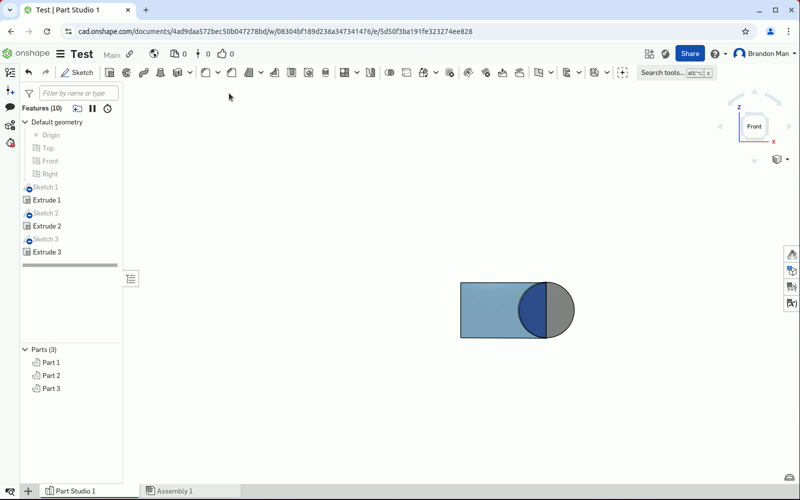
mouse_move(73, 352)
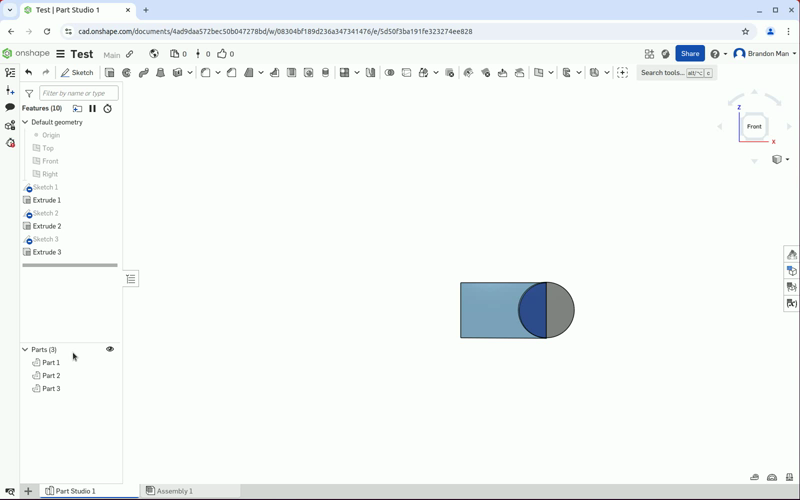
key(y)
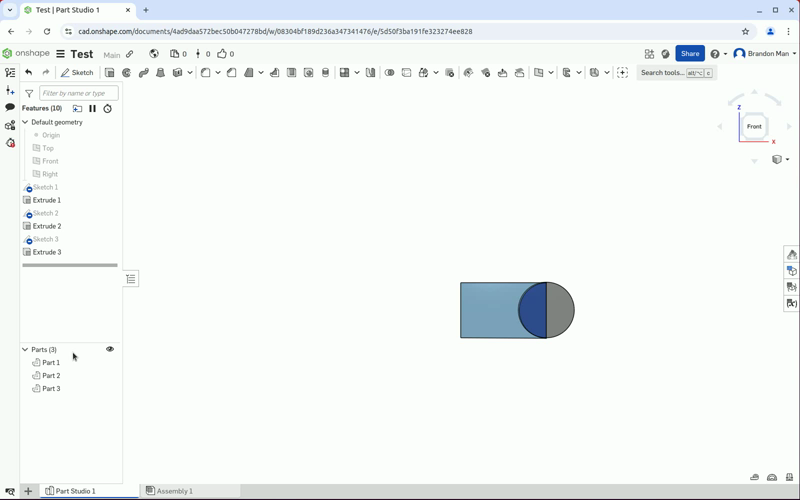
key(shift+p)
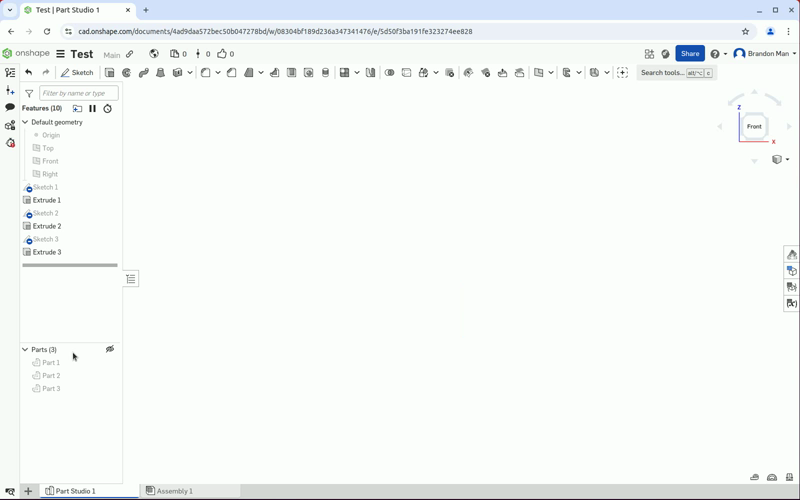
key(space)
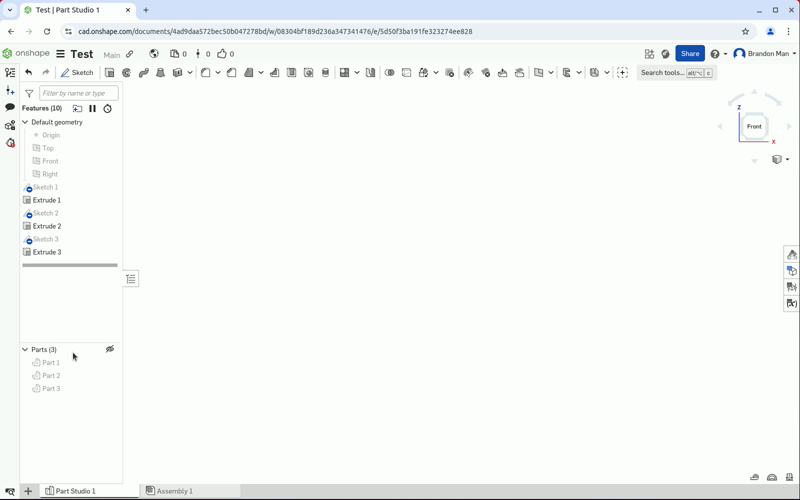
key_down(shift)
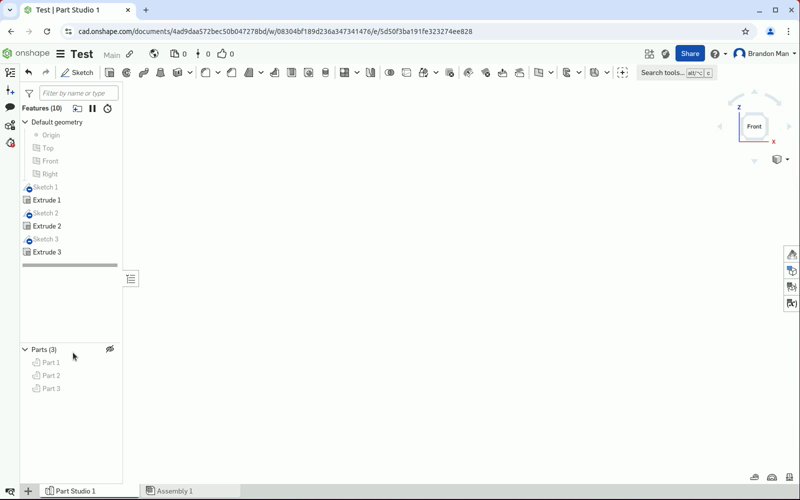
key(down)
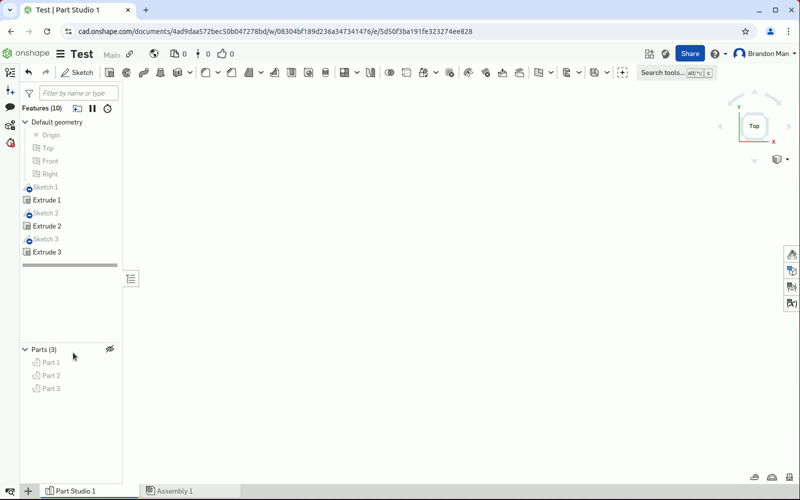
key_up(shift)
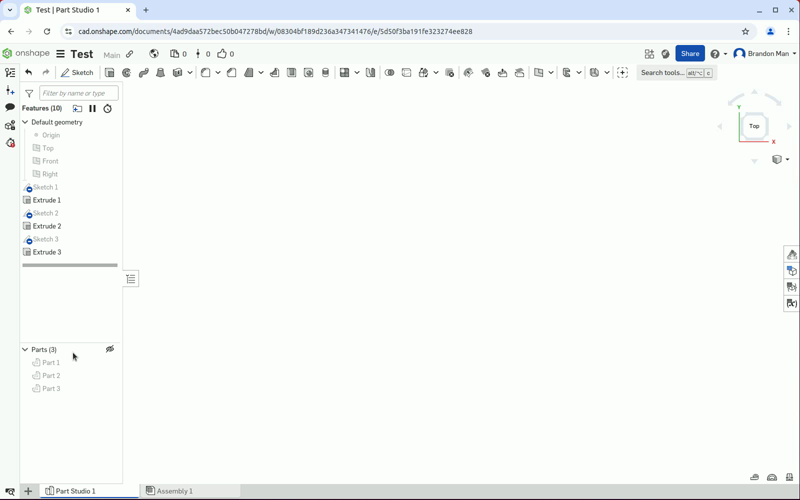
mouse_move(73, 352)
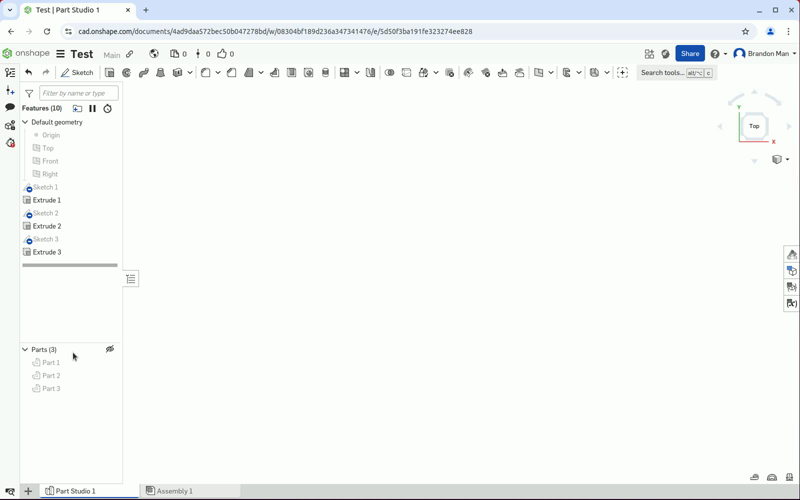
key(shift+y)
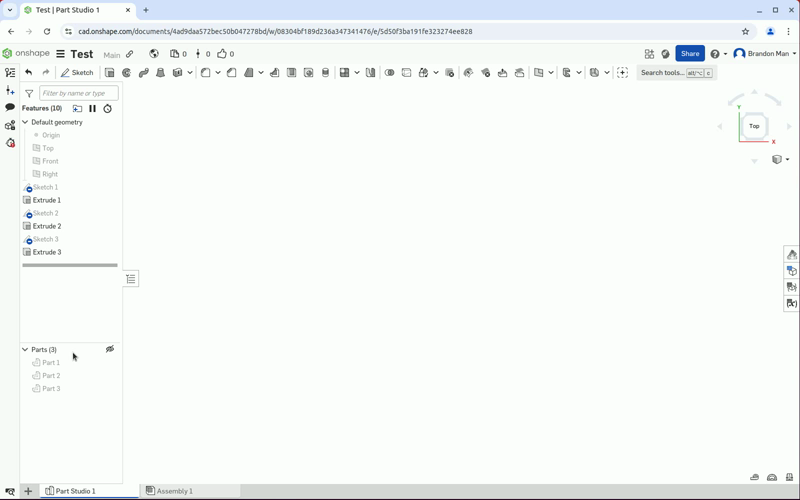
key(shift+s)
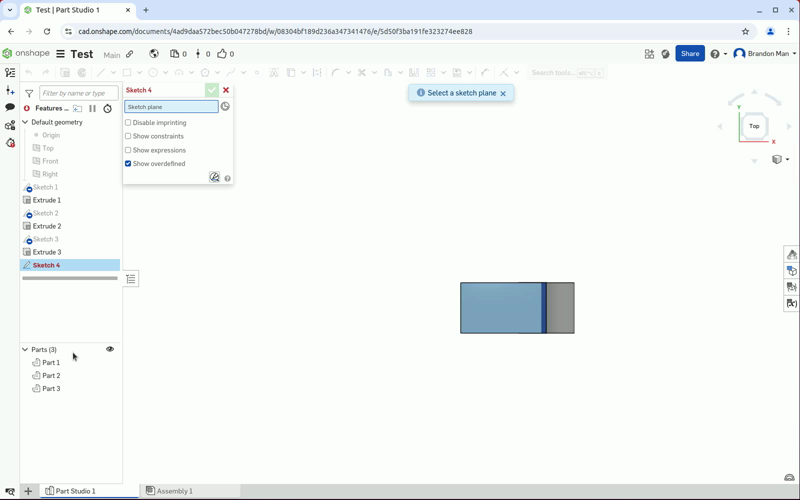
mouse_move(73, 150)
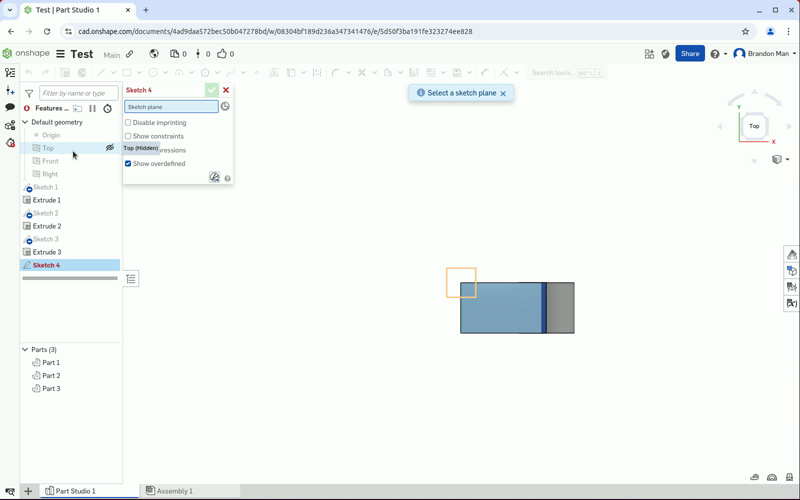
click(73, 150)
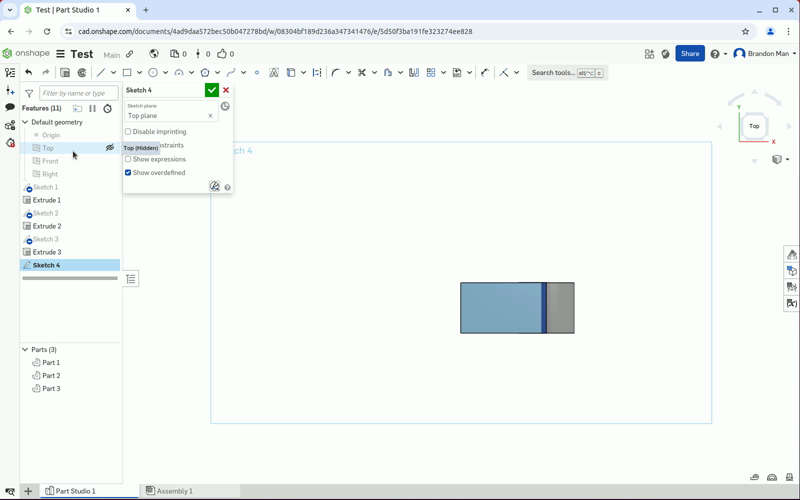
mouse_move(73, 352)
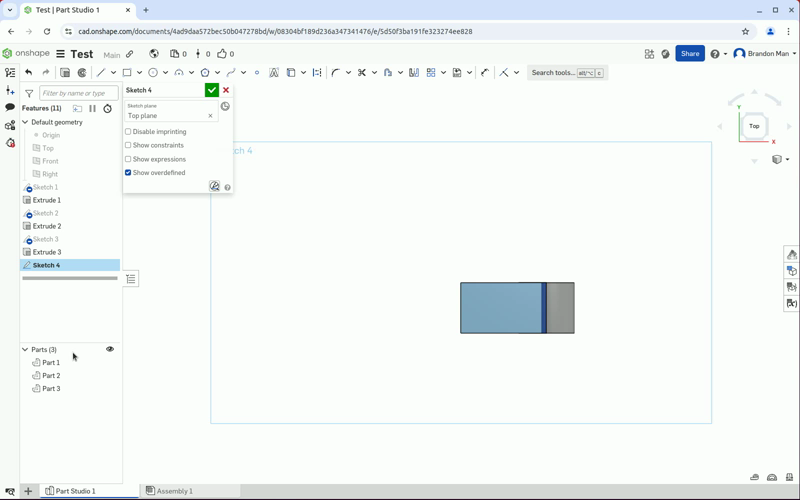
key(y)
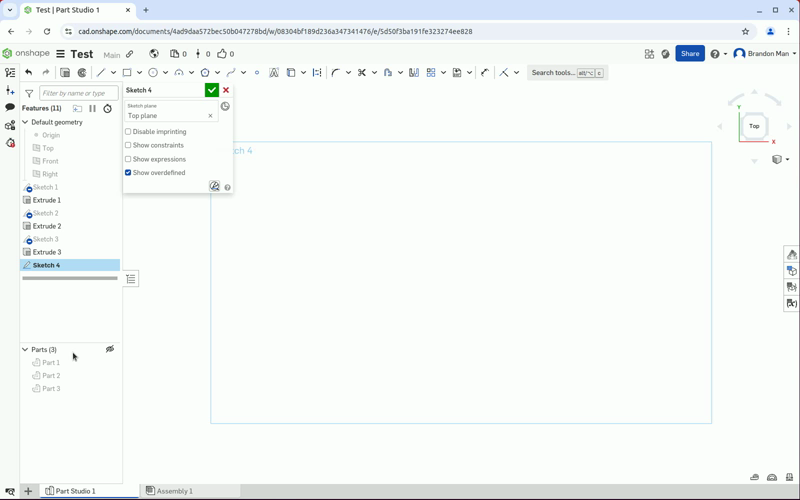
key(l)
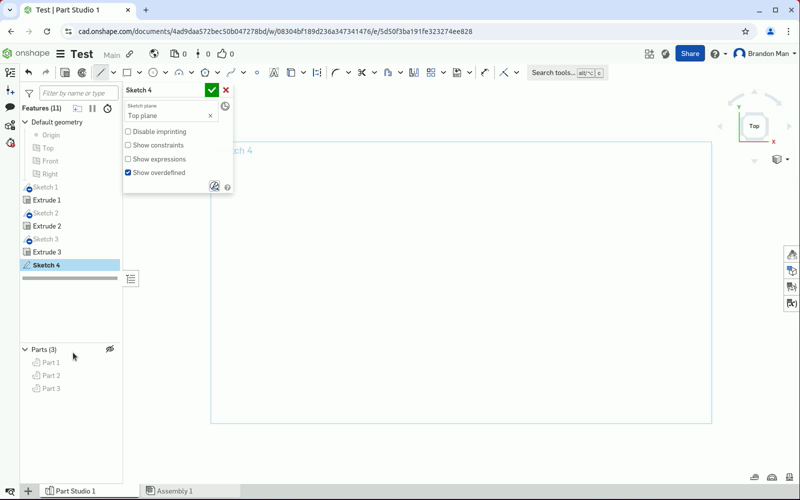
key_down(shift)
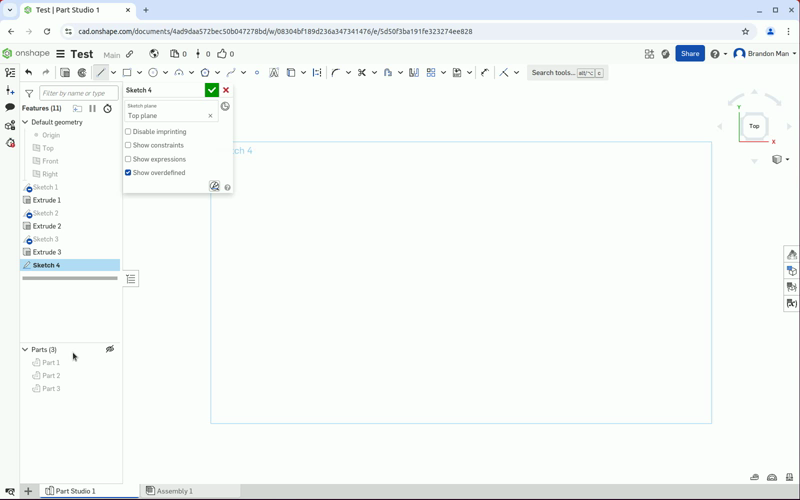
mouse_move(460, 333)
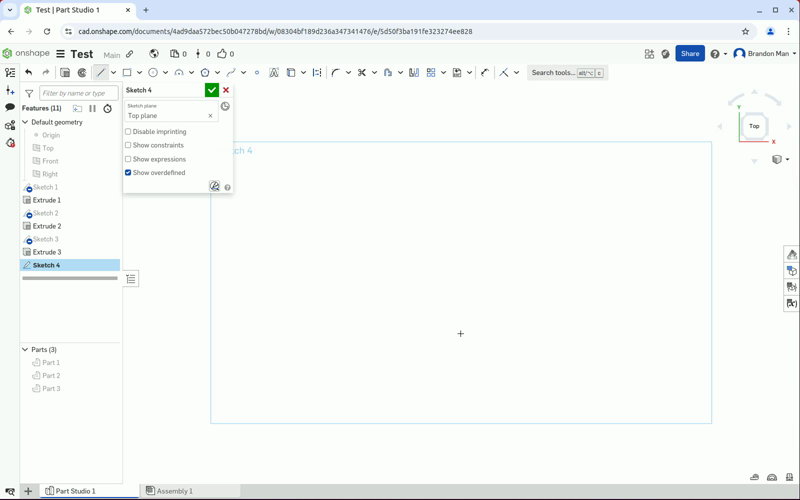
click(460, 333)
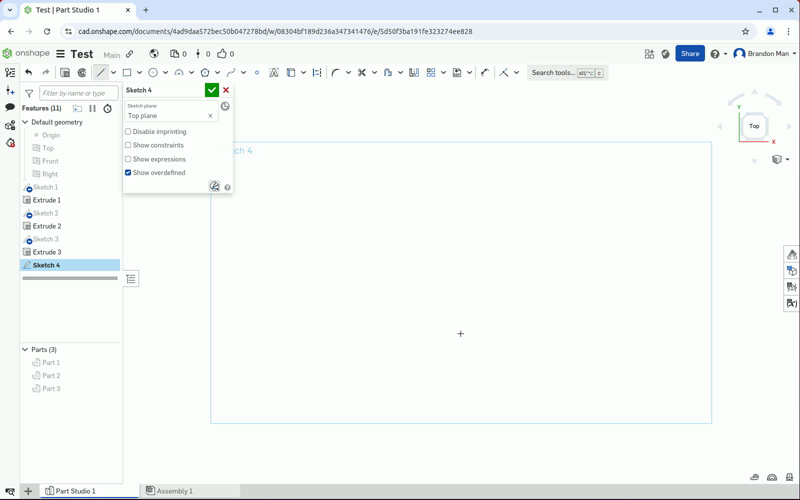
key_up(shift)
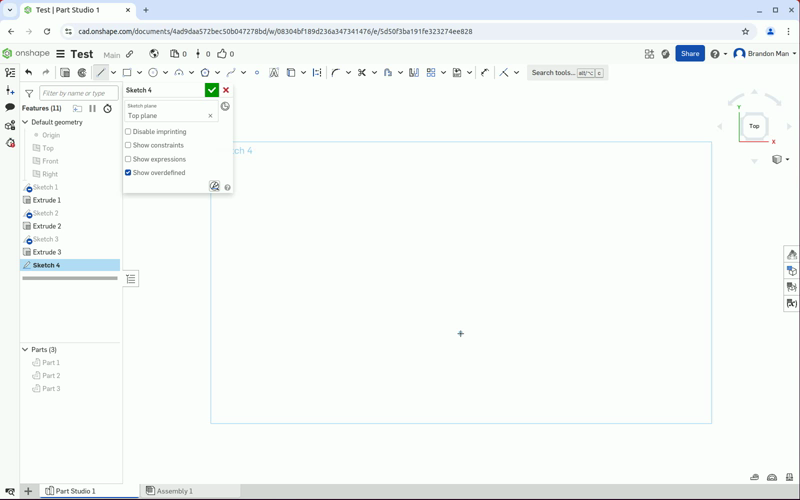
key_down(shift)
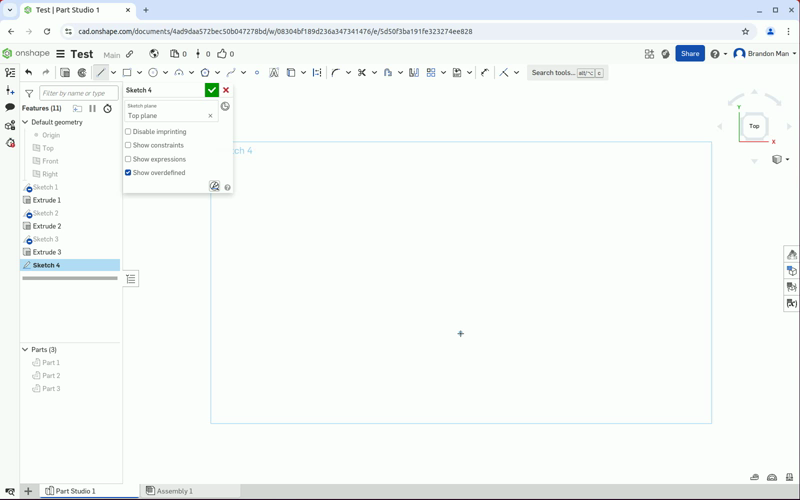
mouse_move(490, 333)
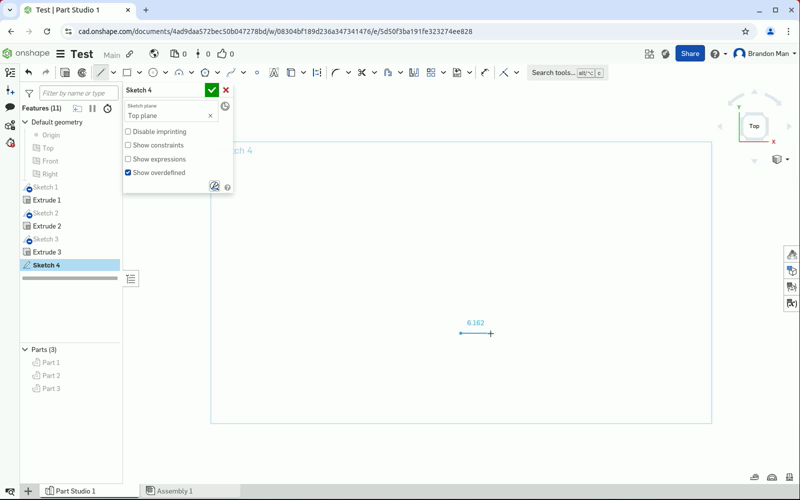
mouse_move(460, 282)
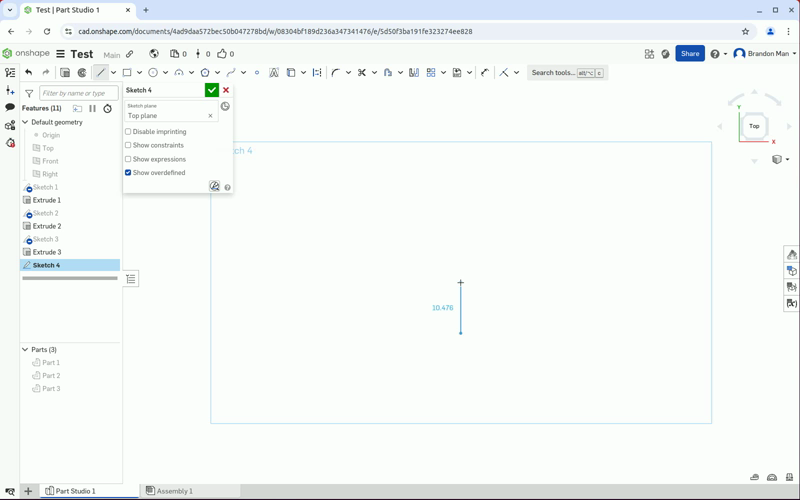
click(460, 282)
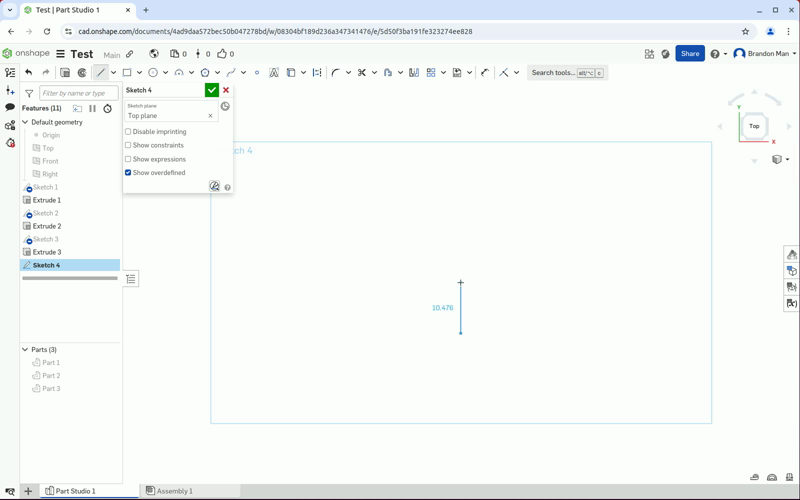
key_up(shift)
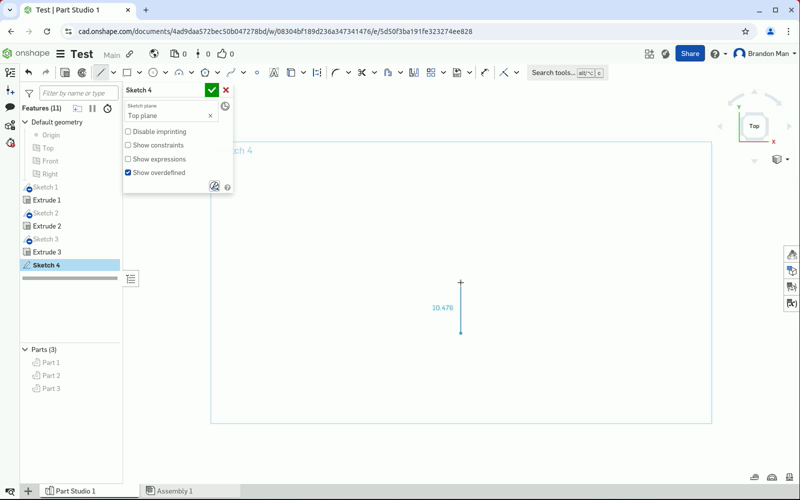
key(esc)
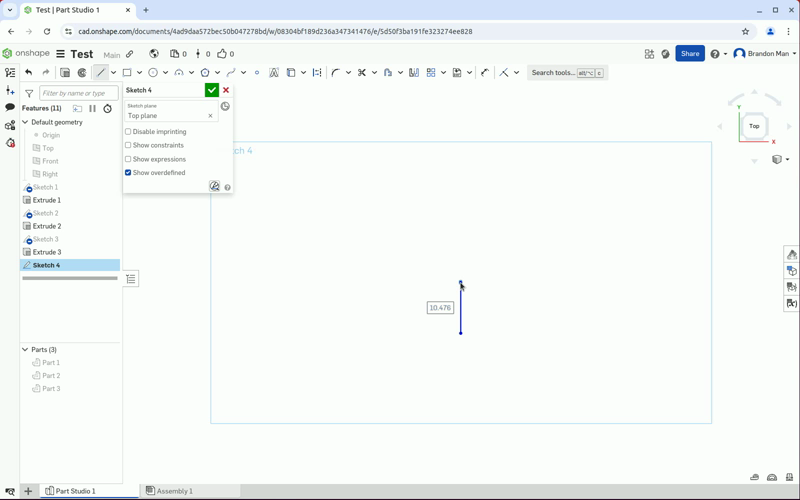
key(a)
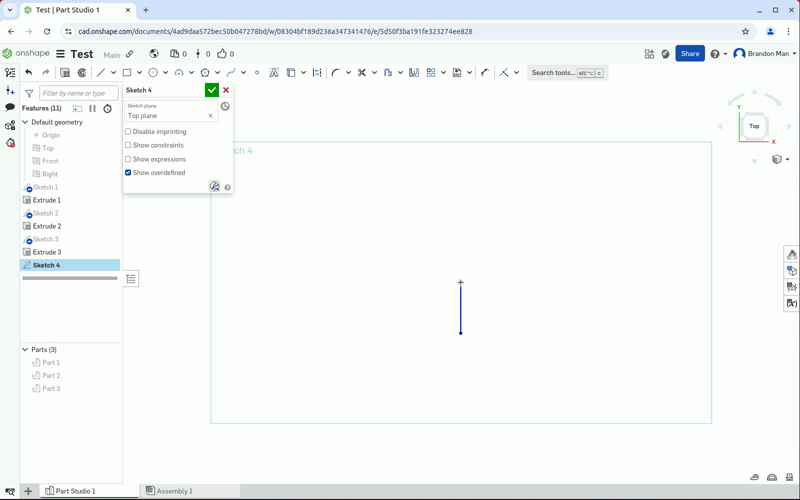
mouse_move(460, 282)
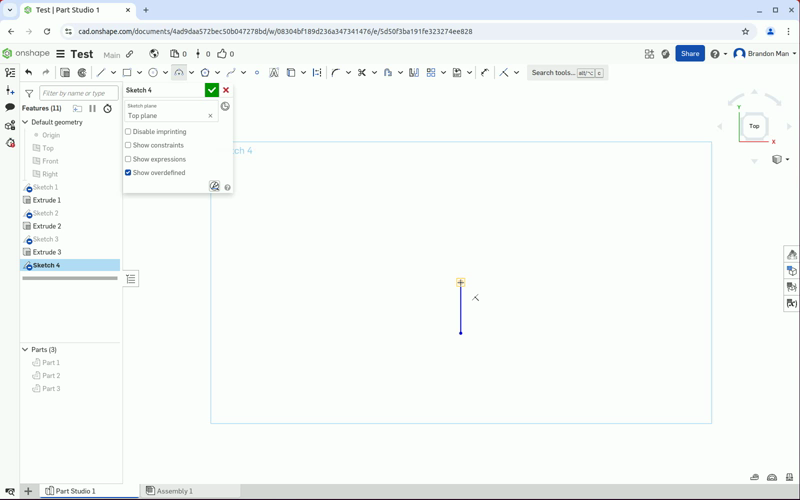
click(460, 282)
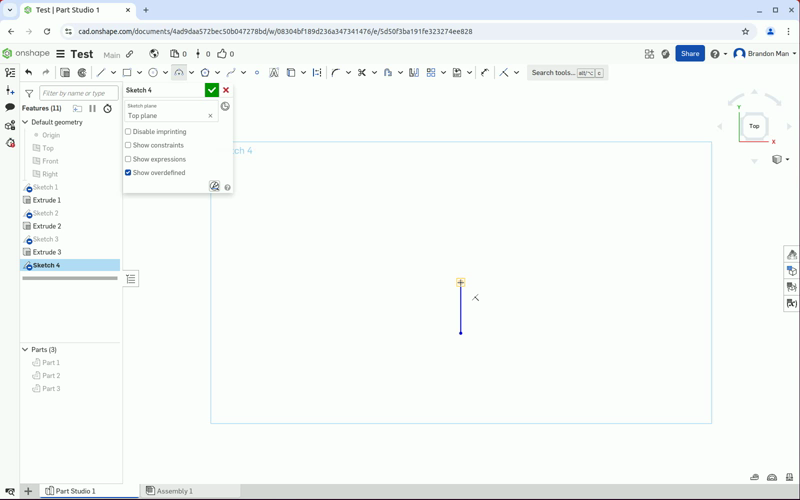
mouse_move(460, 333)
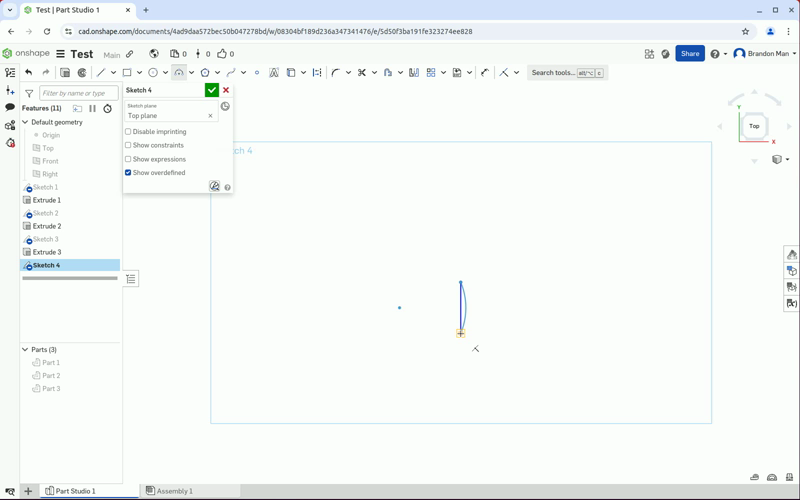
click(460, 333)
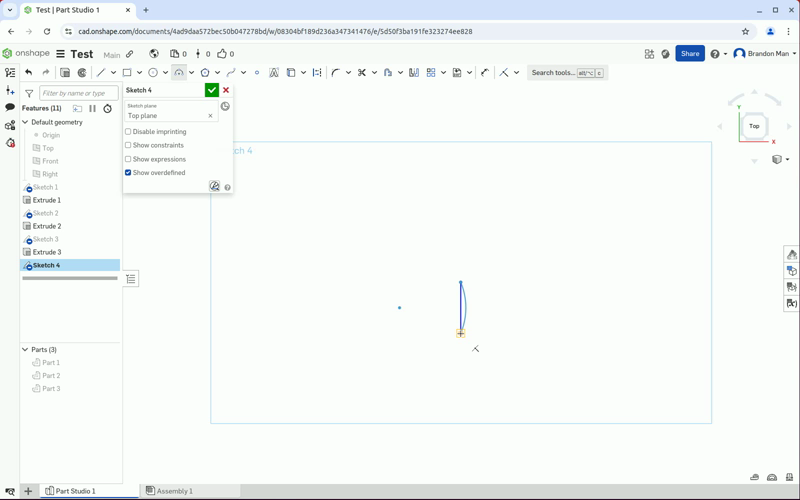
key_down(shift)
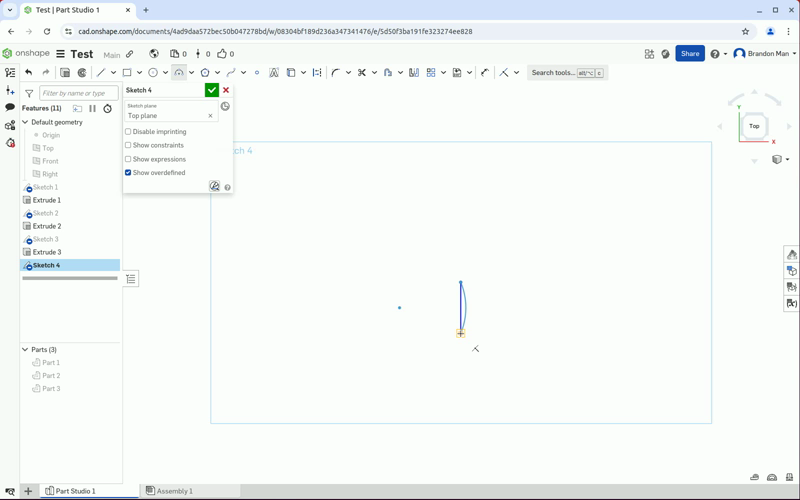
mouse_move(435, 307)
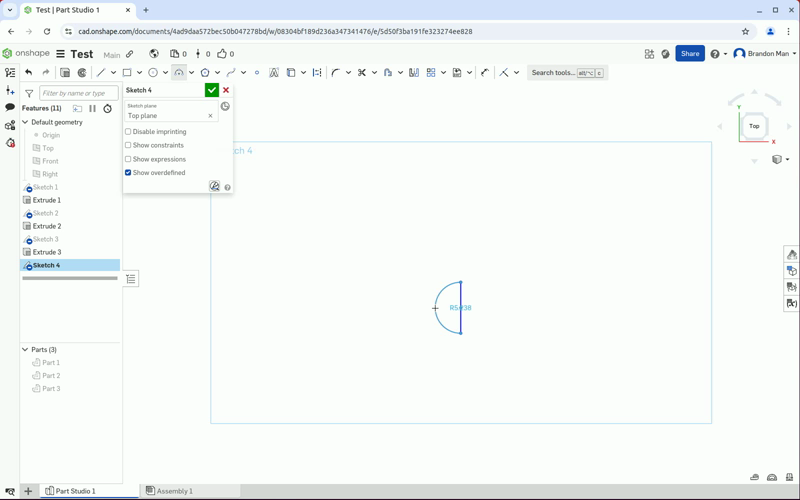
click(435, 307)
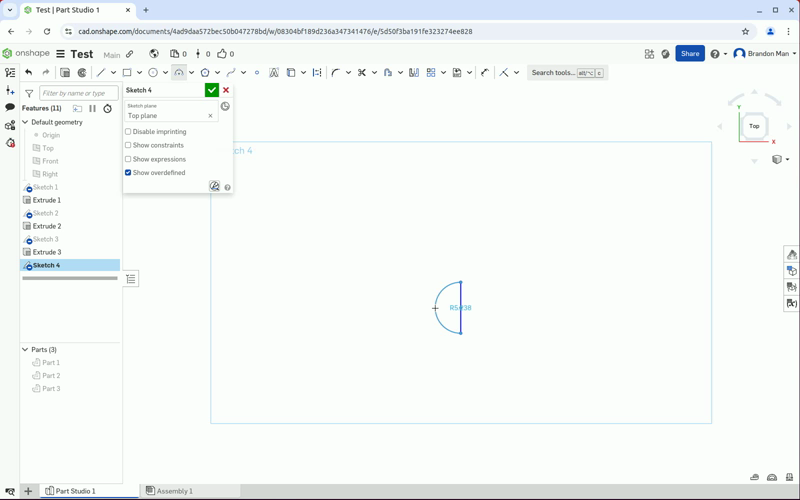
key_up(shift)
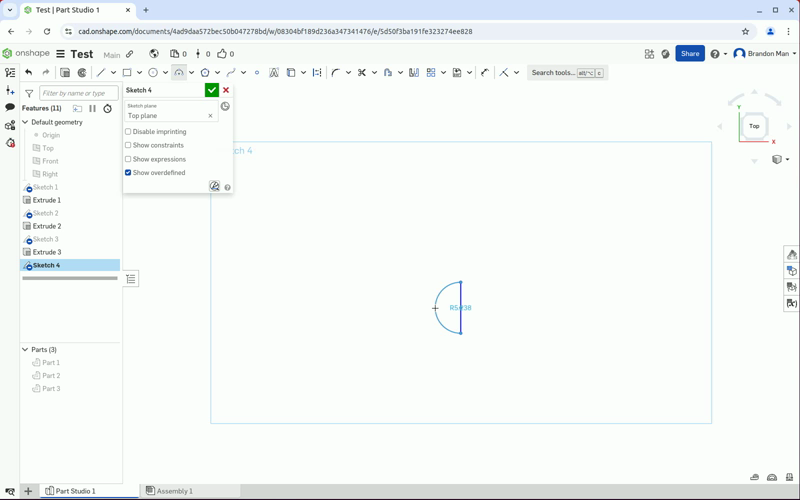
key(esc)
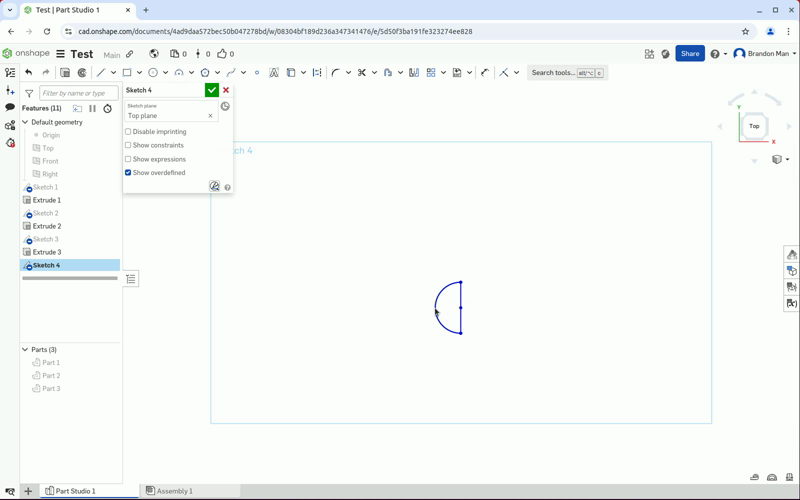
mouse_move(440, 314)
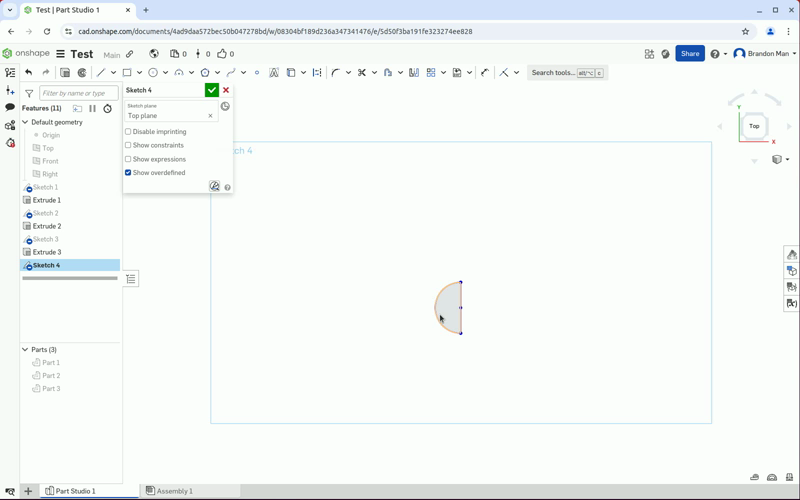
scroll(6)
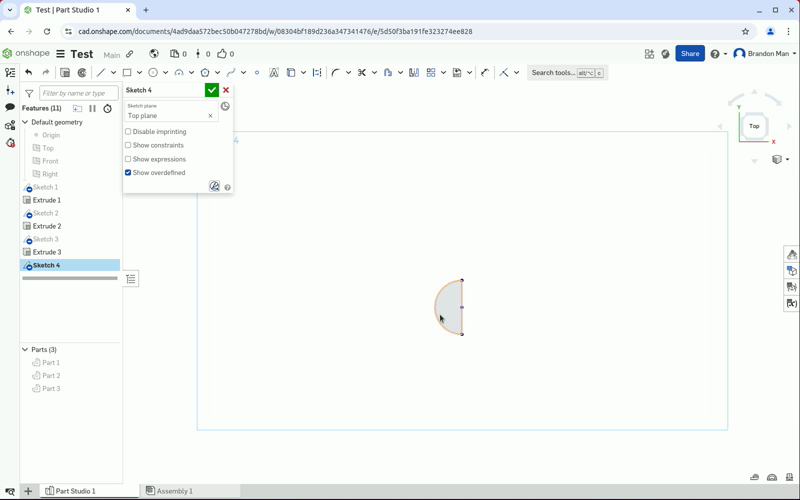
scroll(6)
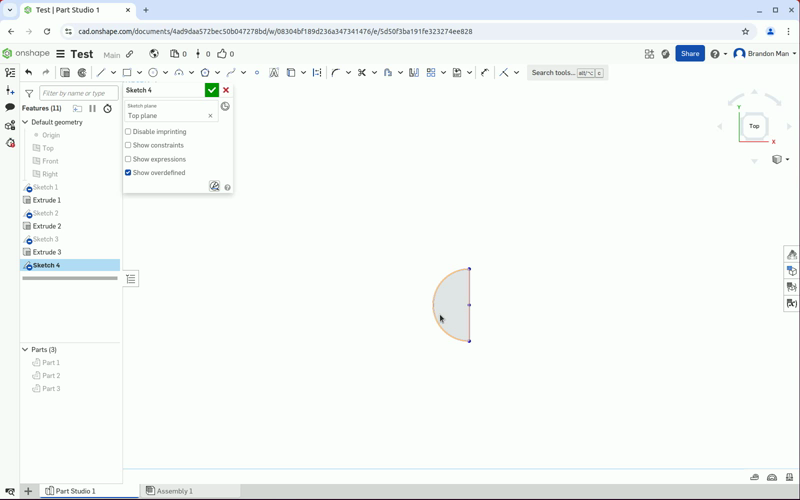
scroll(6)
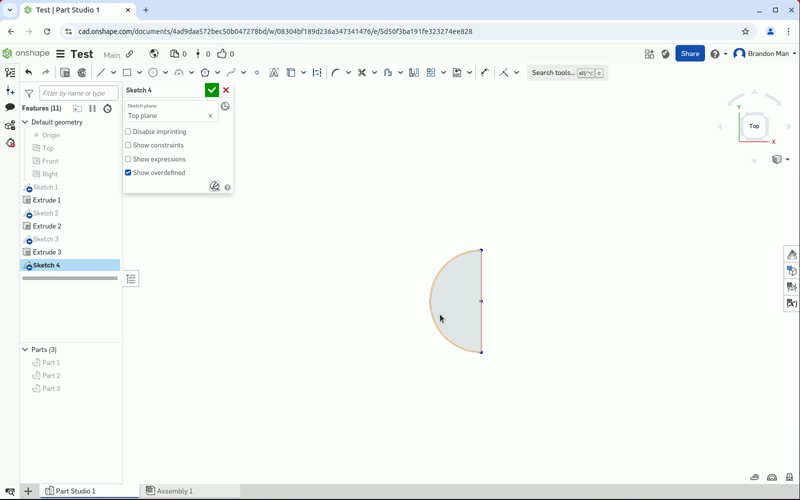
scroll(6)
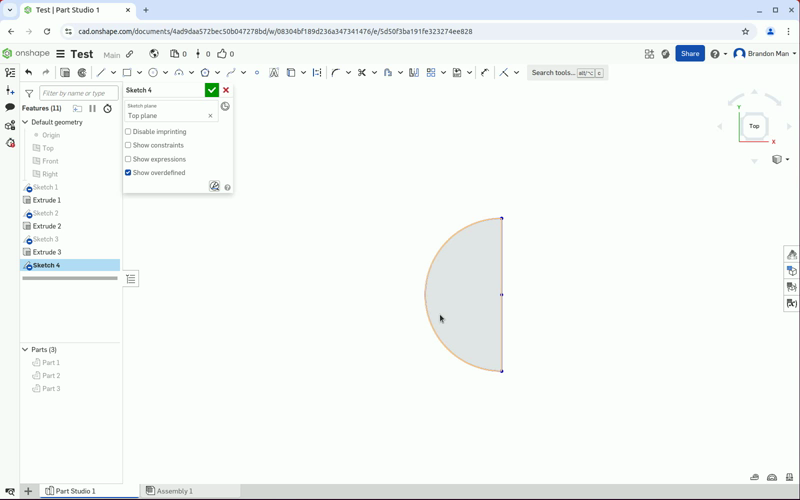
scroll(6)
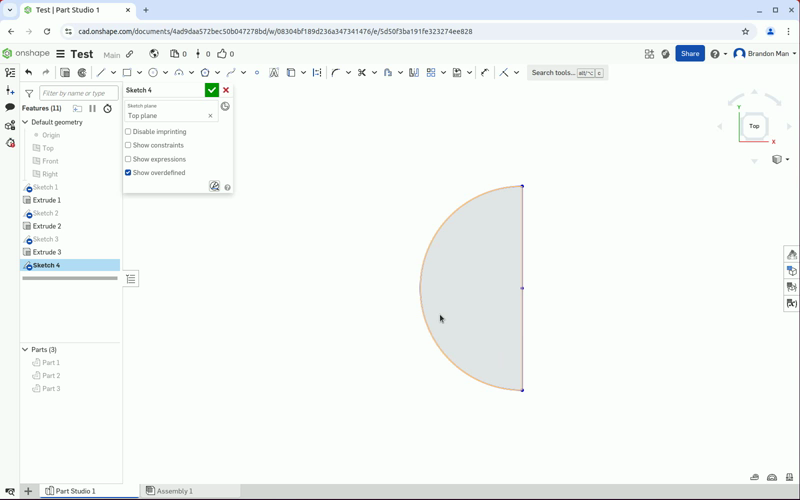
scroll(6)
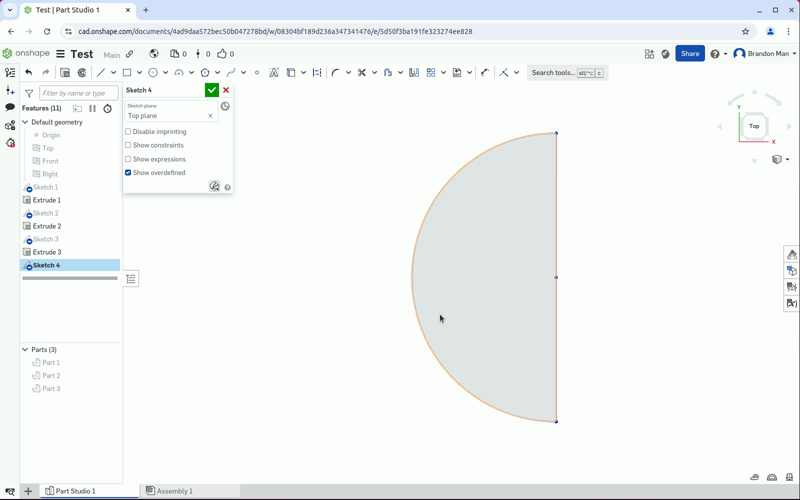
scroll(6)
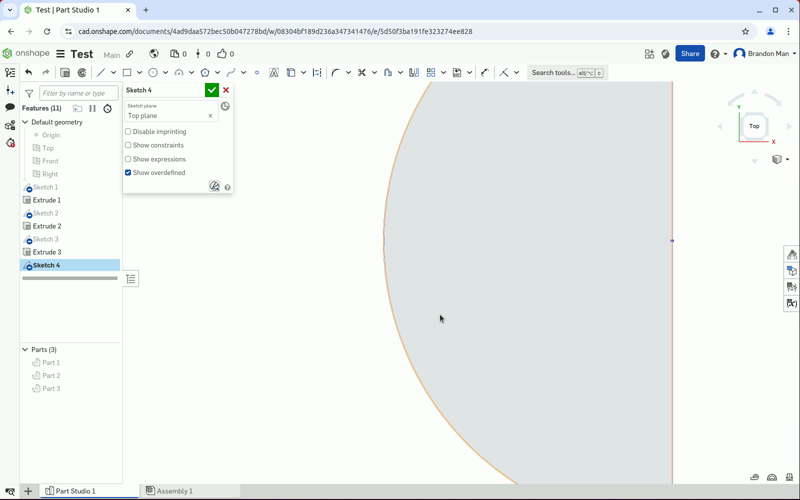
click(440, 314)
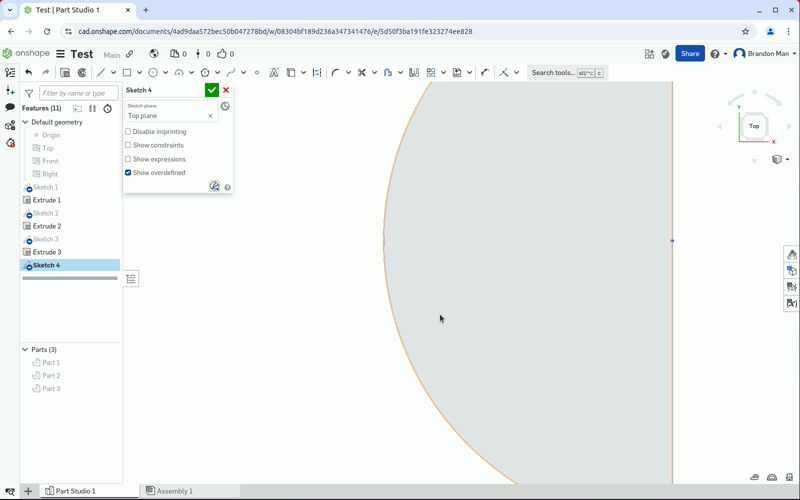
scroll(-6)
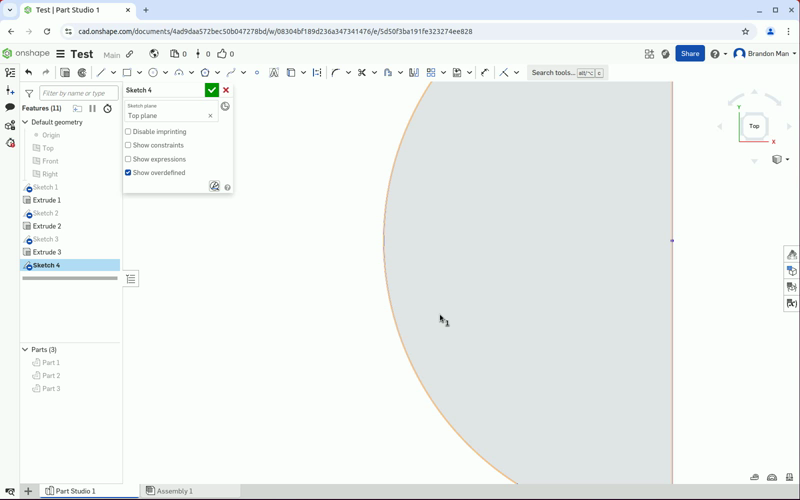
scroll(-6)
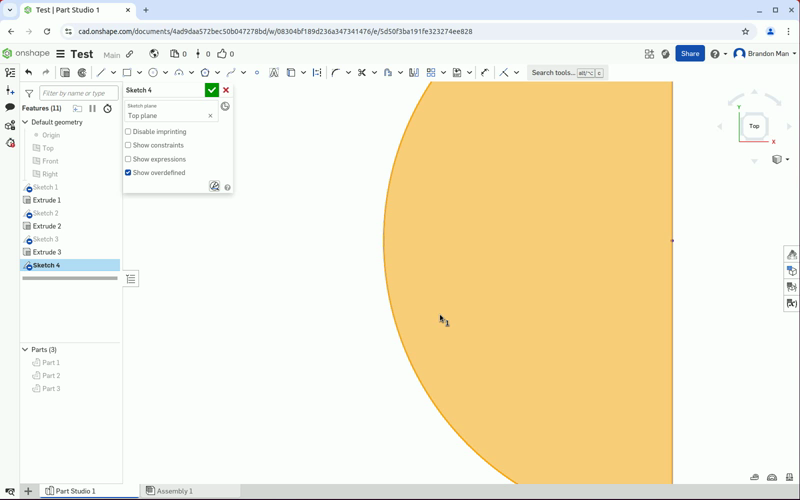
scroll(-6)
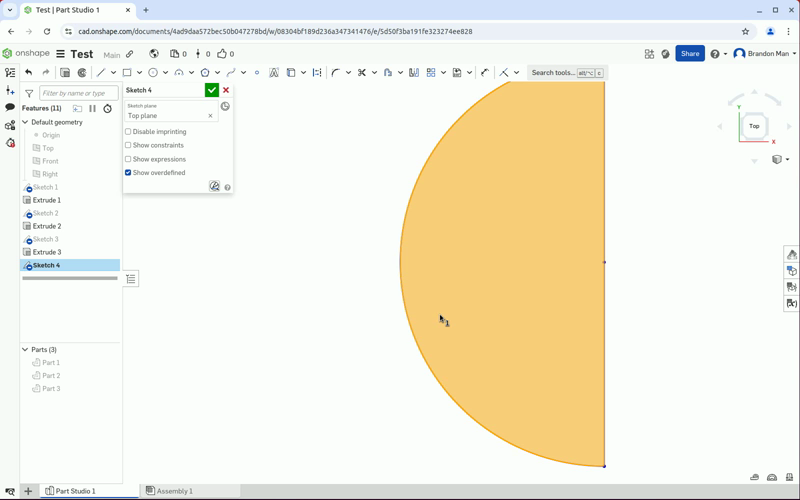
scroll(-6)
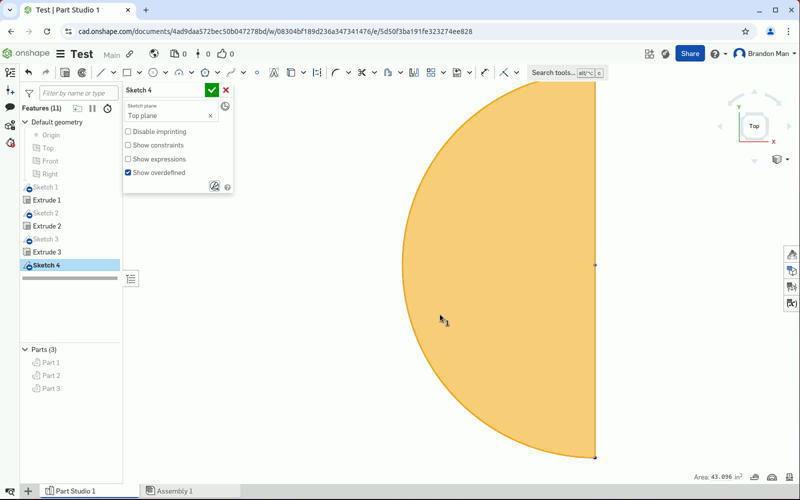
scroll(-6)
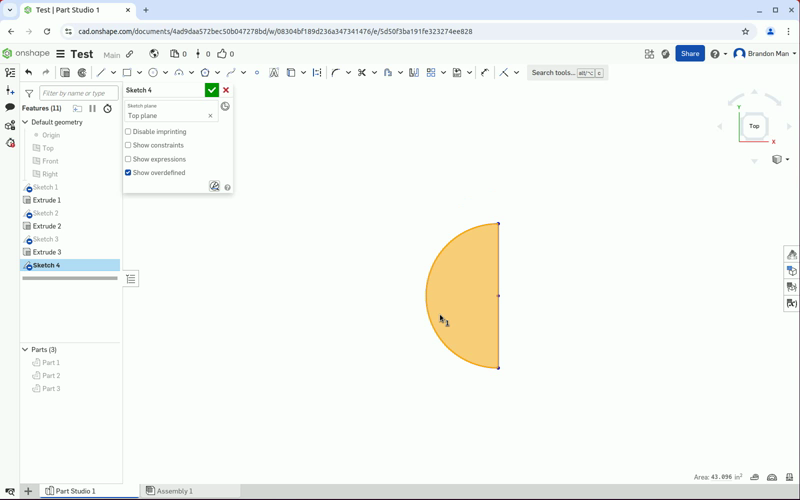
scroll(-6)
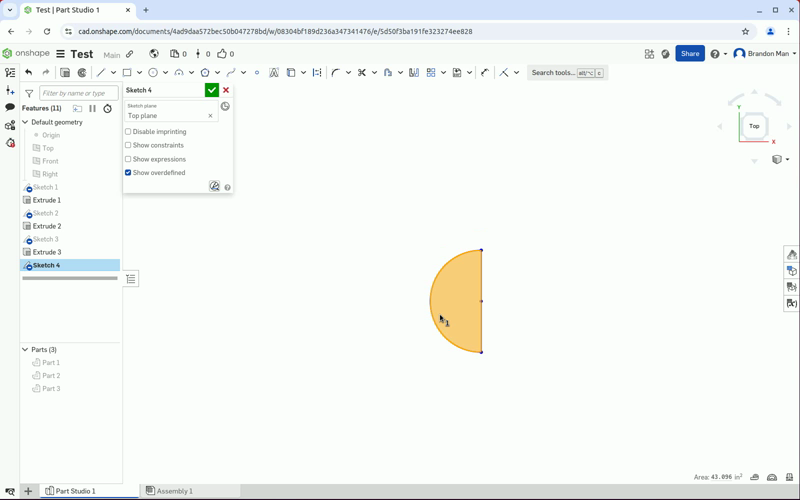
scroll(-6)
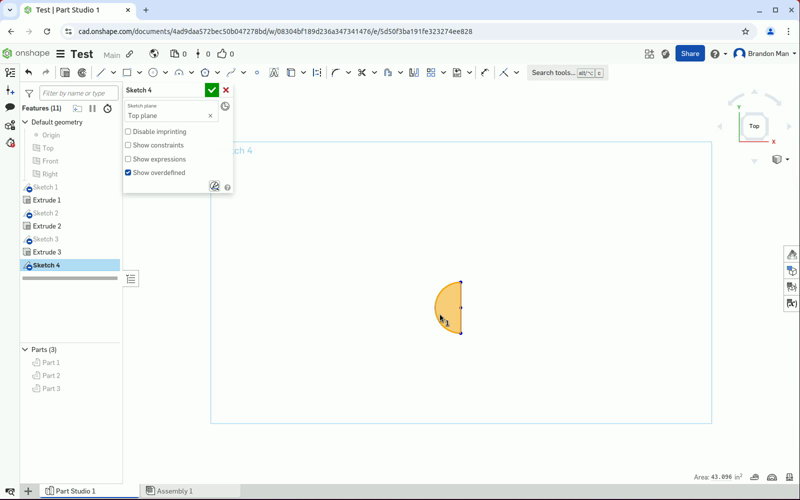
mouse_move(73, 352)
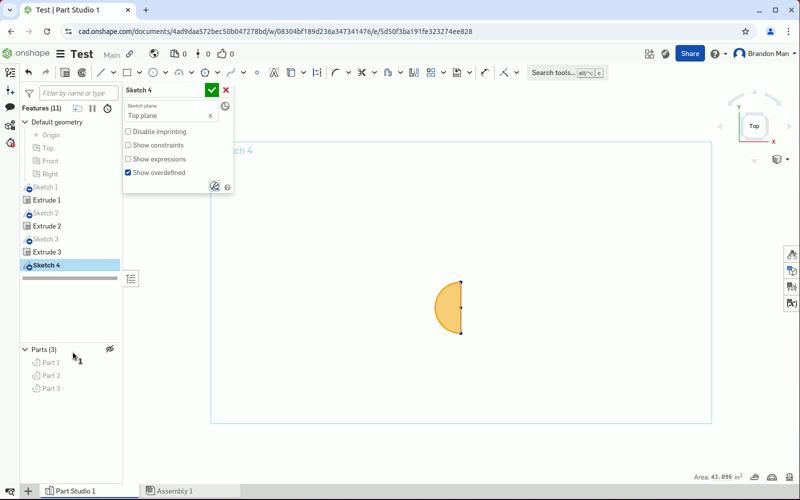
key(shift+y)
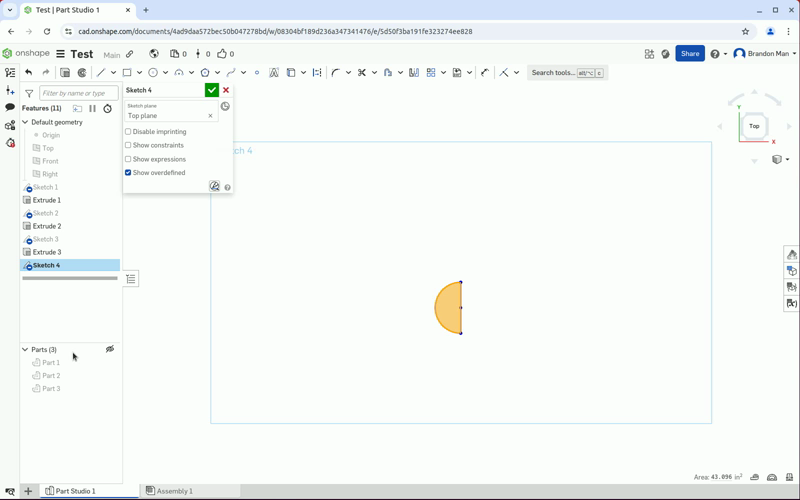
key(shift+e)
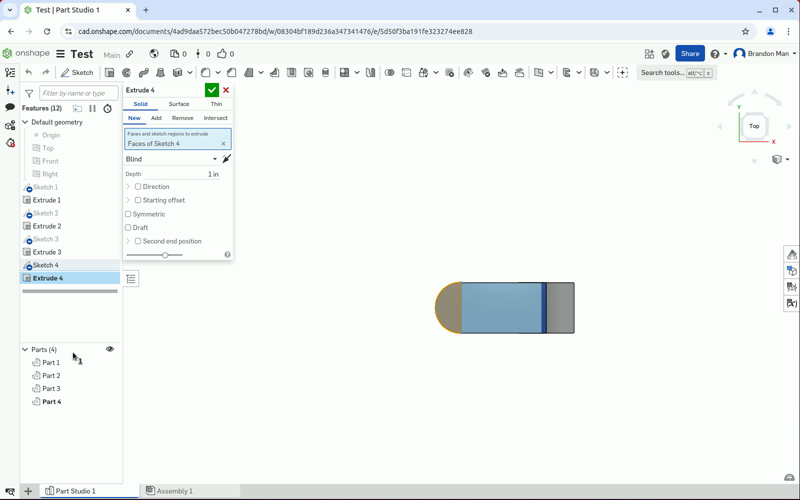
mouse_move(143, 106)
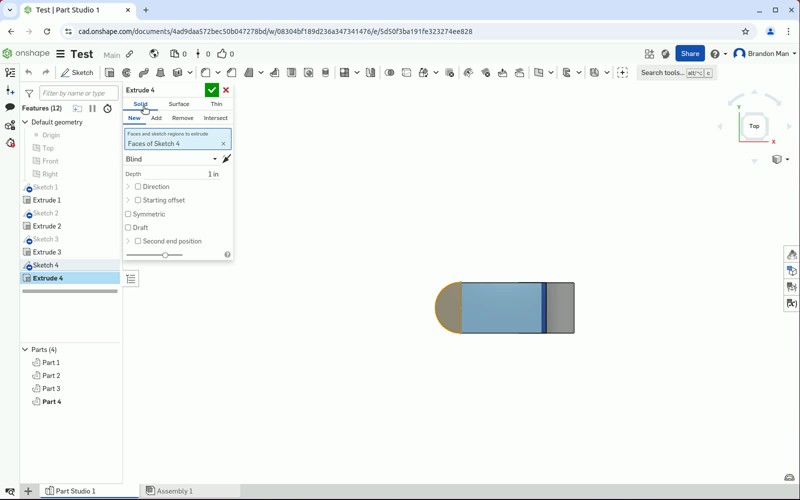
click(143, 106)
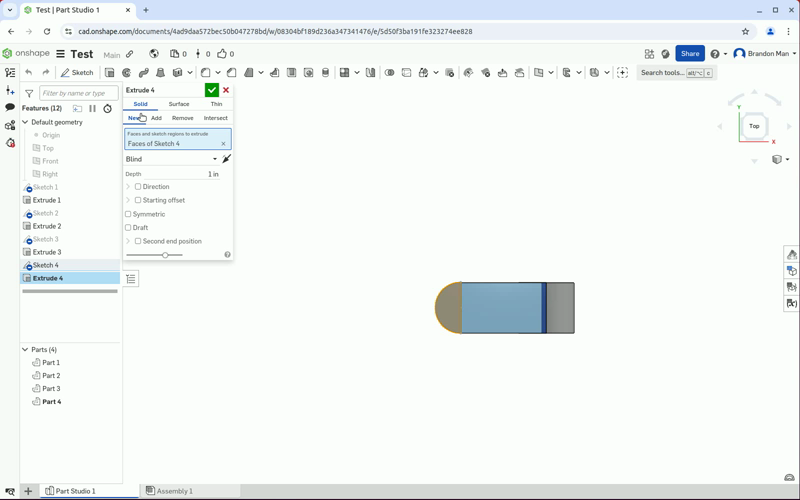
mouse_move(137, 120)
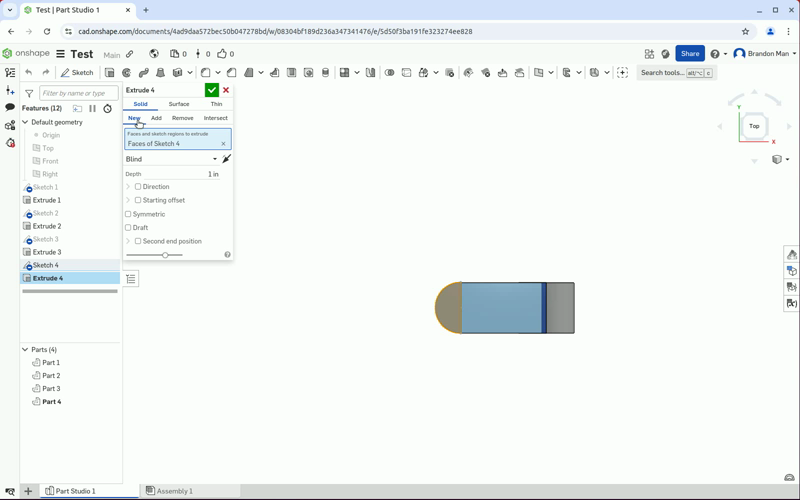
click(137, 120)
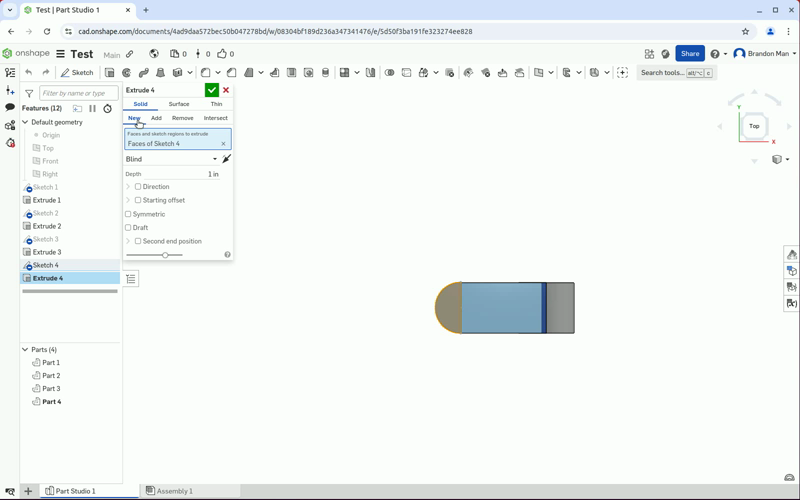
key(tab, 4)
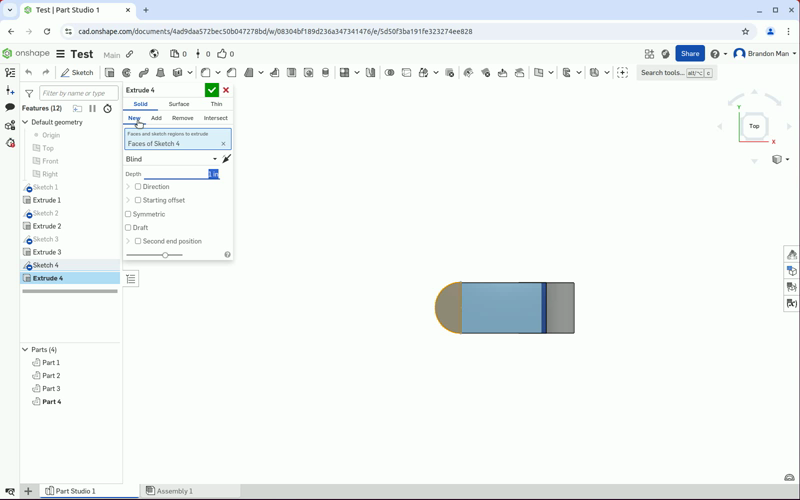
text(-11.313)
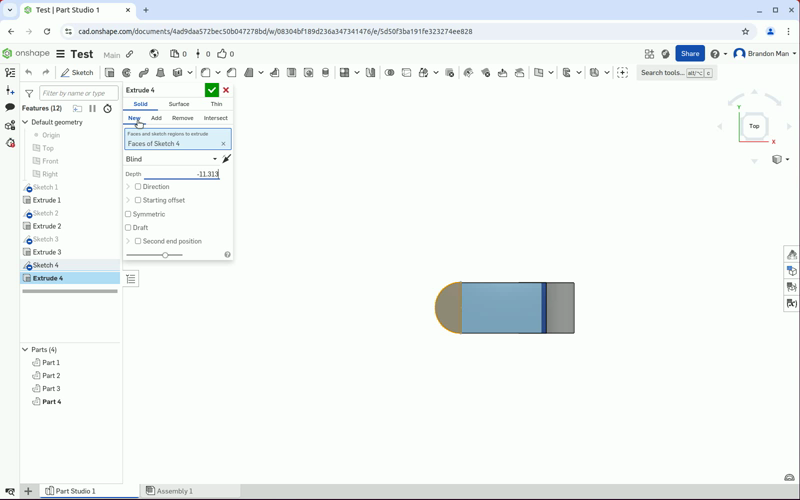
key(enter)
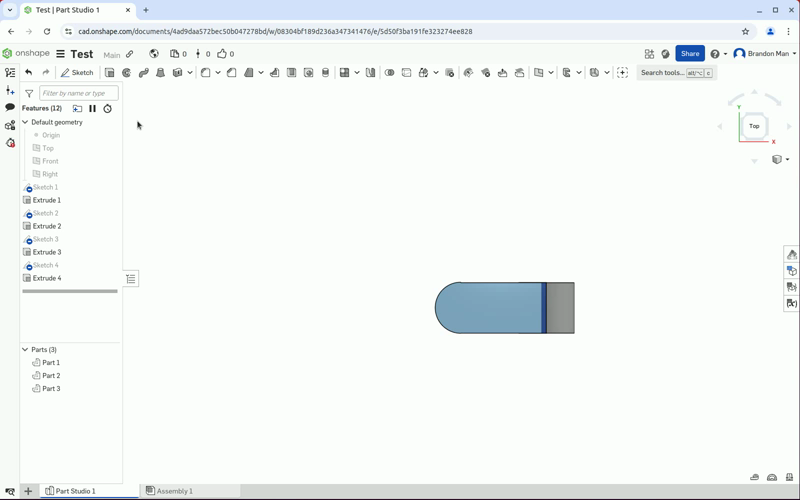
key(shift+h)
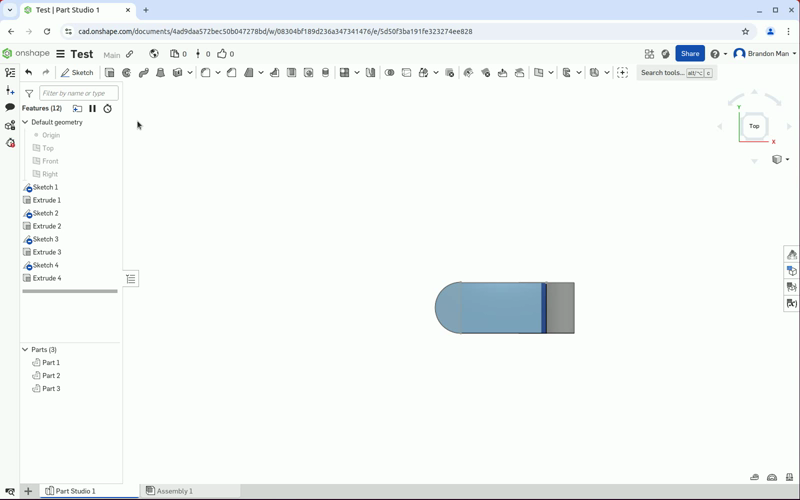
key(shift+h)
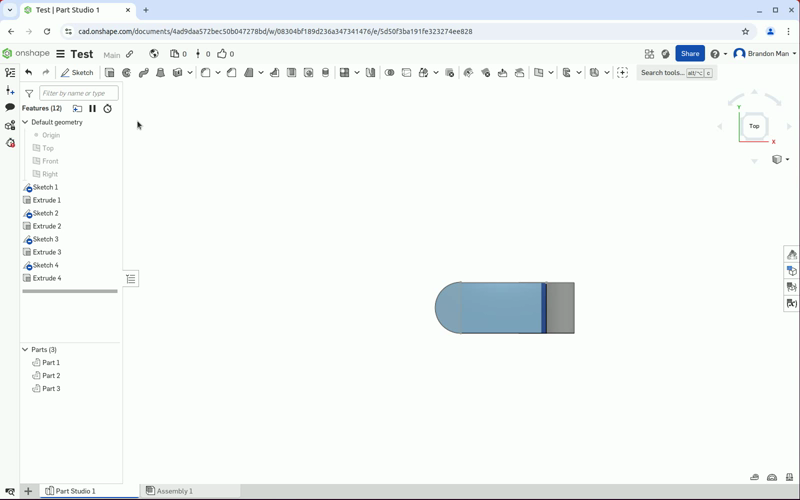
key(shift+7)
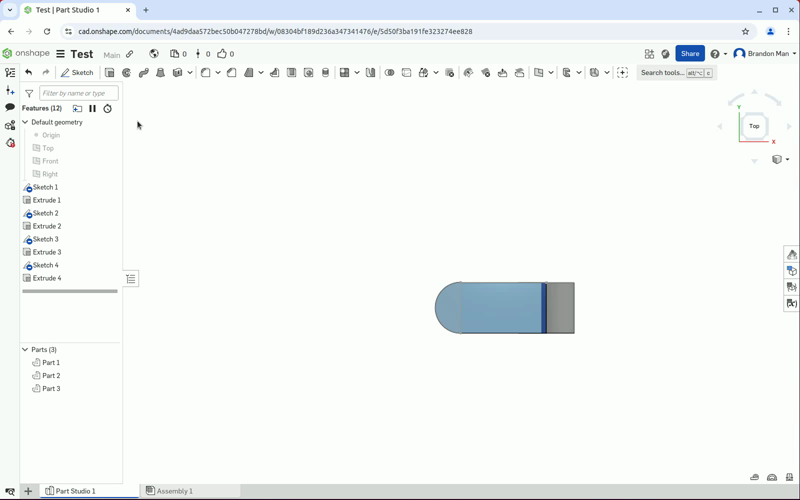
key(up, 3)
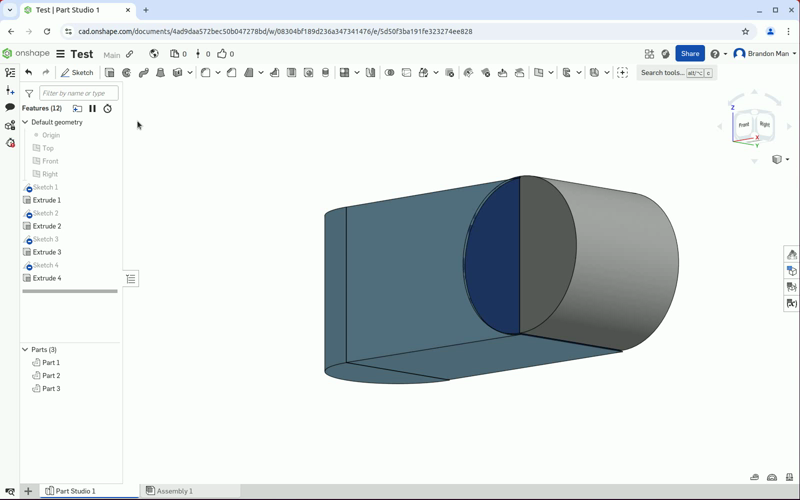
key(left, 3)
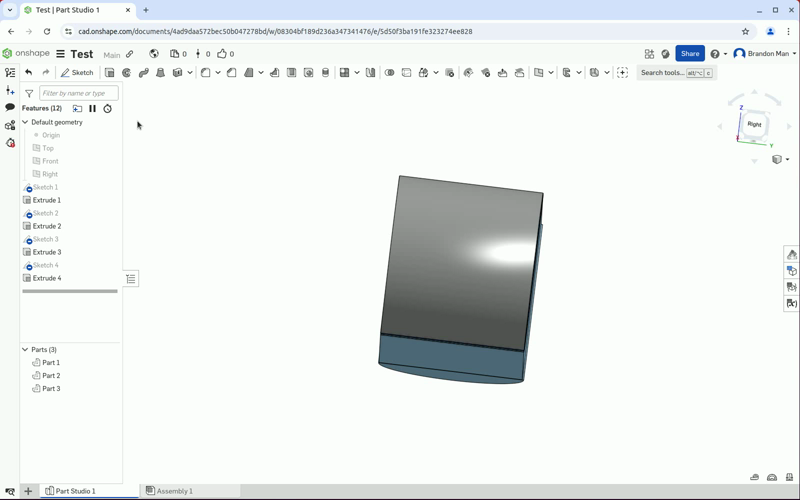
key(right, 3)
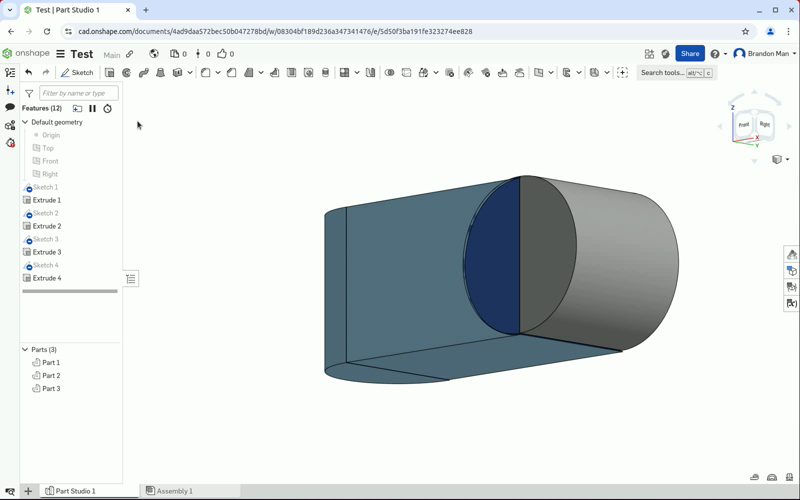
key(down, 3)
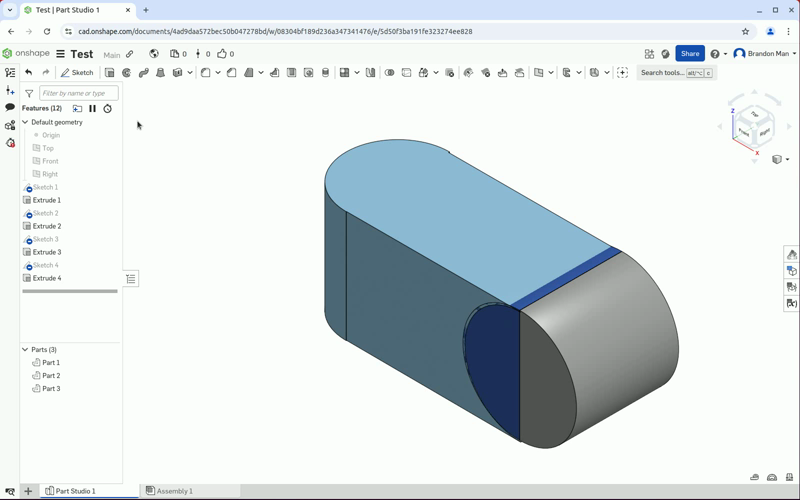
mouse_move(73, 189)
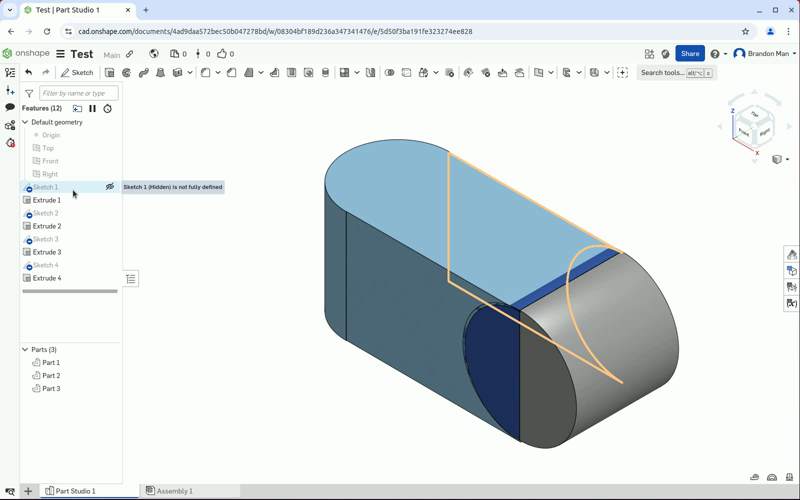
click(73, 189)